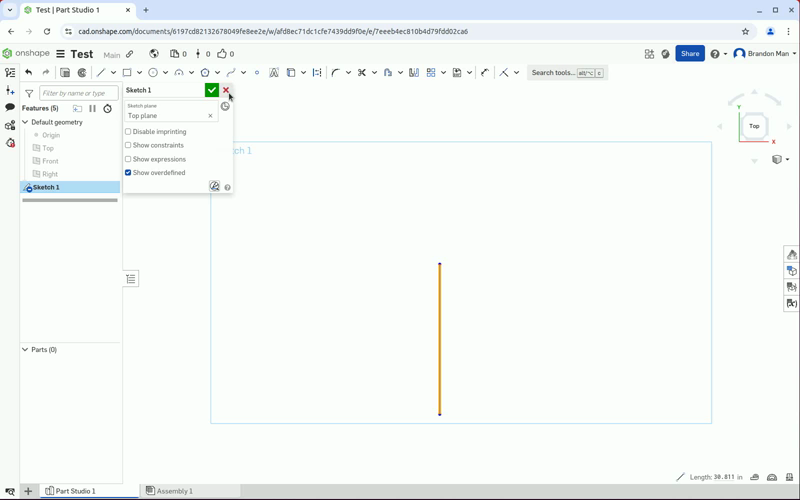
key(shift+h)
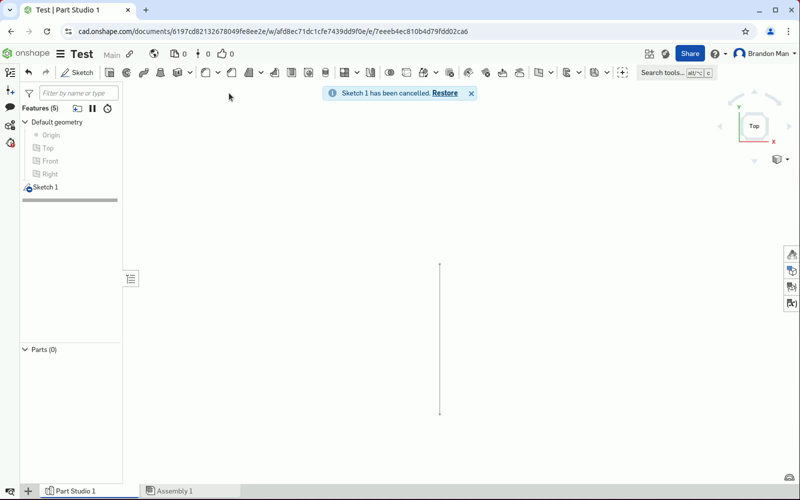
mouse_move(73, 352)
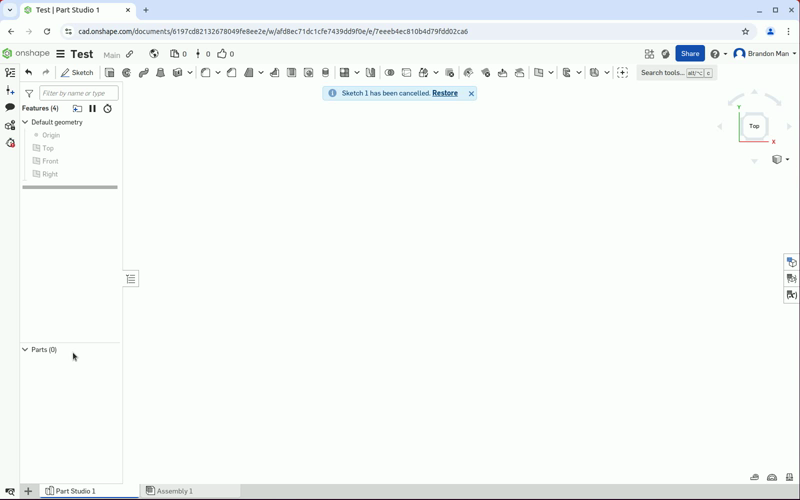
key(y)
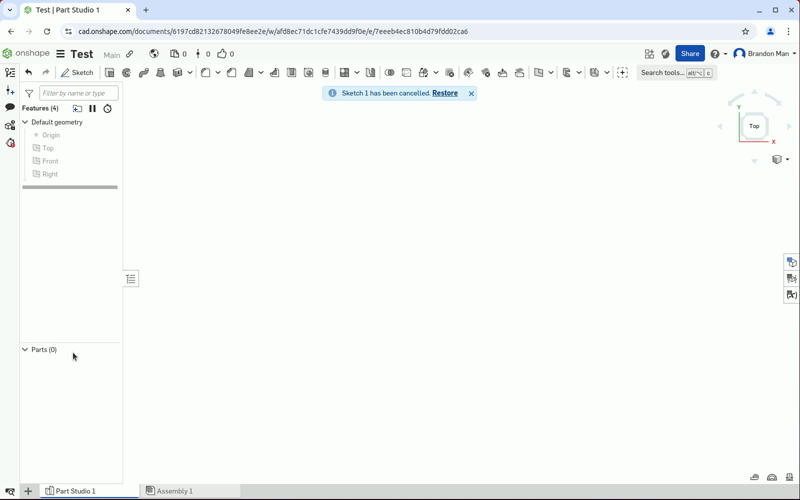
key(shift+p)
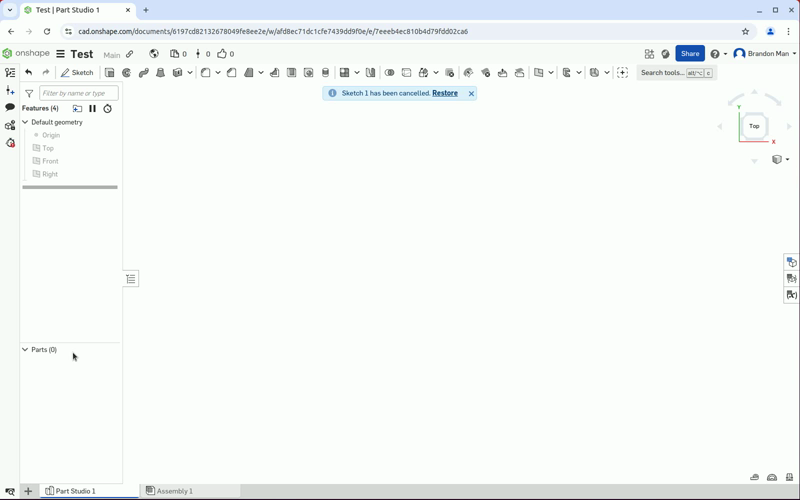
key(space)
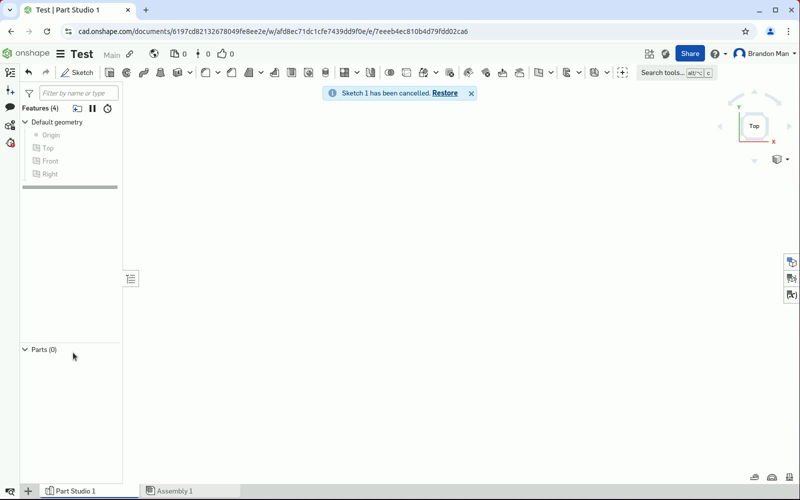
key_down(shift)
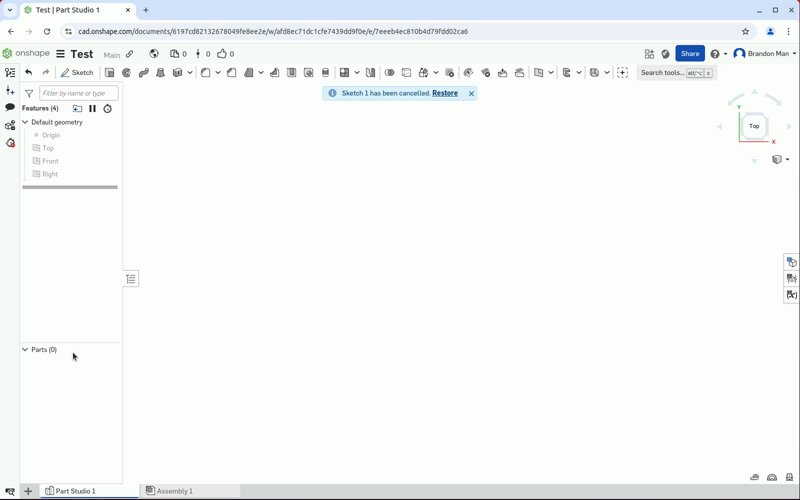
key(up)
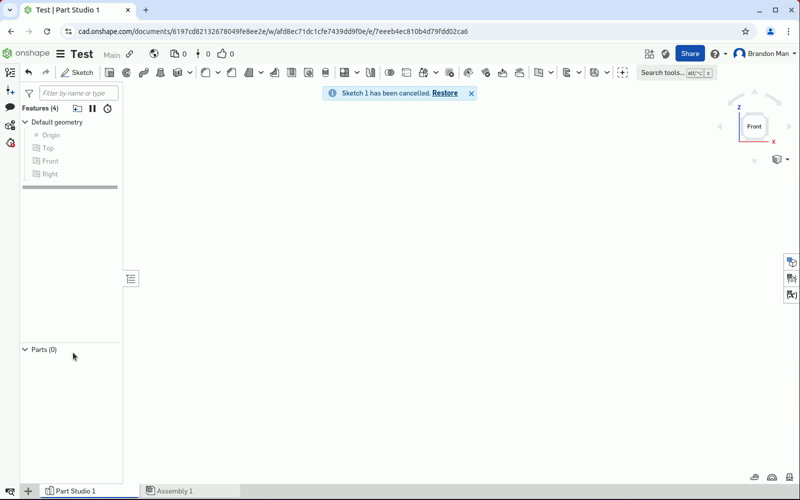
key_up(shift)
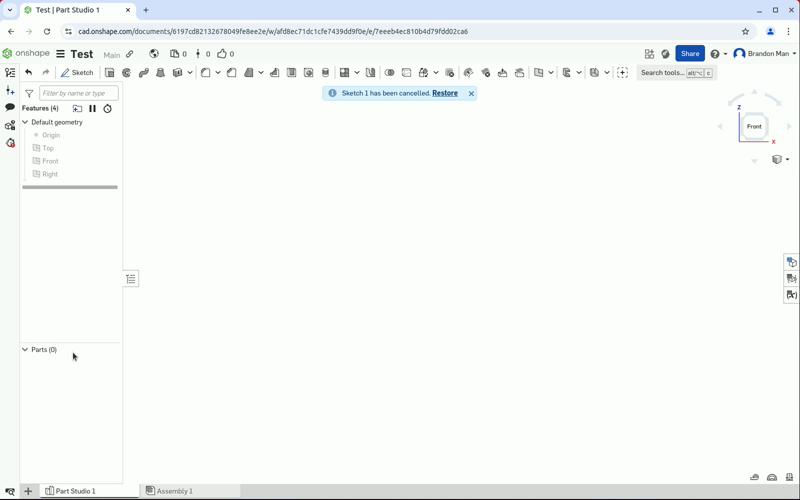
mouse_move(73, 352)
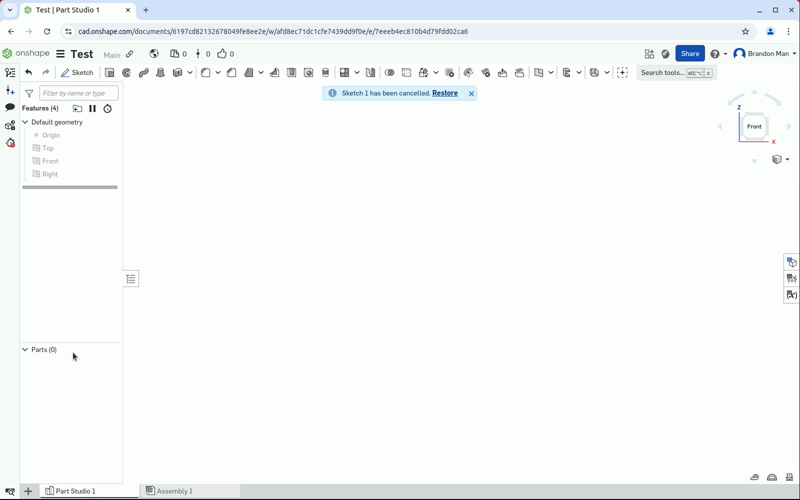
key(shift+y)
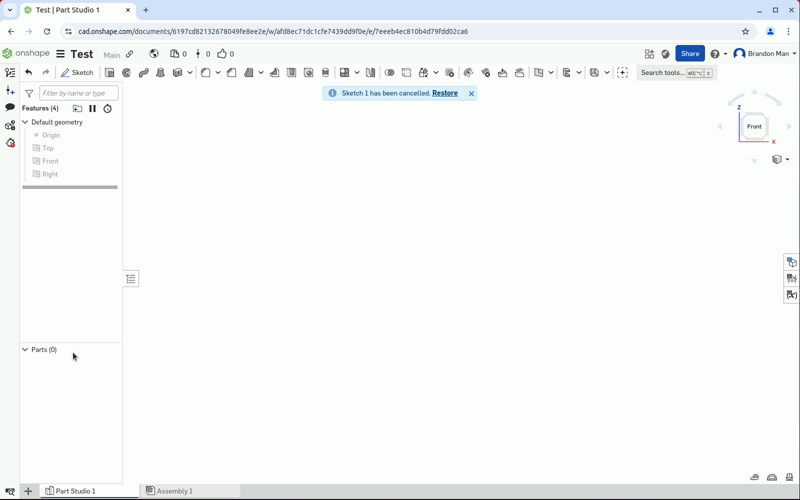
key(shift+s)
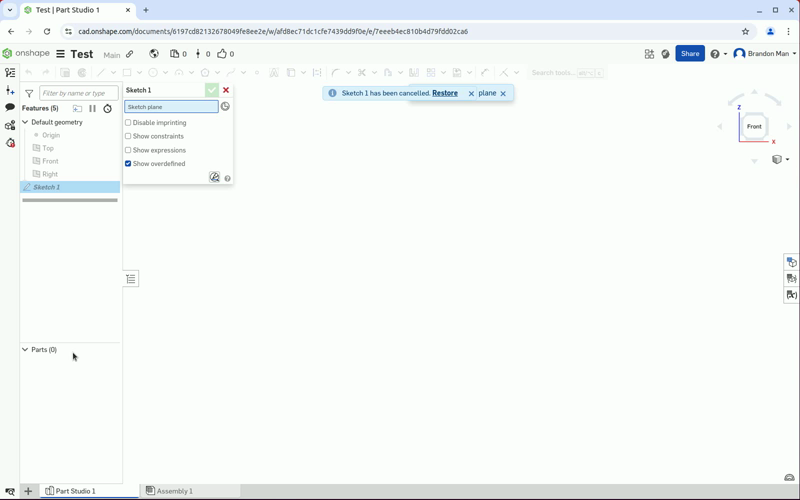
mouse_move(73, 163)
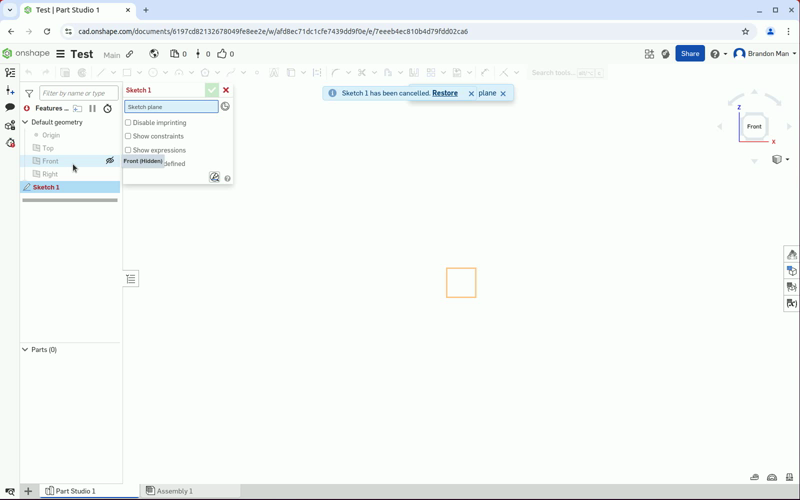
click(73, 163)
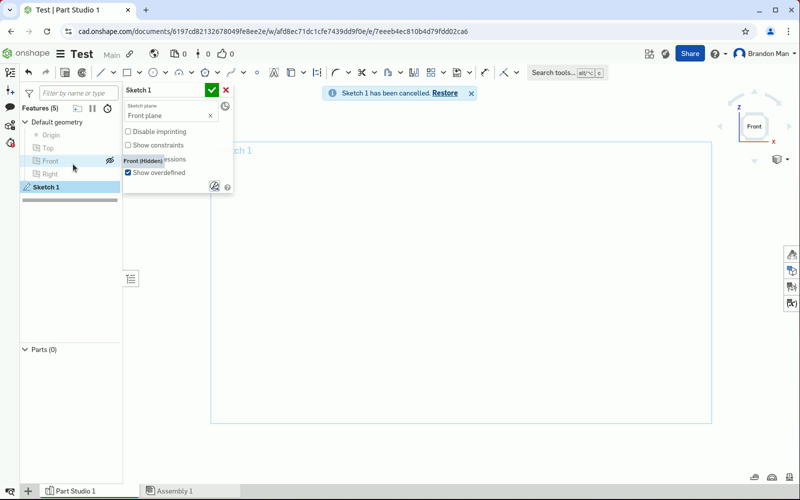
mouse_move(73, 352)
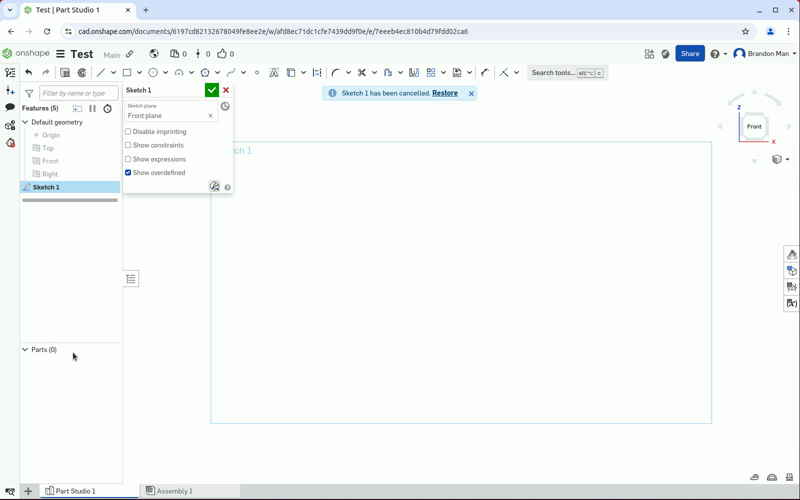
key(y)
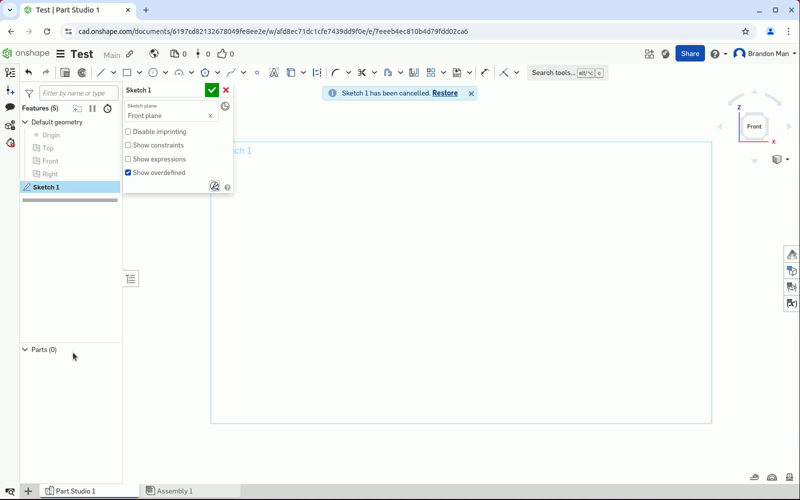
key(l)
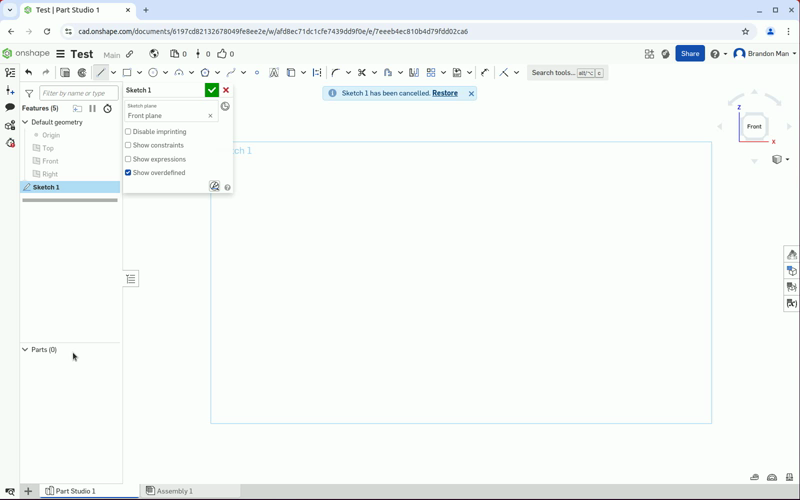
key_down(shift)
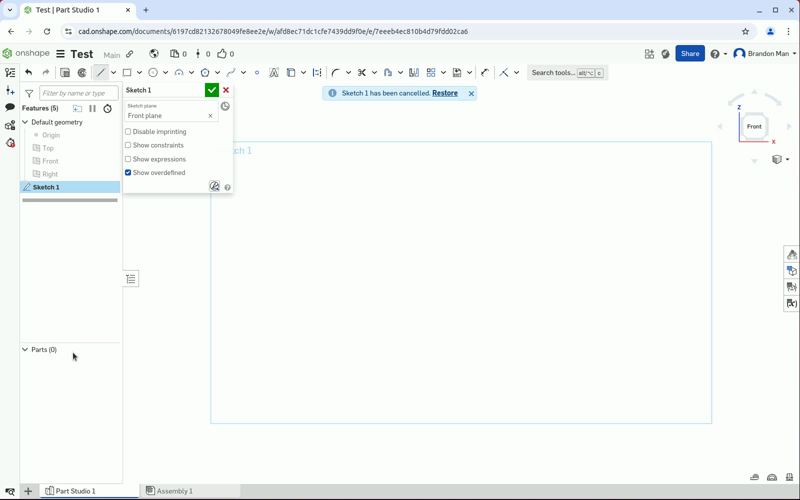
mouse_move(348, 306)
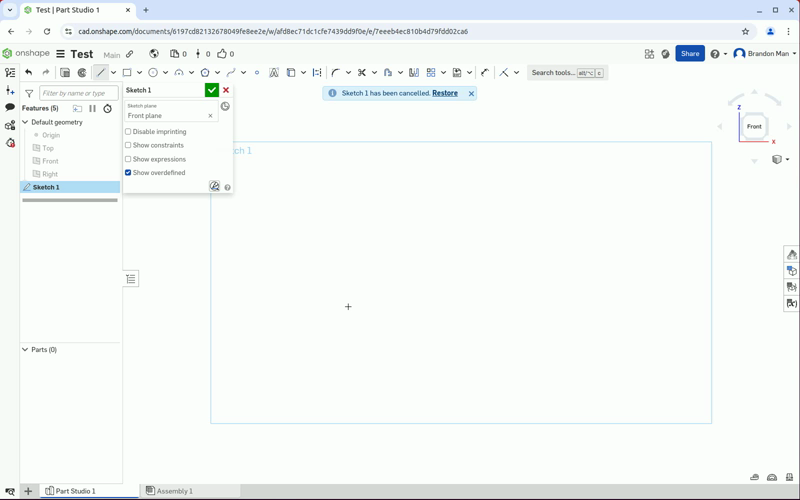
click(348, 306)
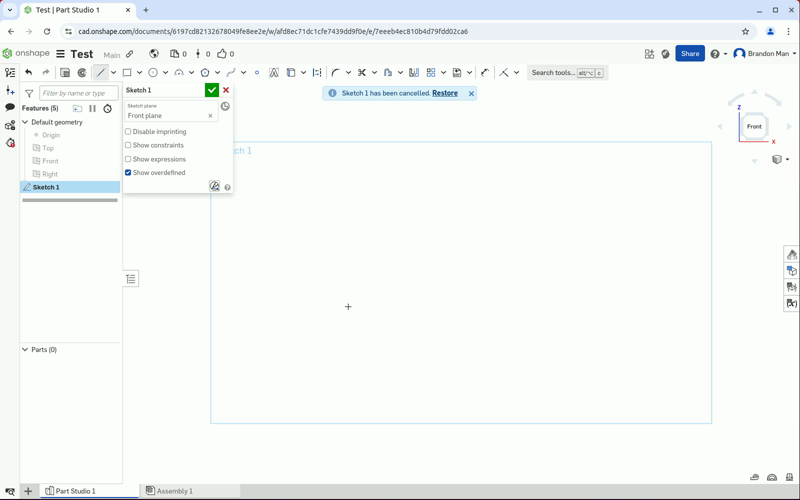
key_up(shift)
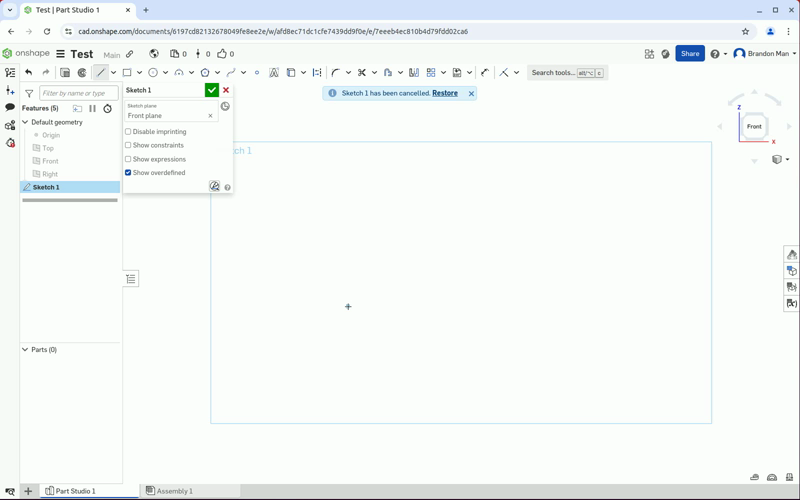
key_down(shift)
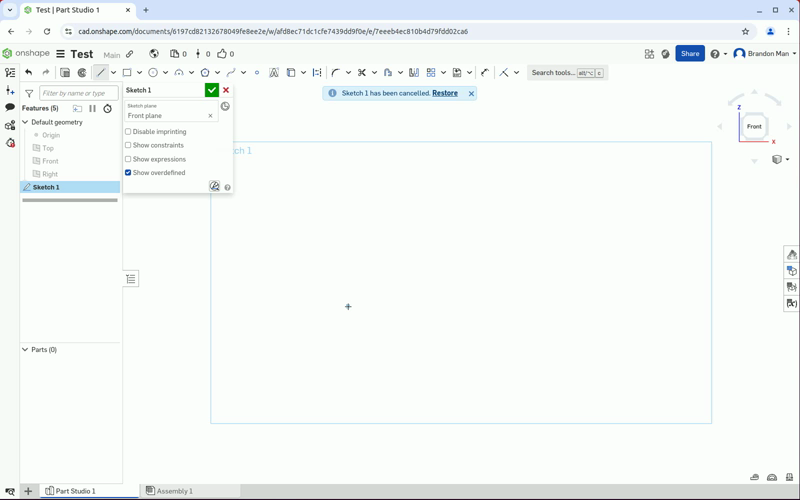
mouse_move(378, 306)
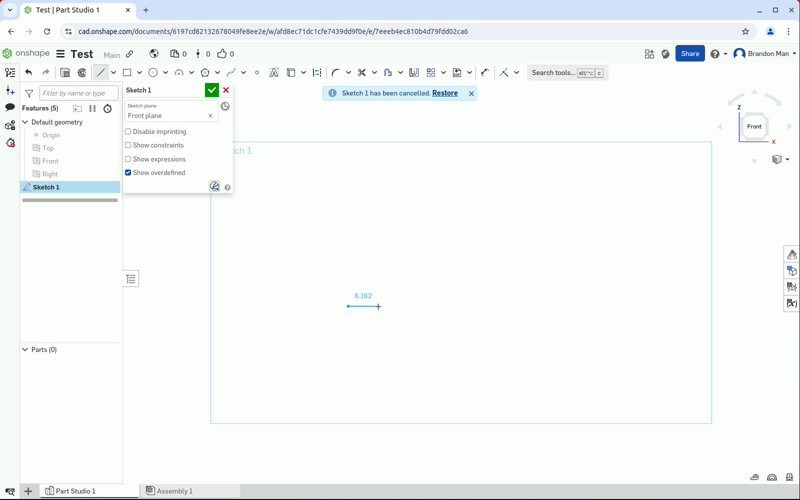
mouse_move(353, 306)
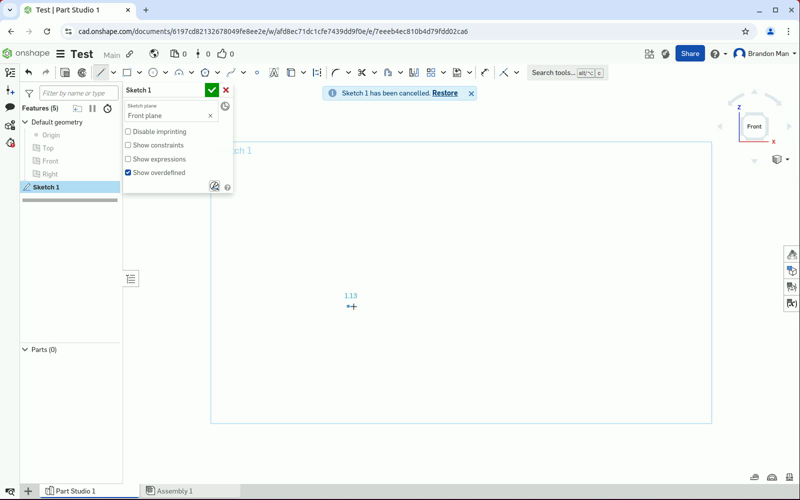
scroll(6)
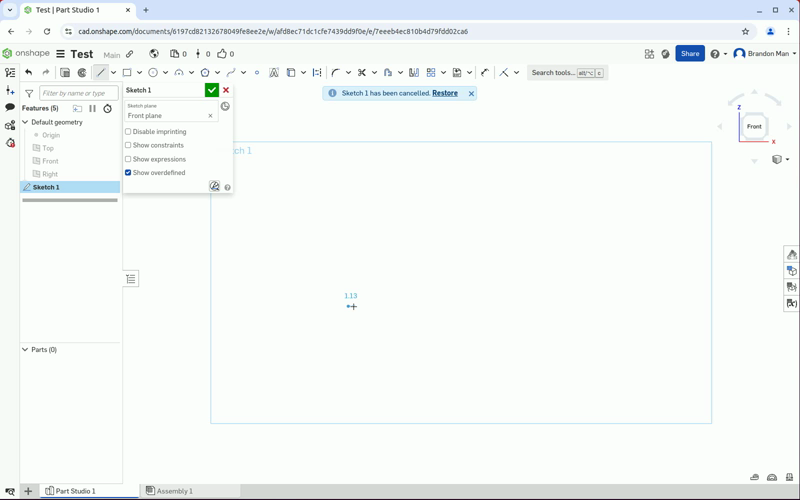
scroll(6)
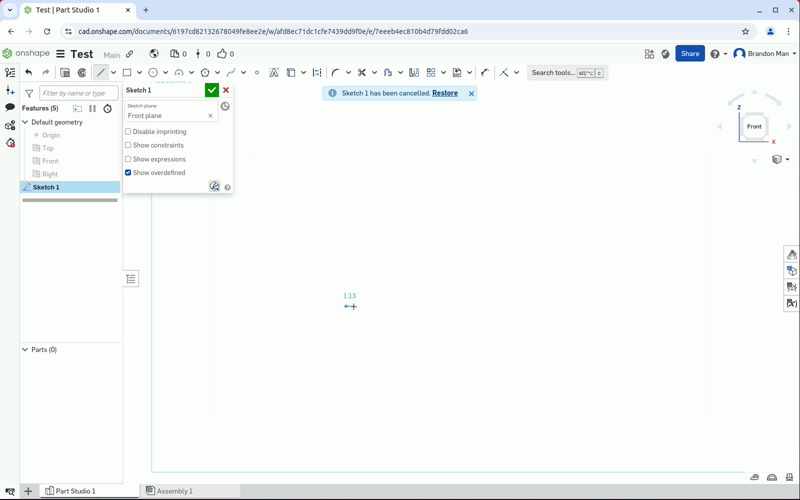
scroll(6)
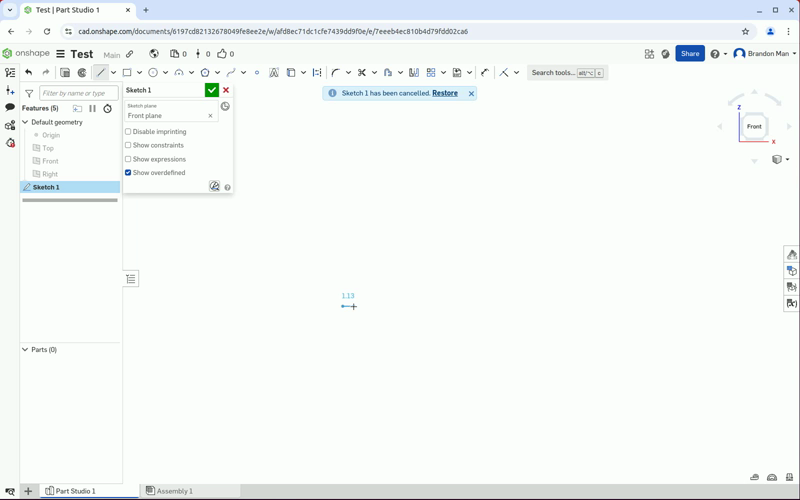
scroll(6)
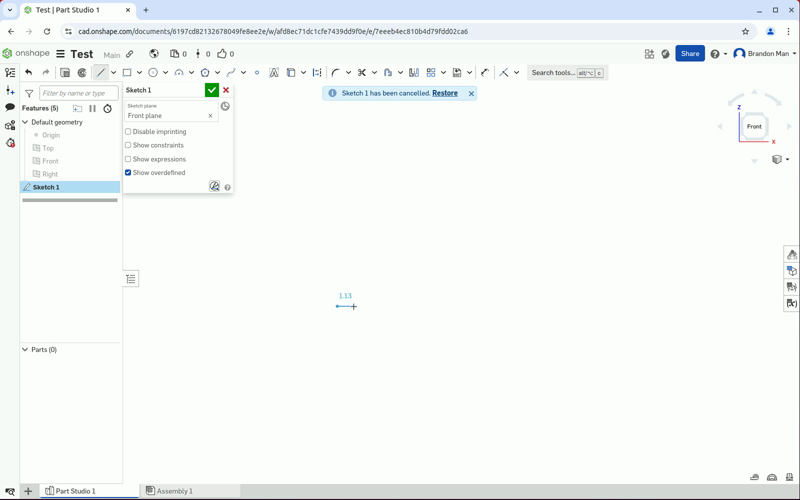
scroll(6)
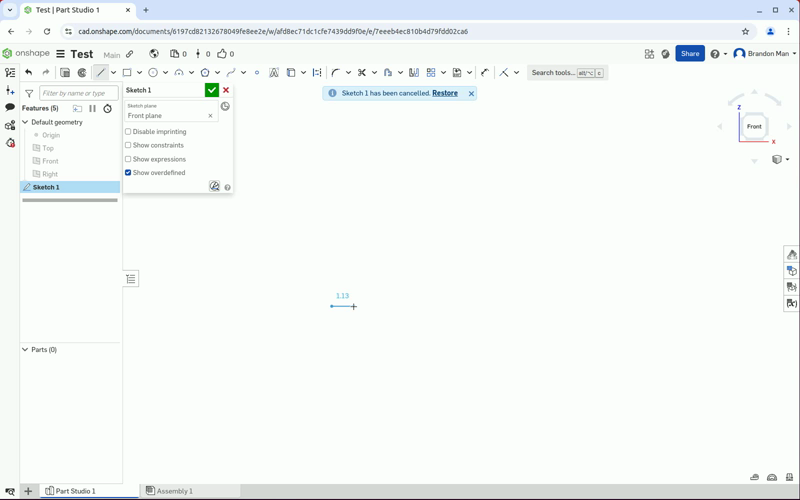
scroll(6)
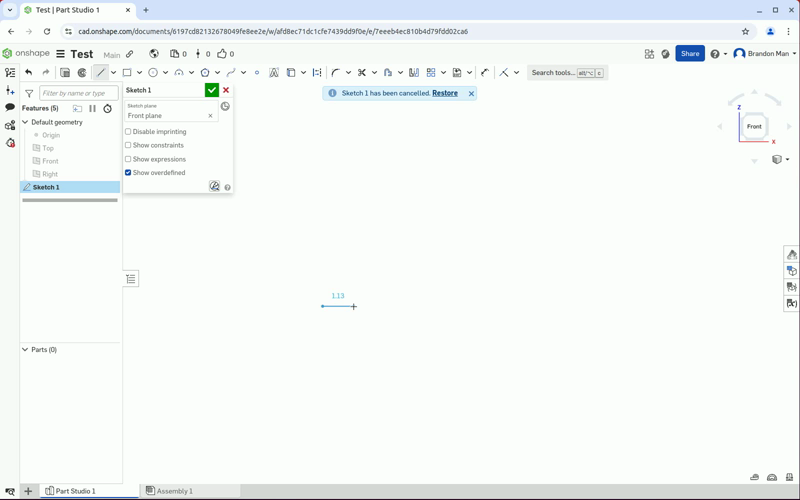
scroll(6)
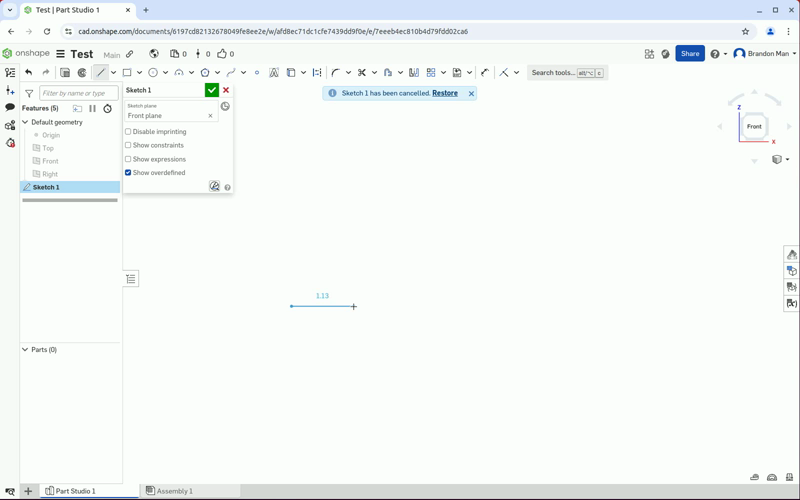
click(353, 306)
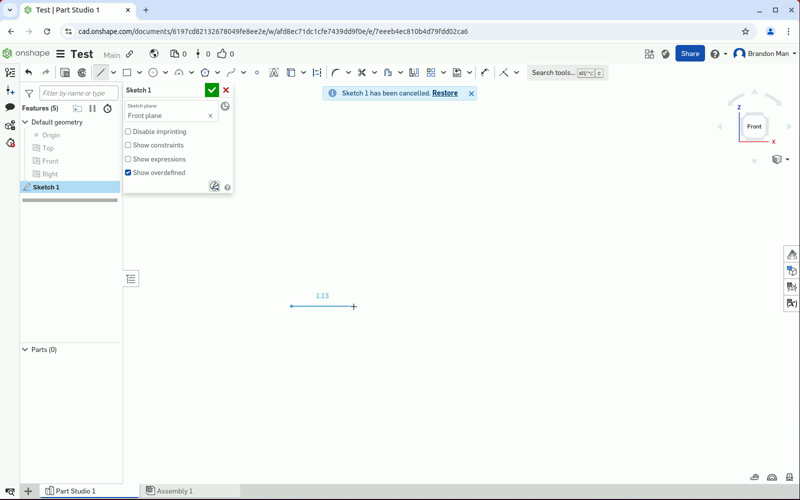
scroll(-6)
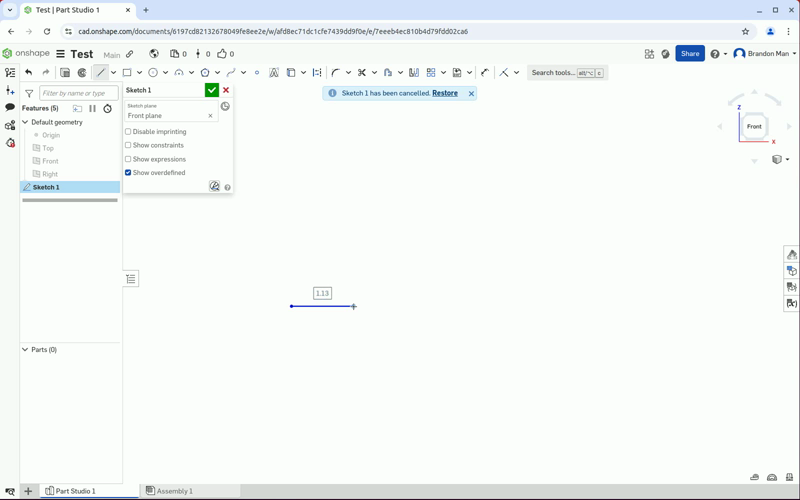
scroll(-6)
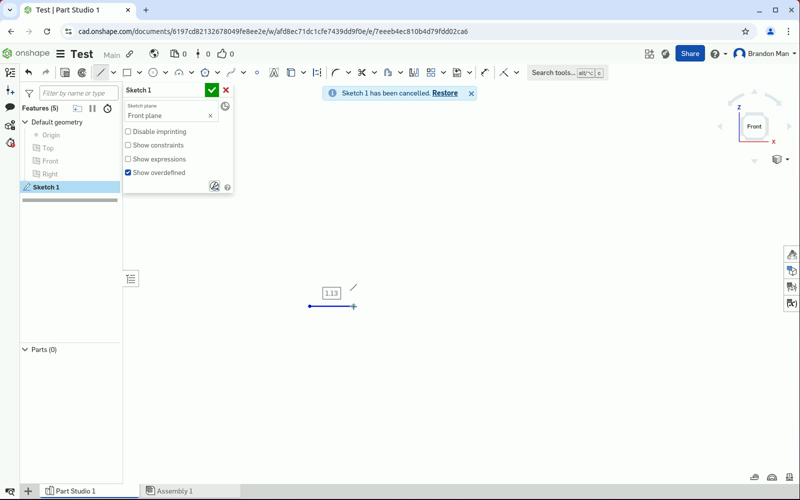
scroll(-6)
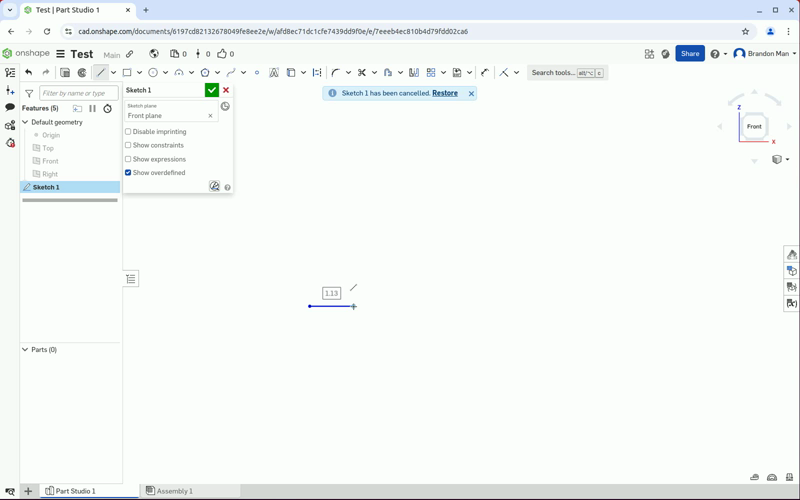
scroll(-6)
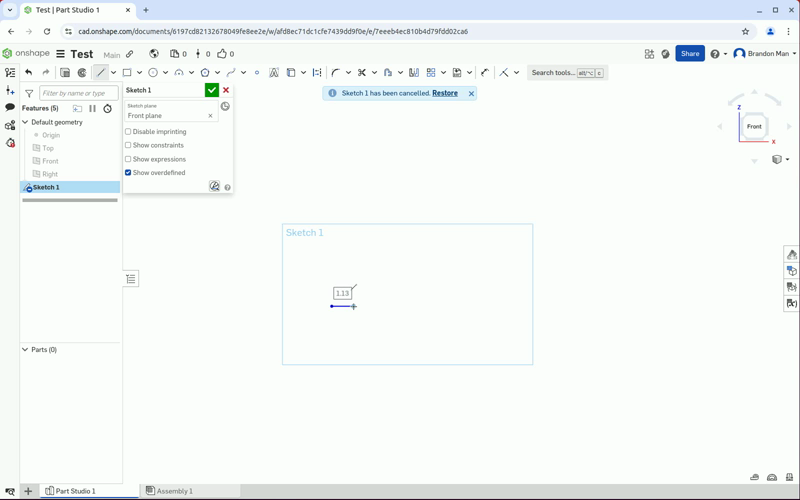
scroll(-6)
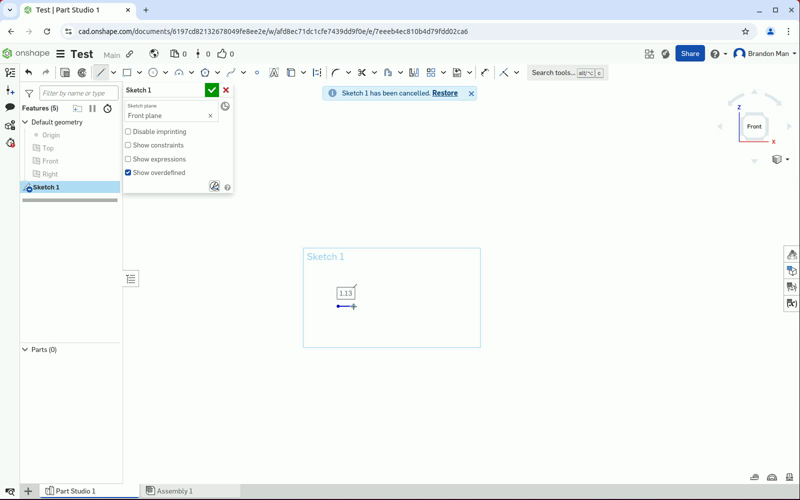
scroll(-6)
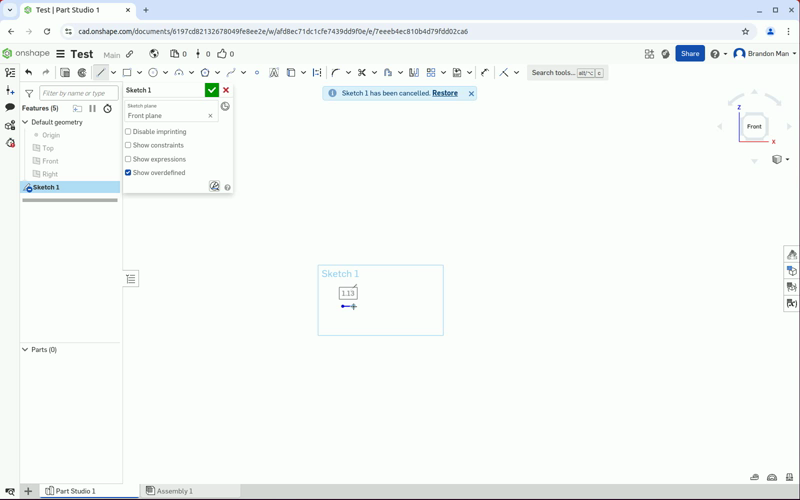
scroll(-6)
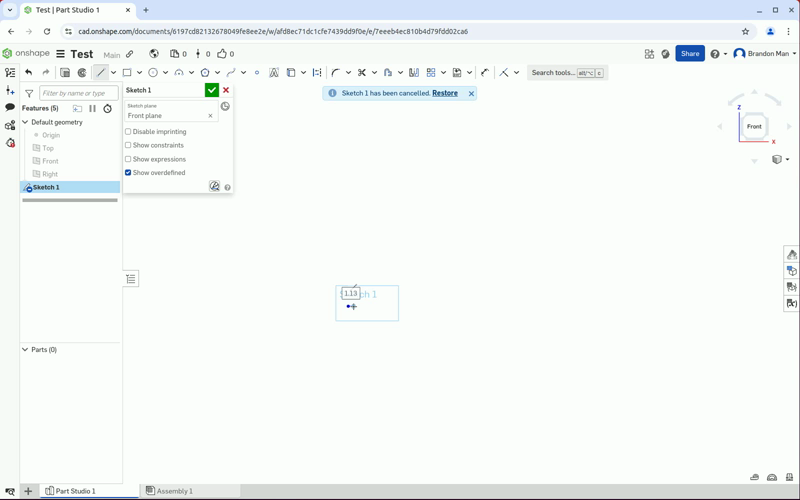
key_up(shift)
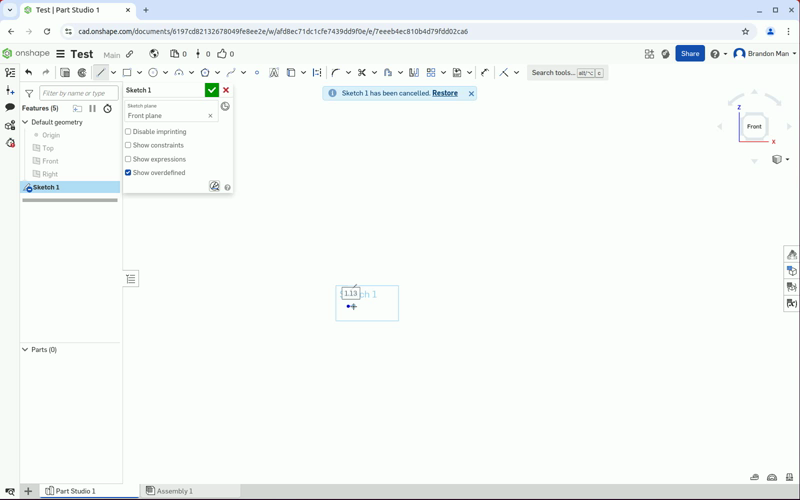
key(esc)
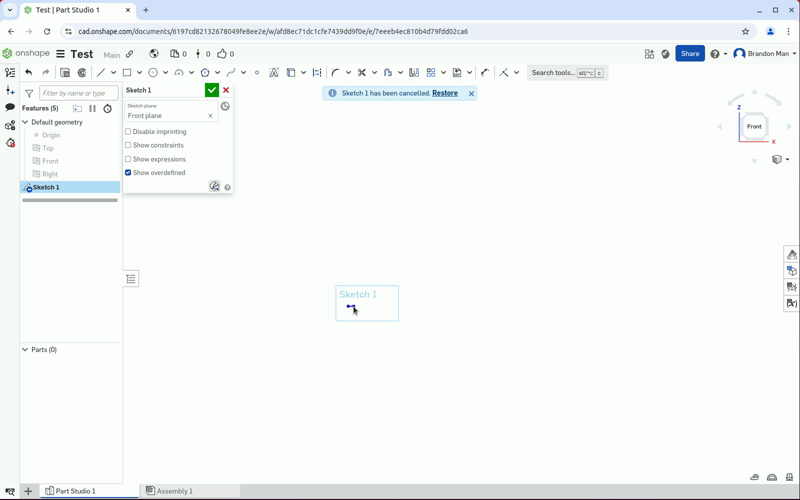
key(a)
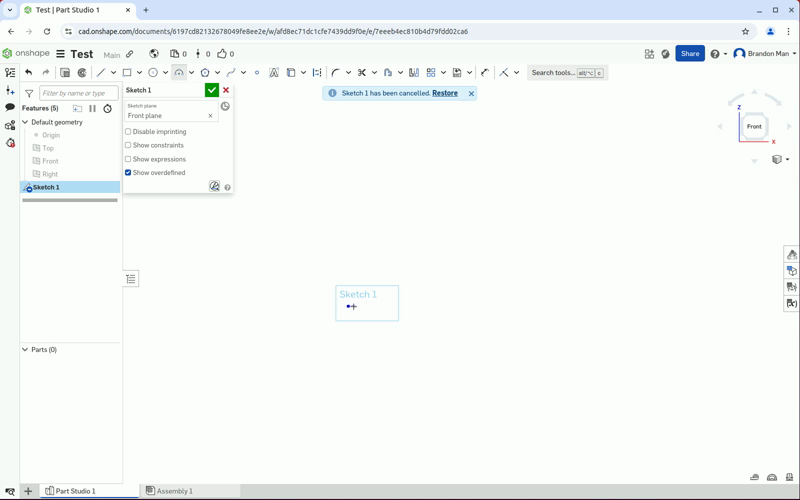
mouse_move(353, 306)
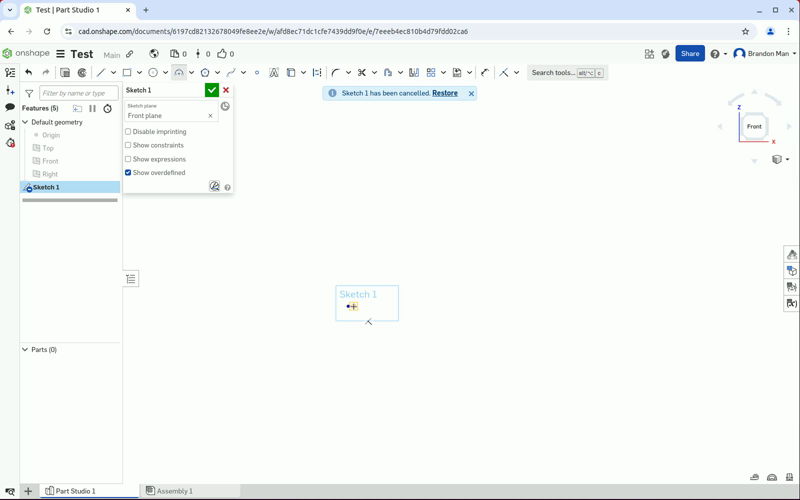
click(353, 306)
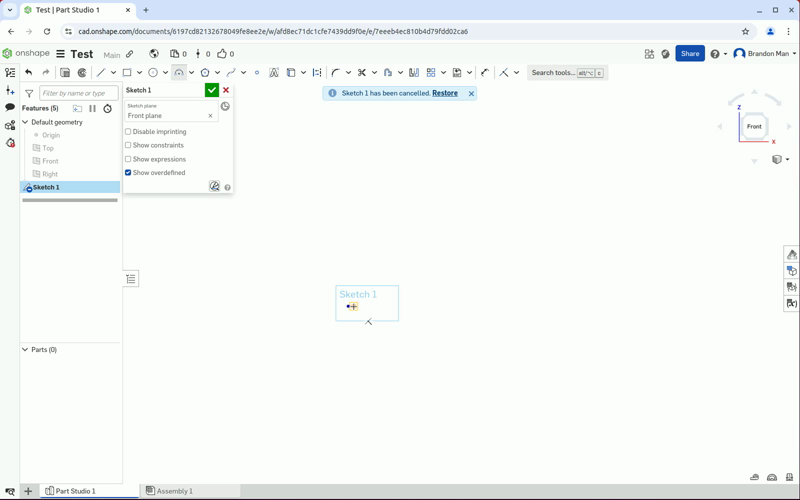
key_down(shift)
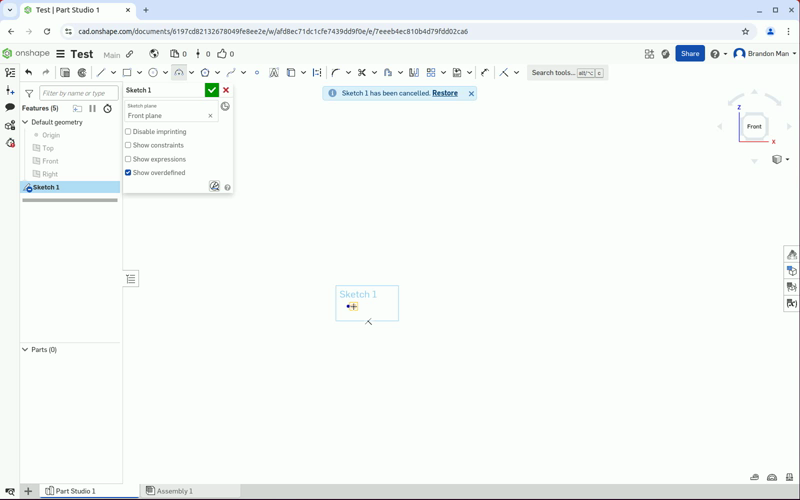
mouse_move(371, 306)
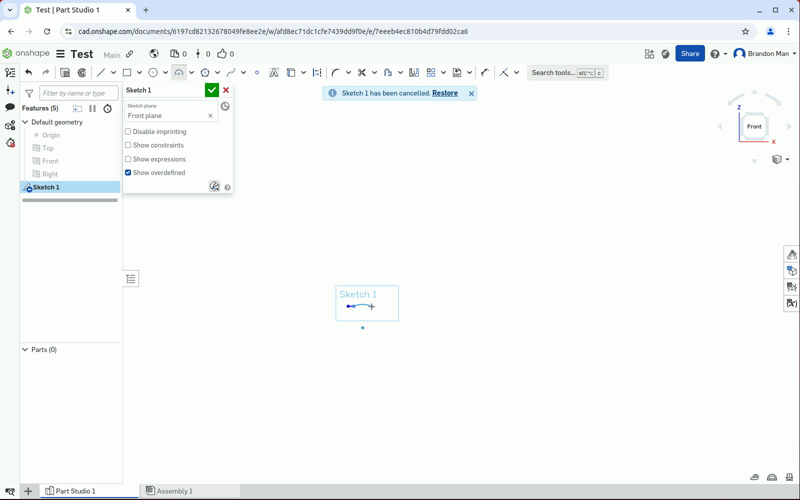
click(371, 306)
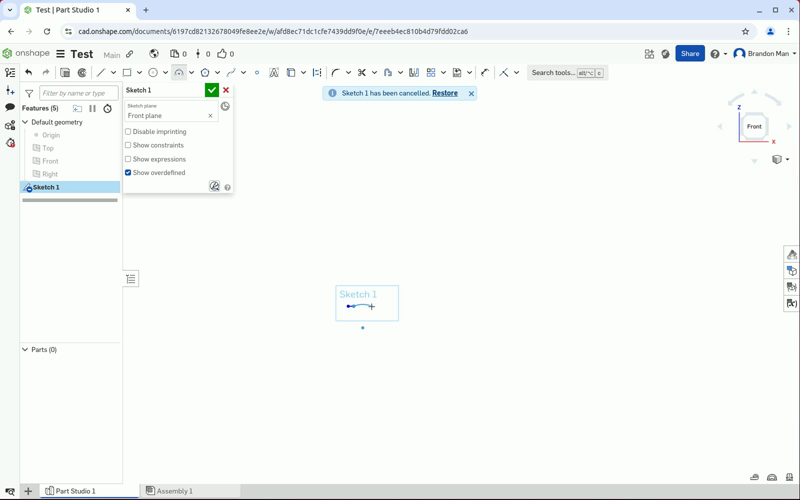
mouse_move(362, 315)
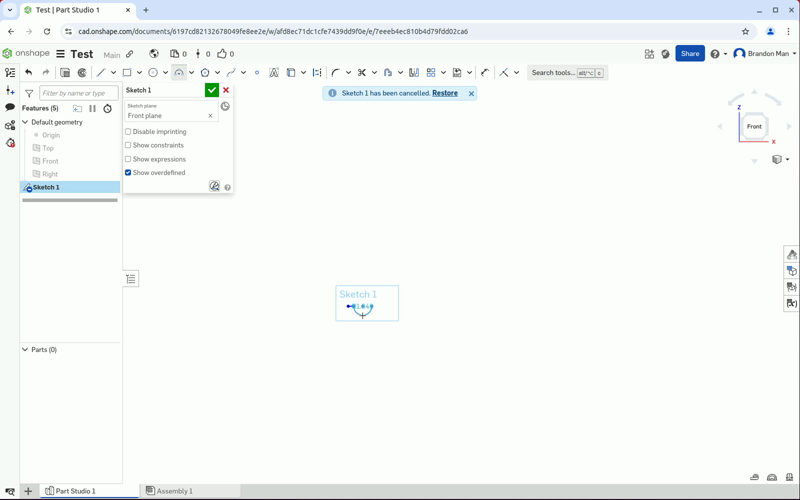
click(362, 315)
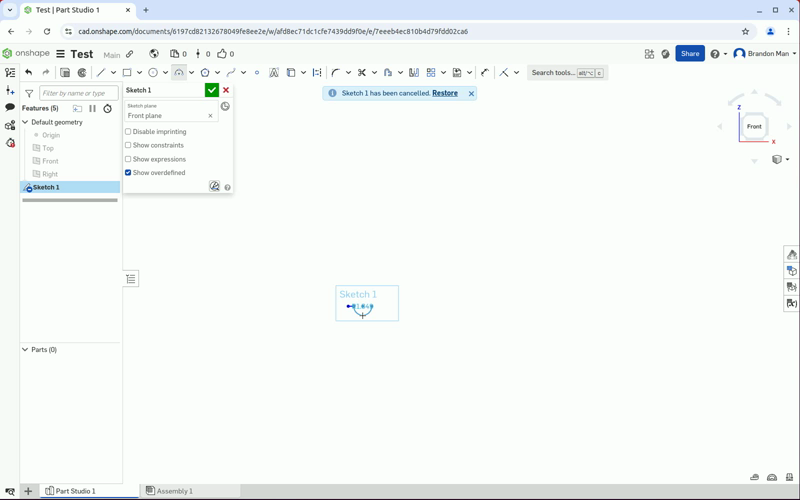
key_up(shift)
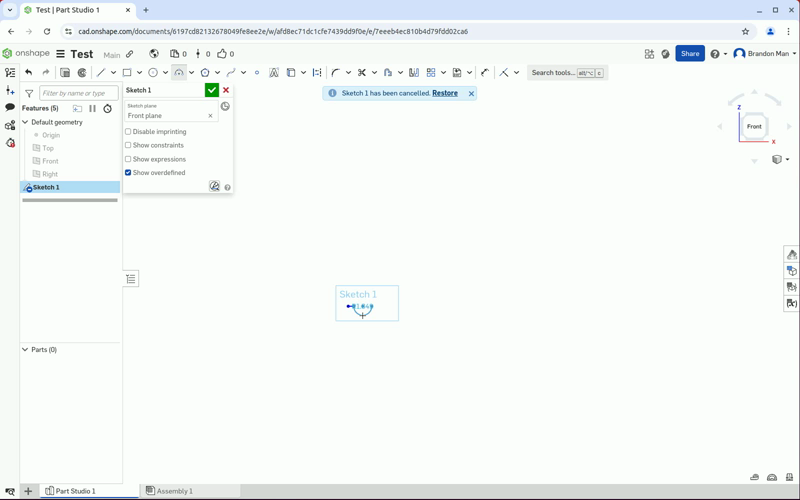
key(esc)
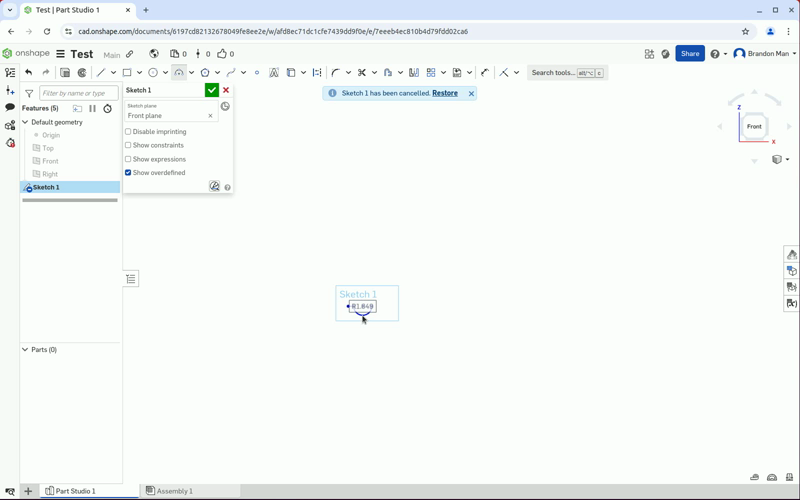
key(l)
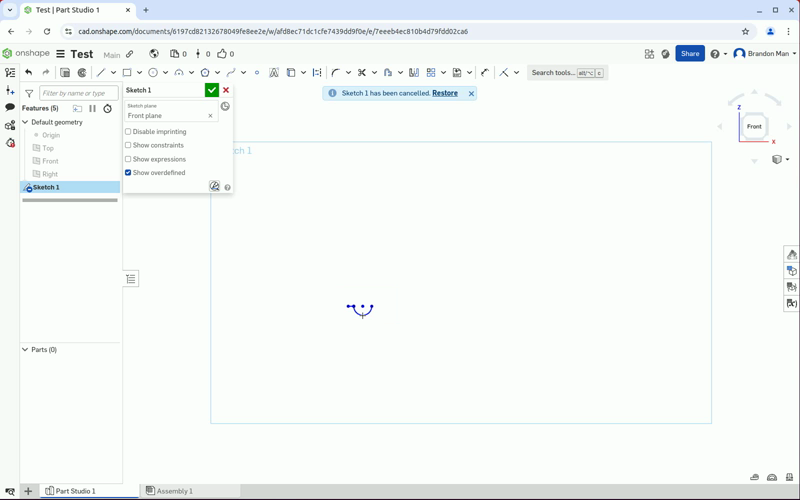
mouse_move(371, 306)
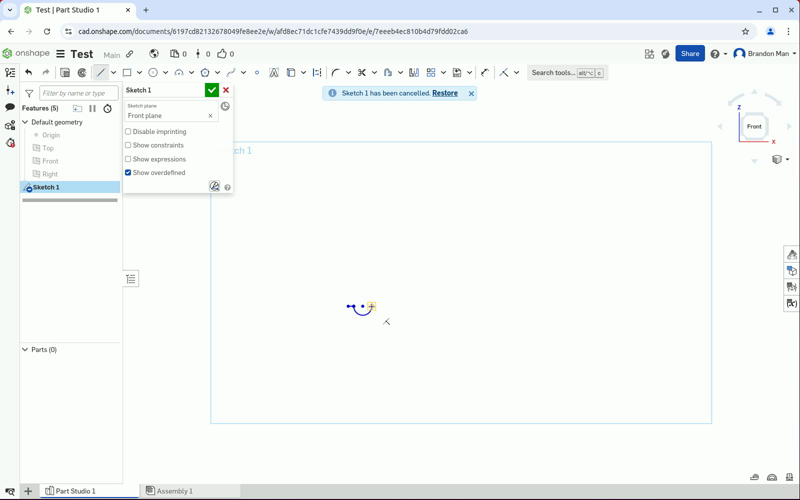
click(371, 306)
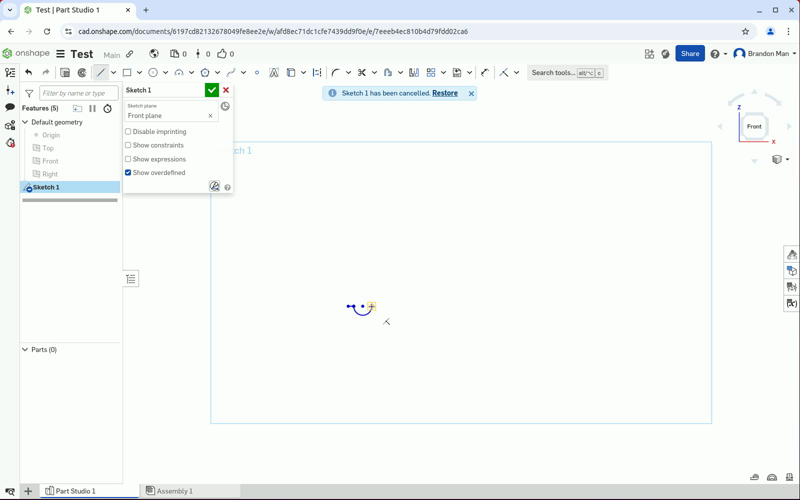
key_down(shift)
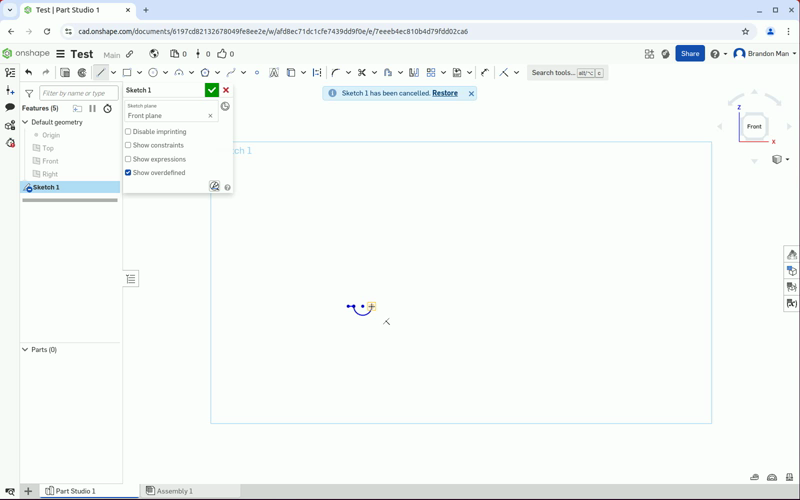
mouse_move(401, 306)
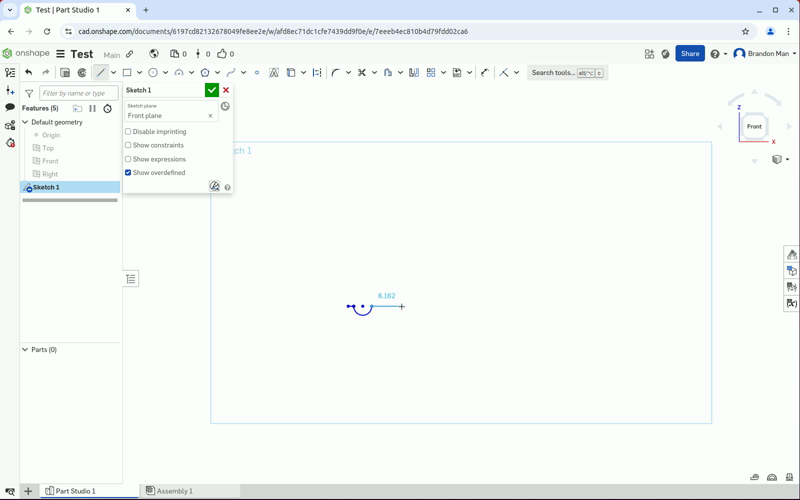
mouse_move(377, 306)
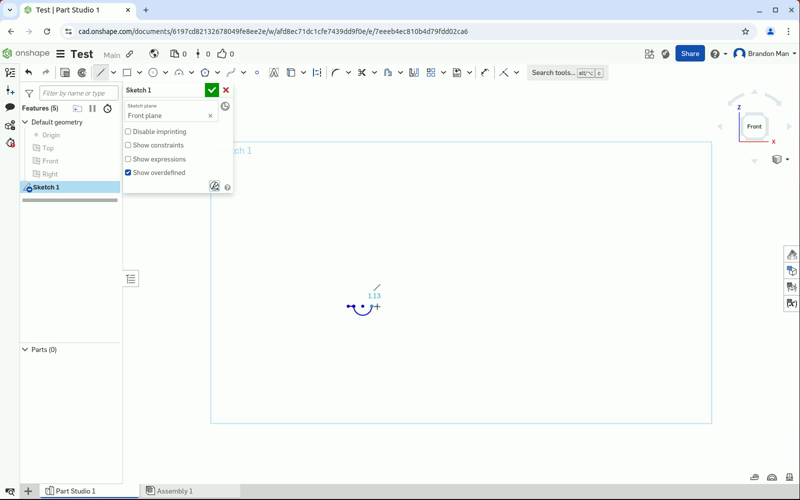
scroll(6)
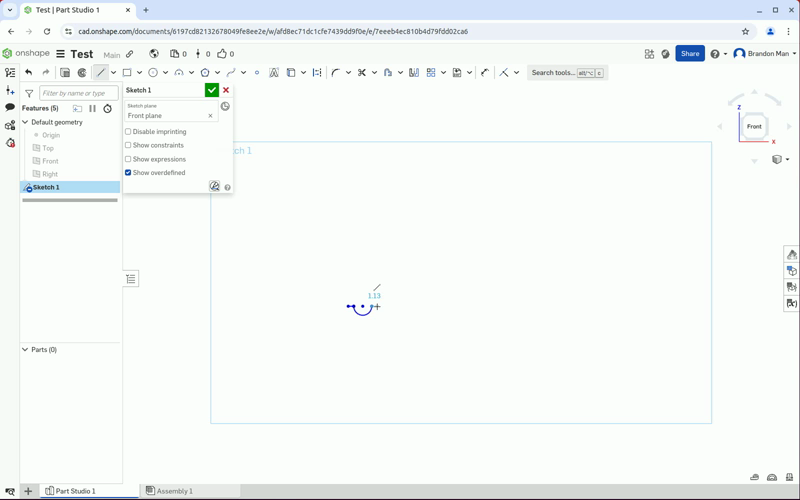
scroll(6)
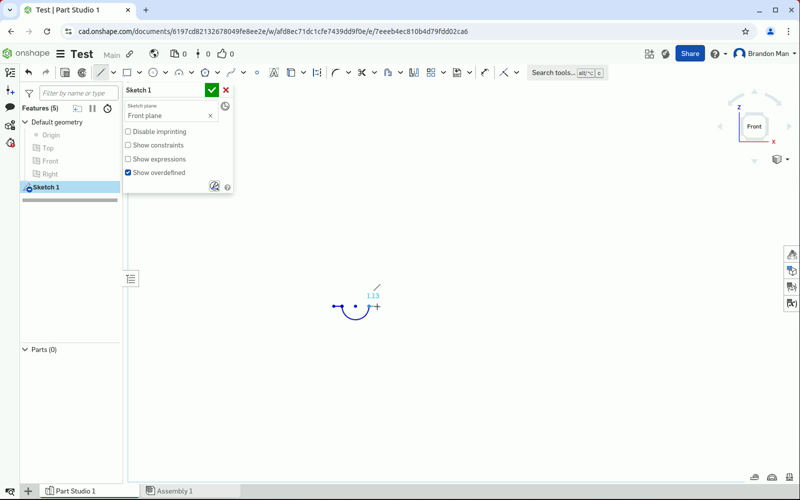
scroll(6)
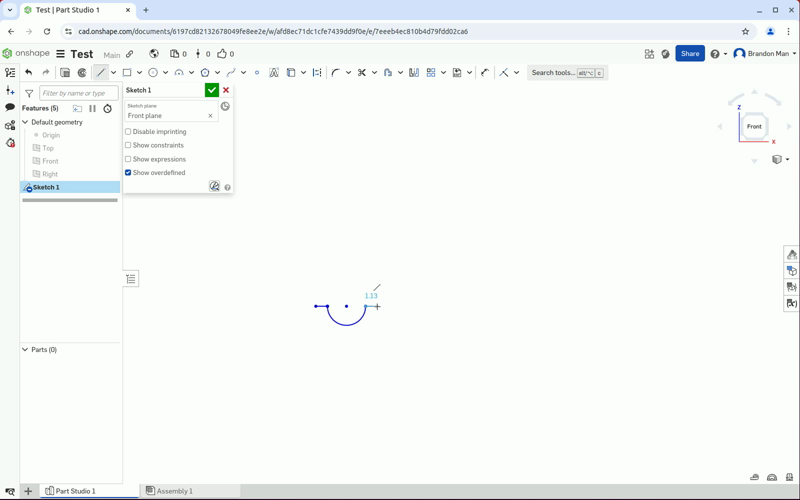
scroll(6)
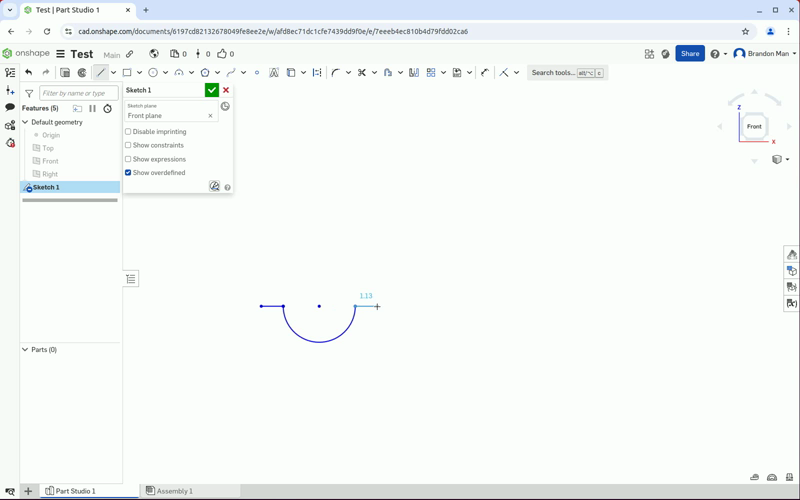
scroll(6)
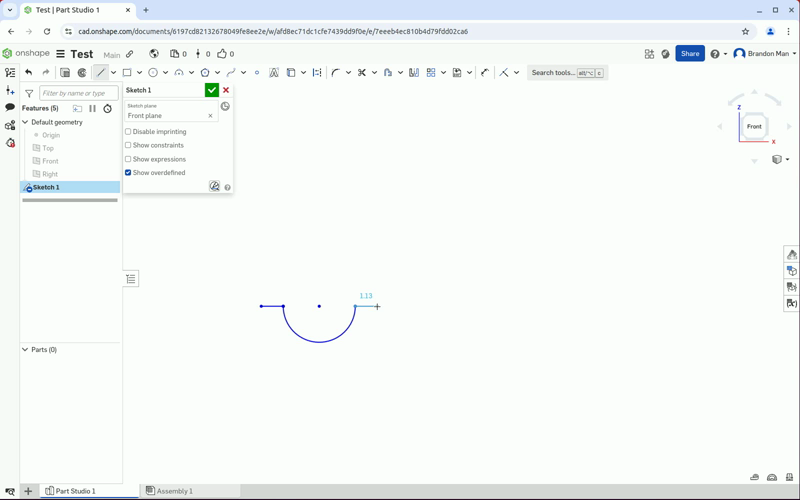
scroll(6)
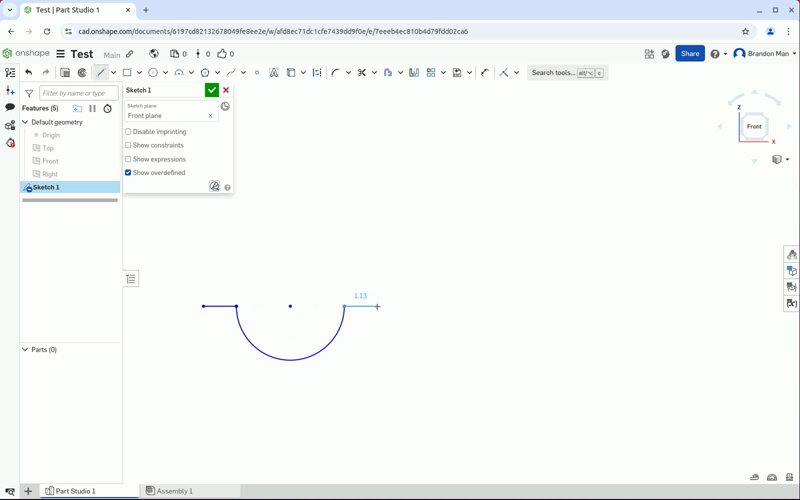
scroll(6)
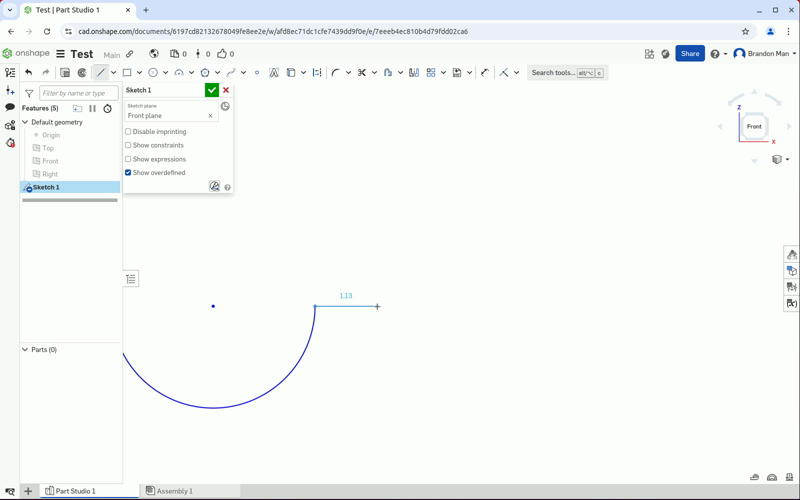
click(377, 306)
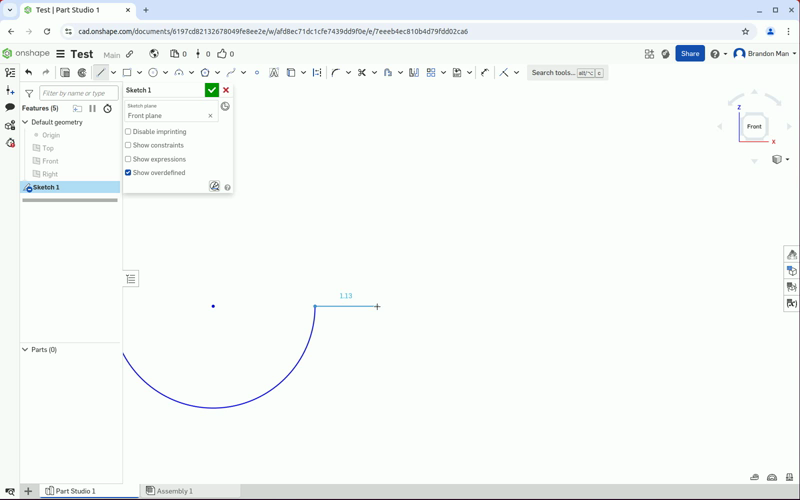
scroll(-6)
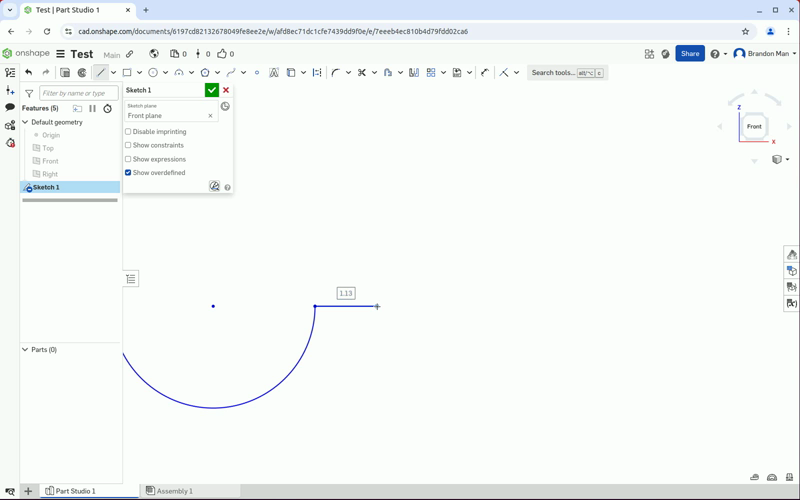
scroll(-6)
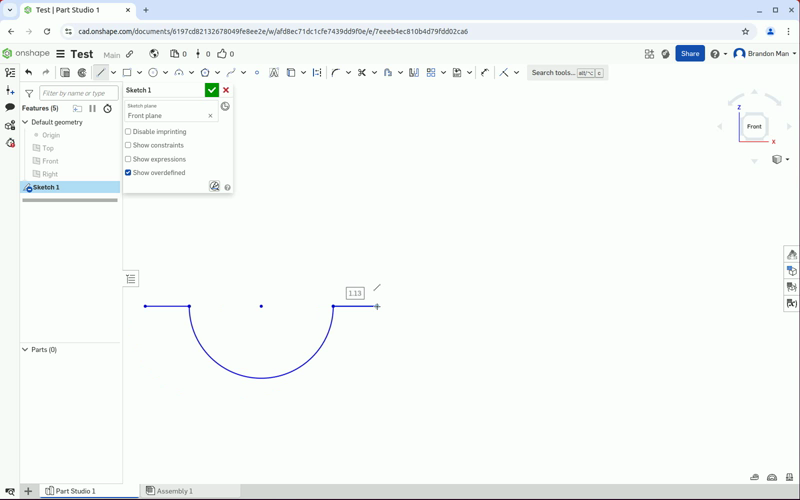
scroll(-6)
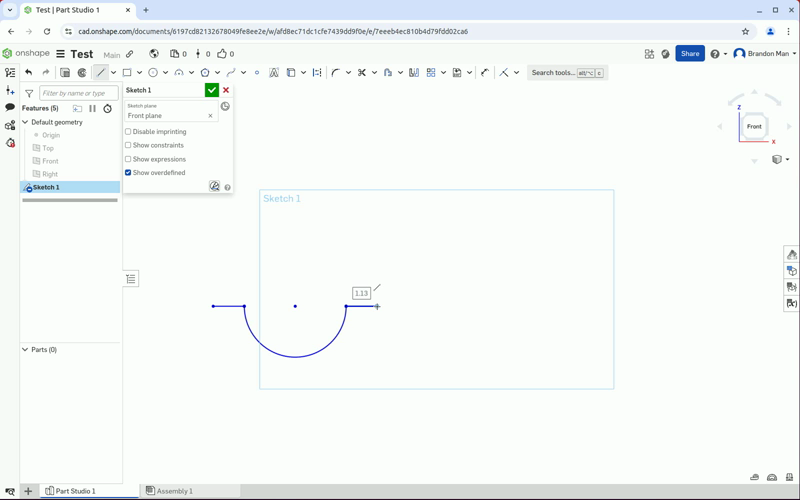
scroll(-6)
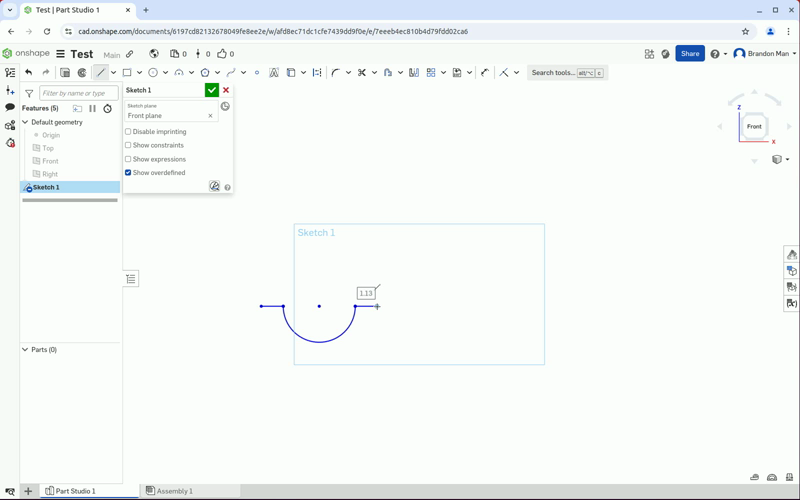
scroll(-6)
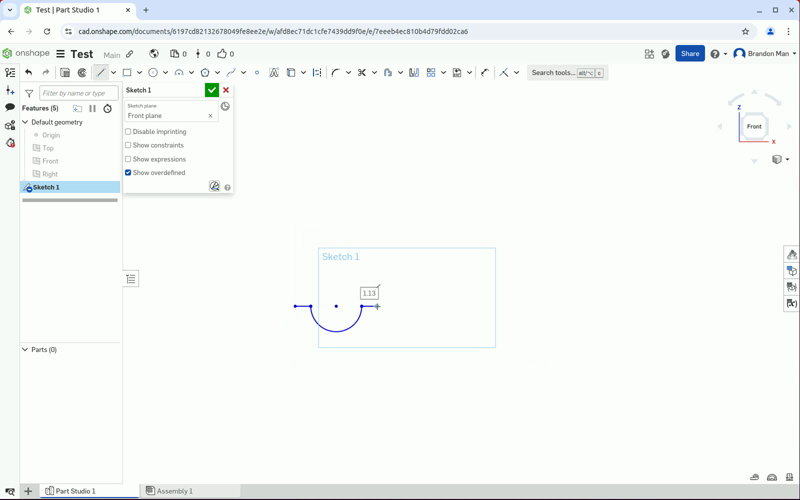
scroll(-6)
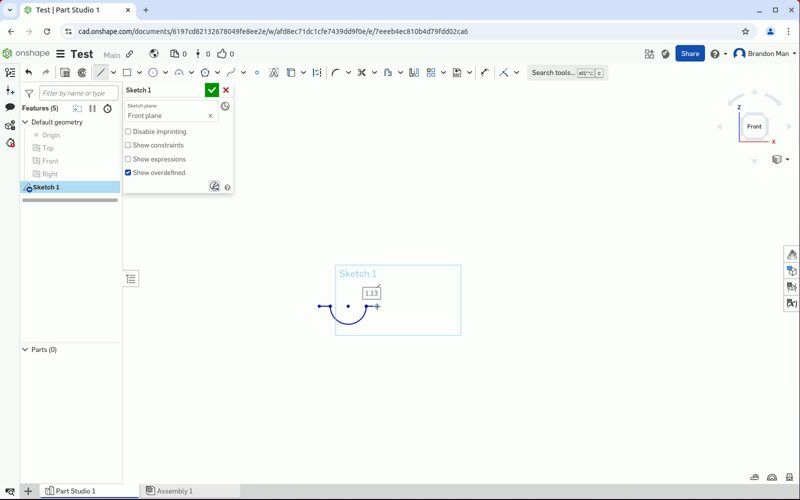
scroll(-6)
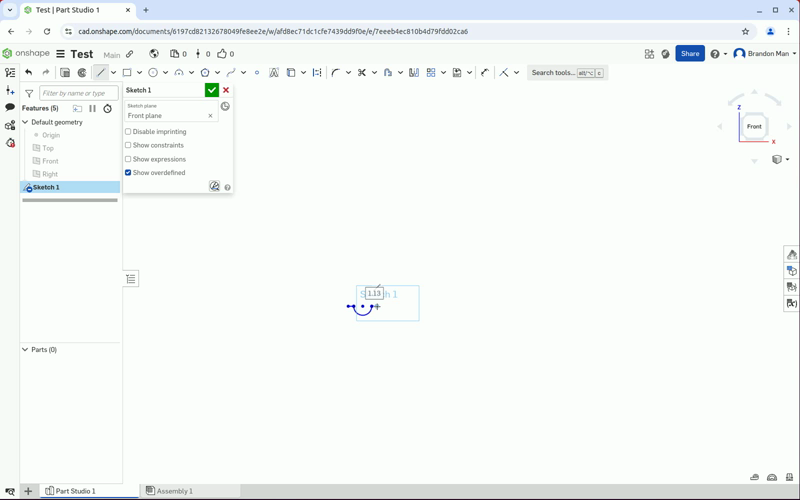
key_up(shift)
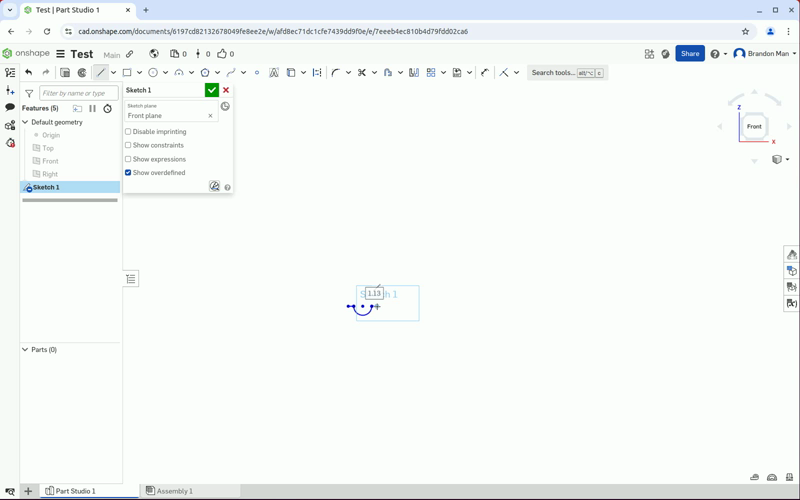
key_down(shift)
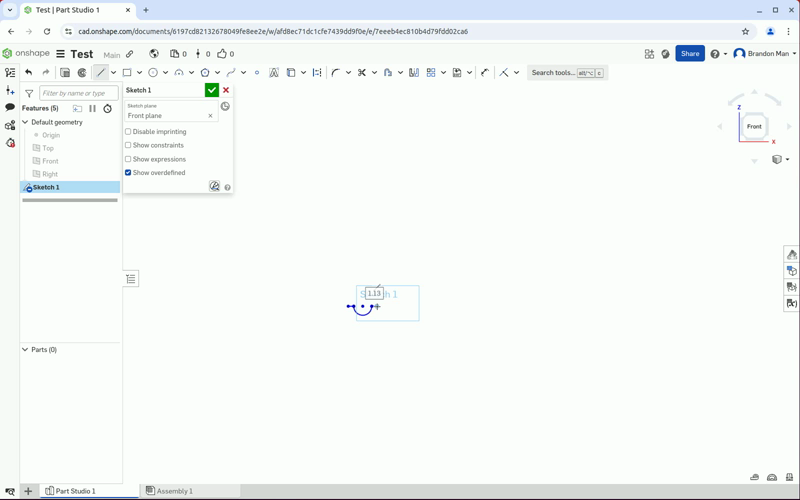
mouse_move(407, 306)
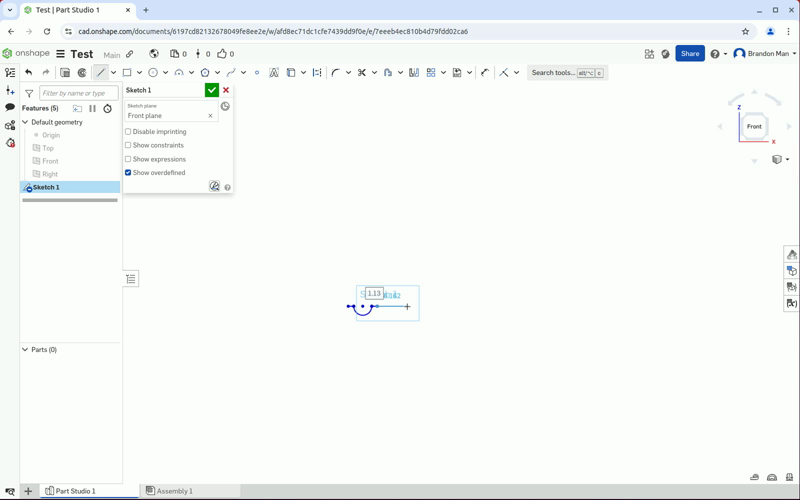
mouse_move(377, 295)
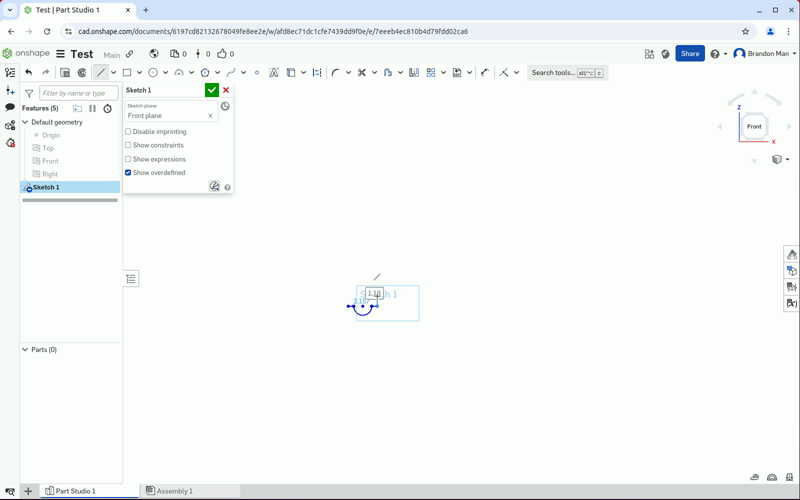
click(377, 295)
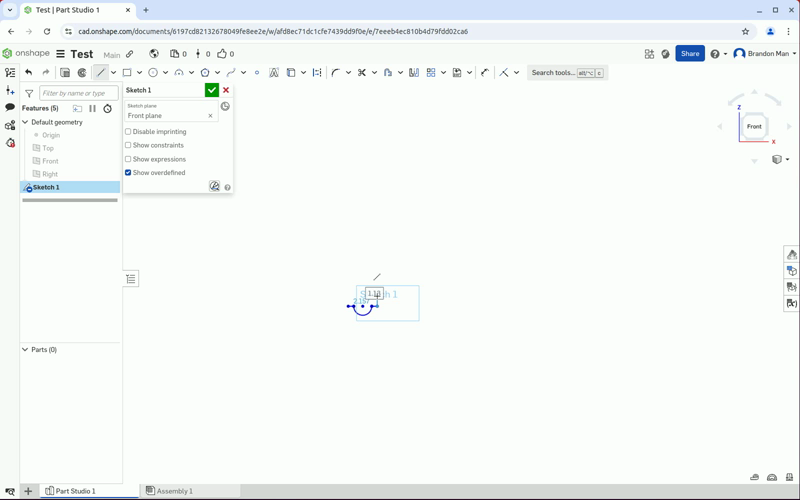
key_up(shift)
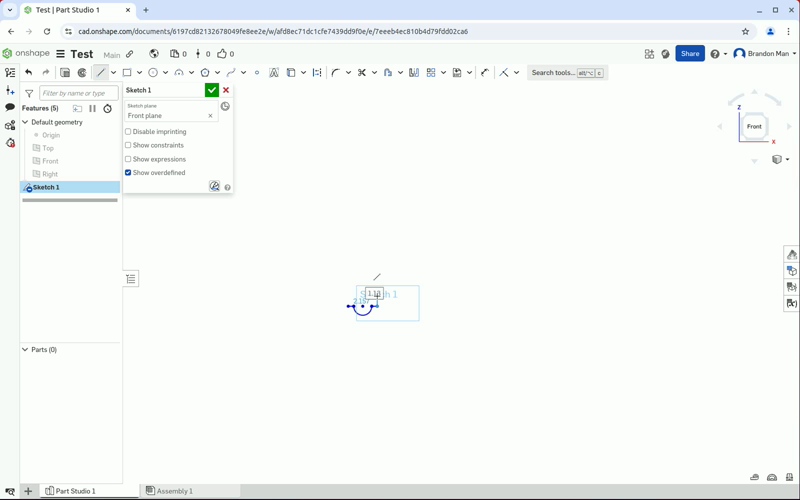
key_down(shift)
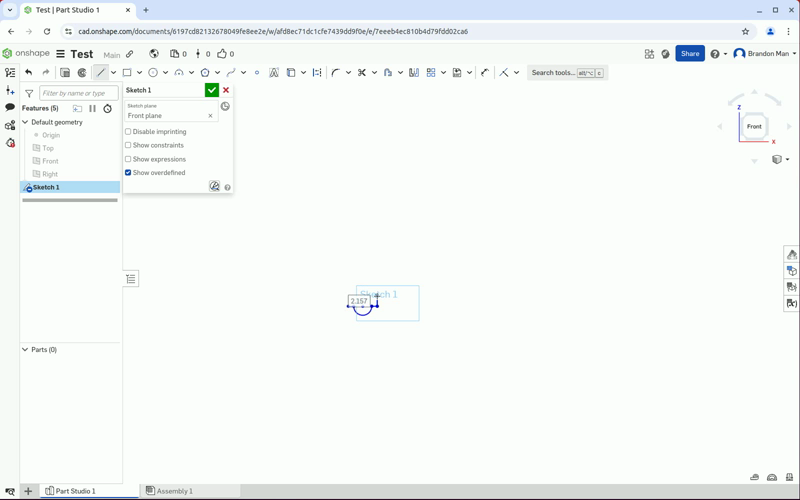
mouse_move(407, 295)
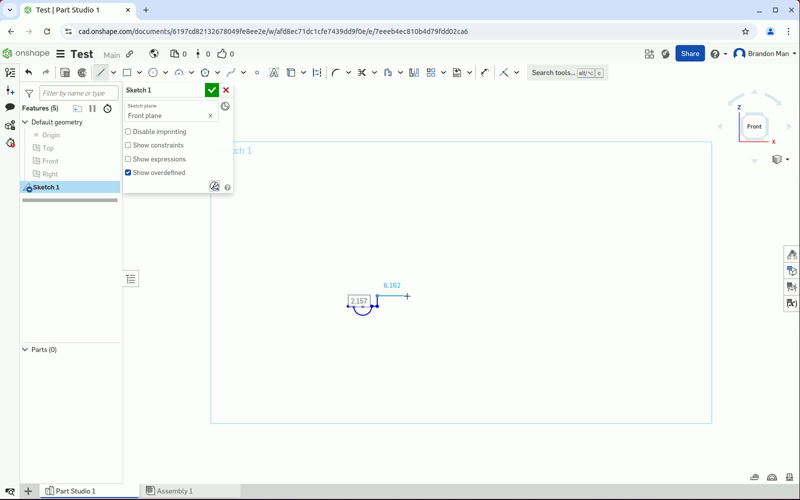
mouse_move(348, 295)
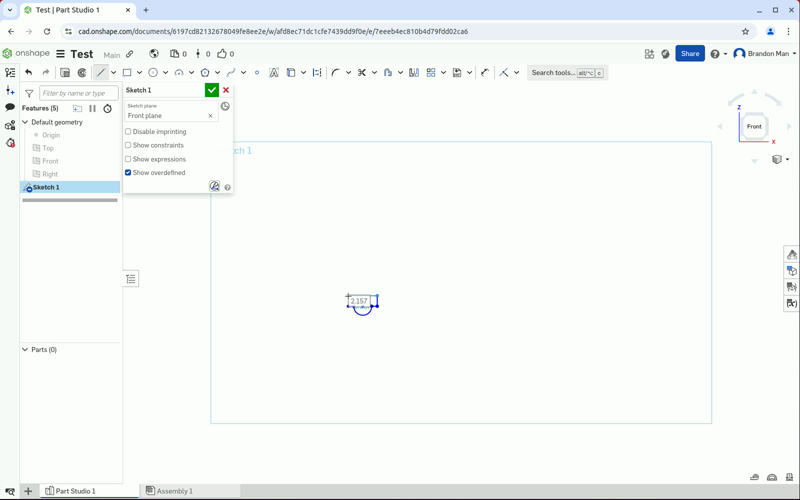
click(348, 295)
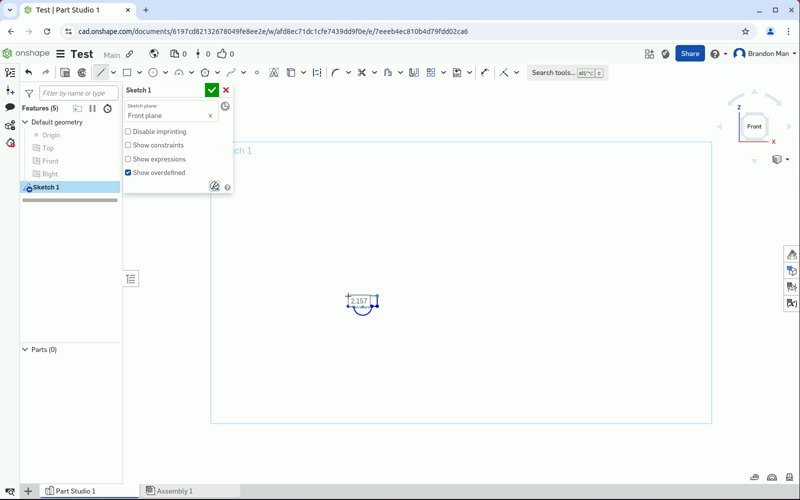
key_up(shift)
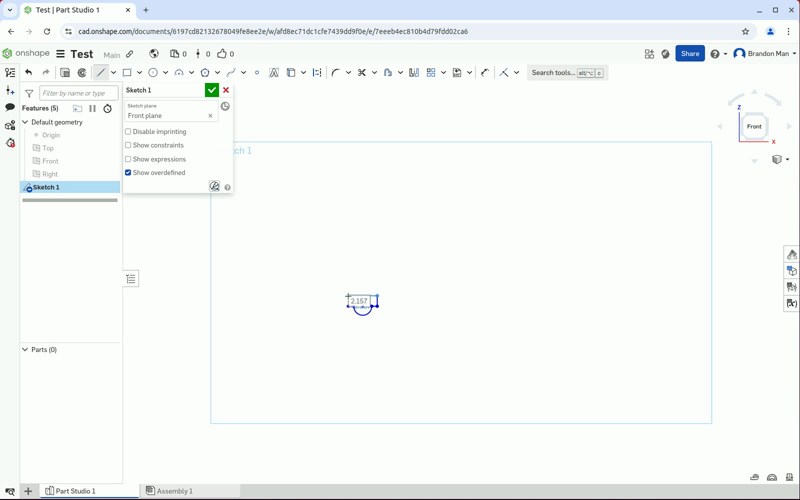
mouse_move(378, 295)
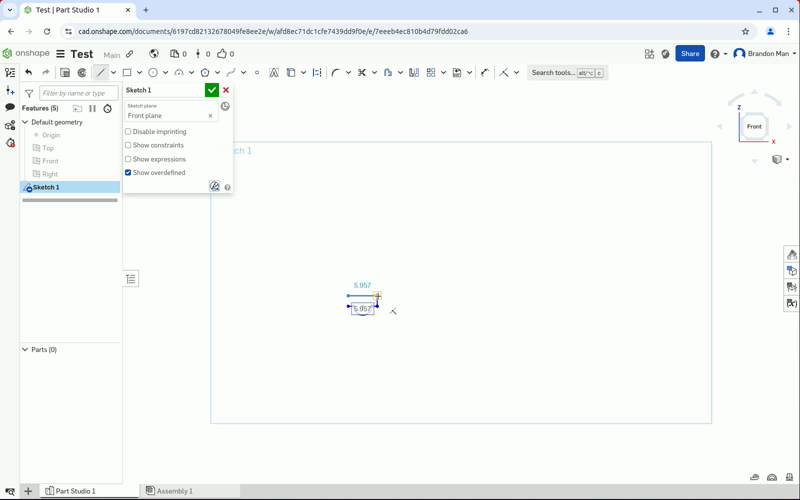
key_down(shift)
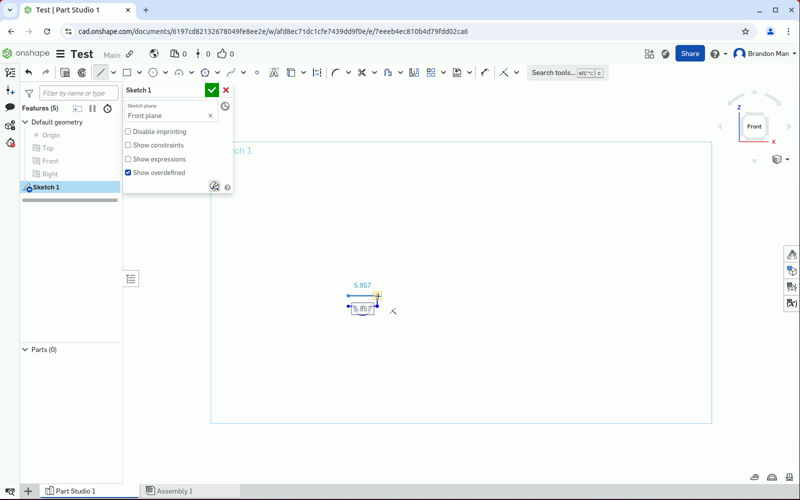
mouse_move(348, 306)
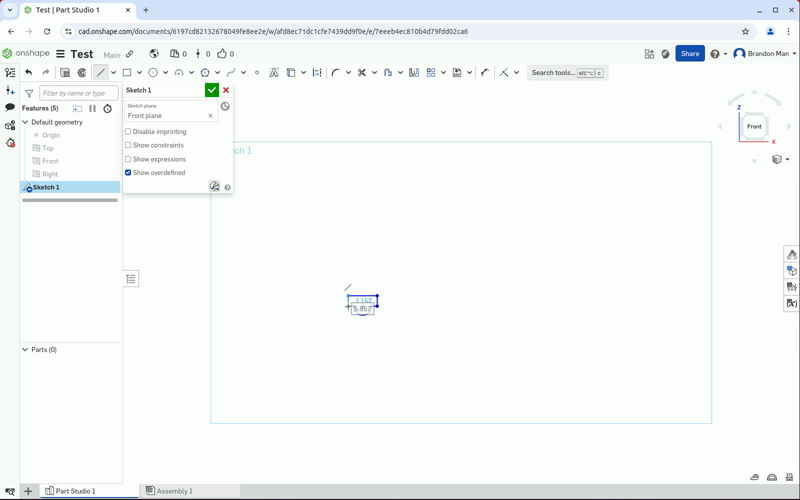
key_up(shift)
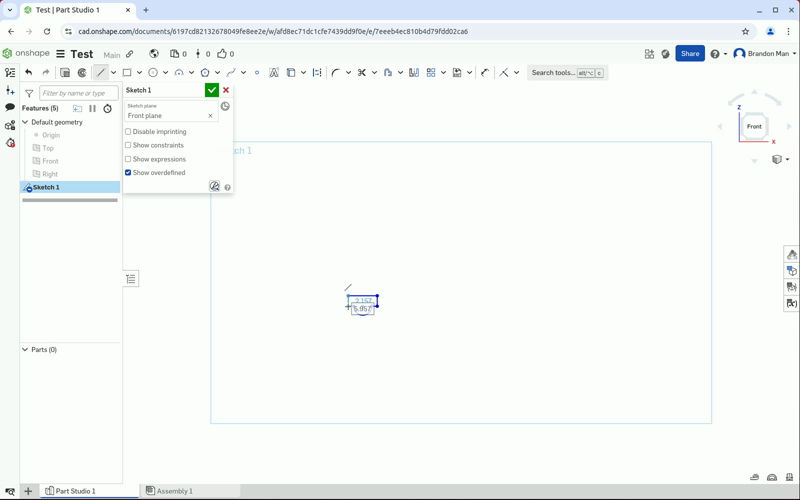
click(348, 306)
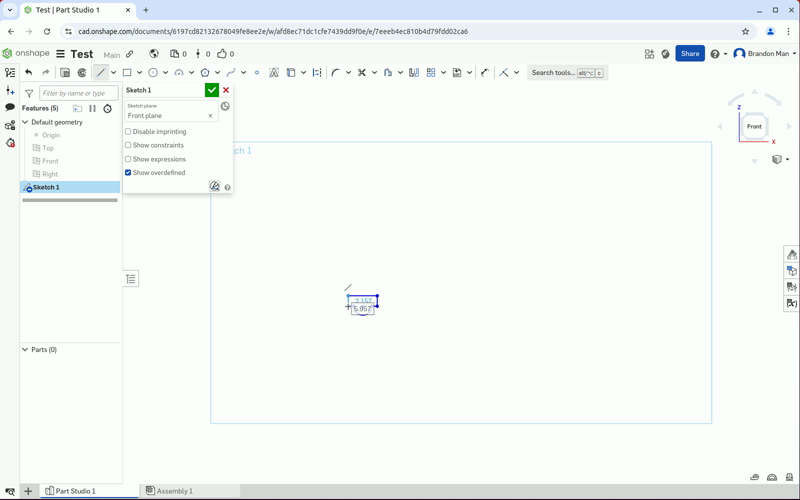
key(esc)
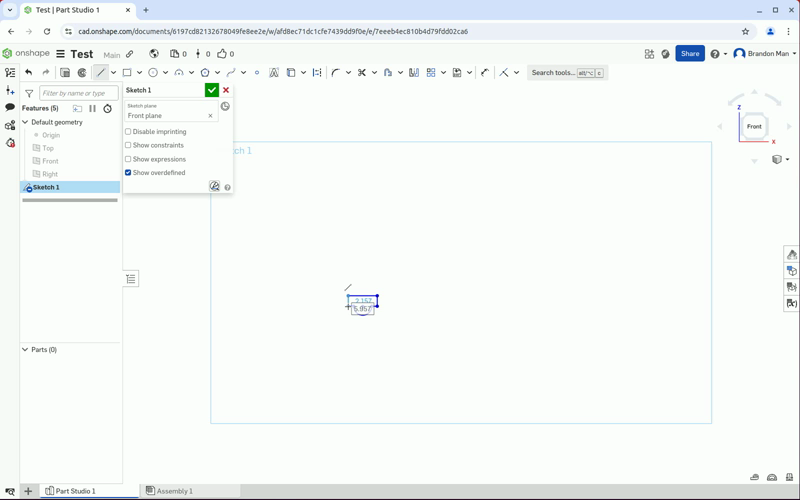
mouse_move(354, 308)
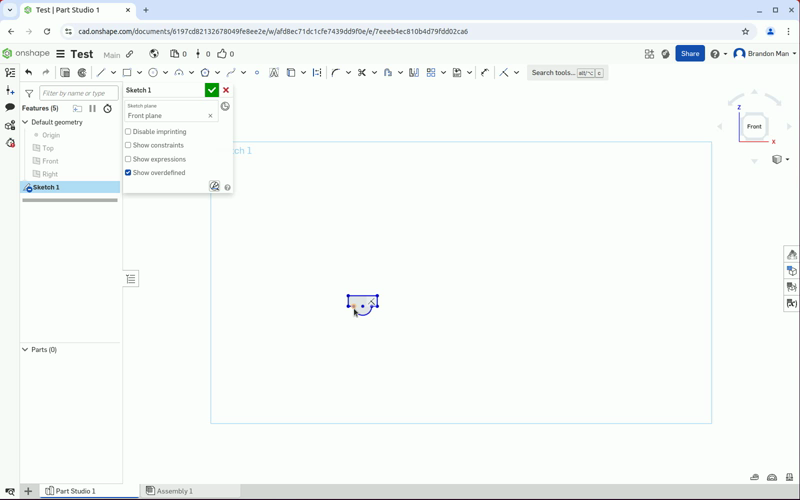
scroll(6)
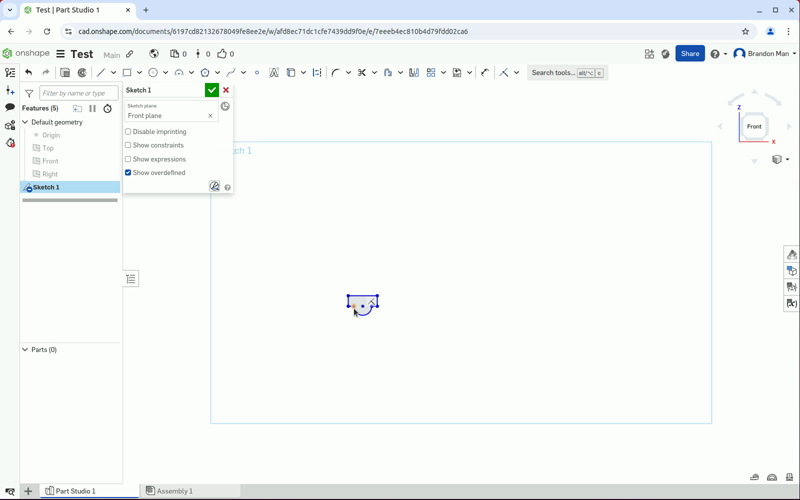
scroll(6)
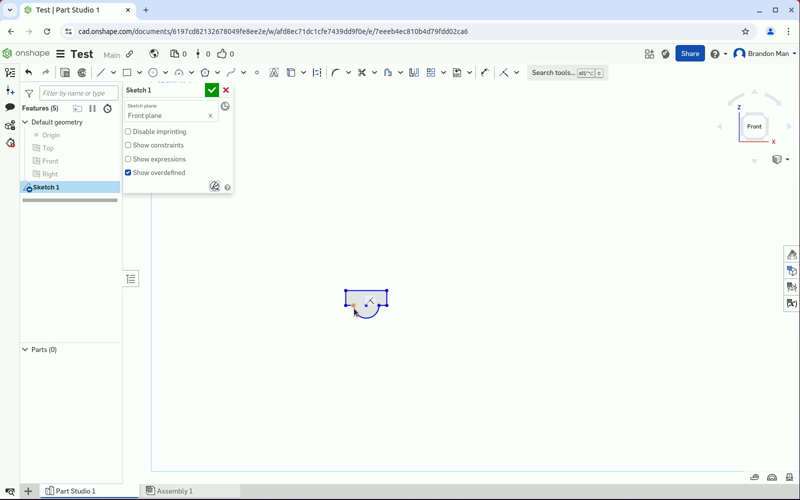
scroll(6)
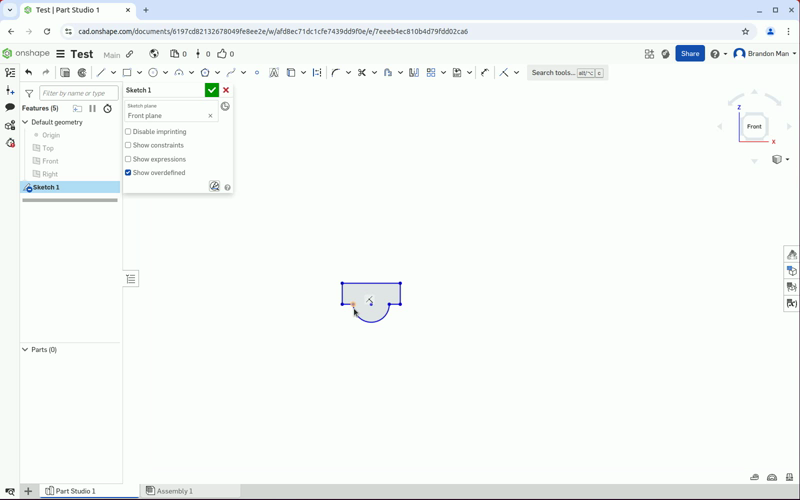
scroll(6)
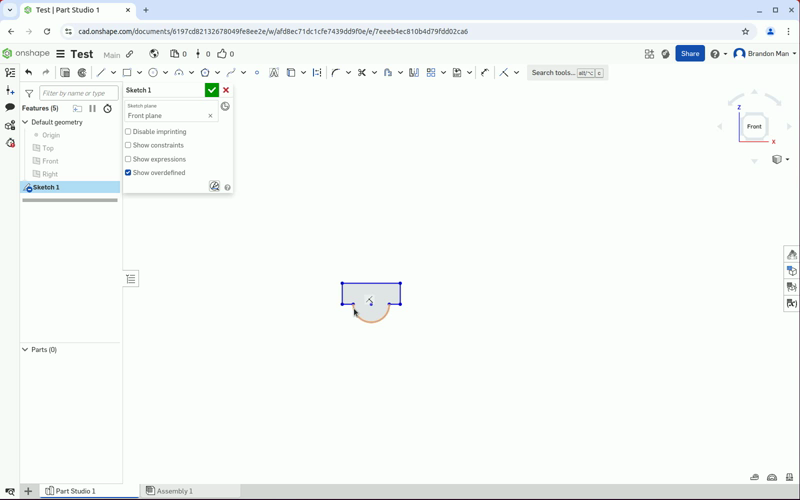
scroll(6)
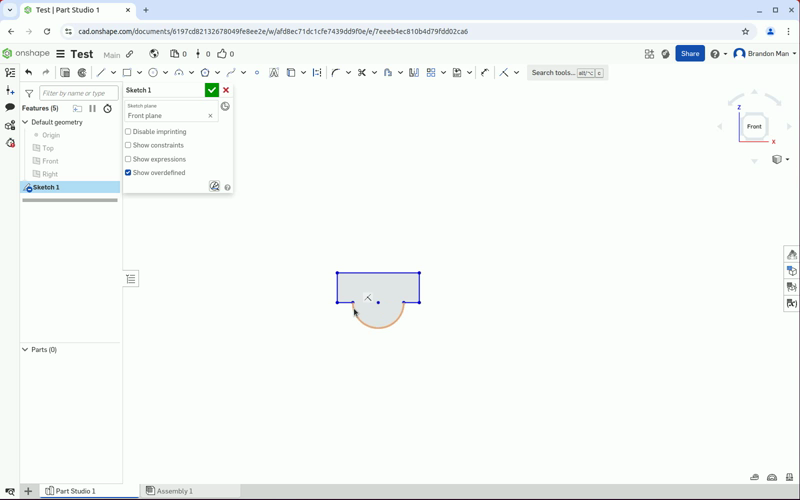
scroll(6)
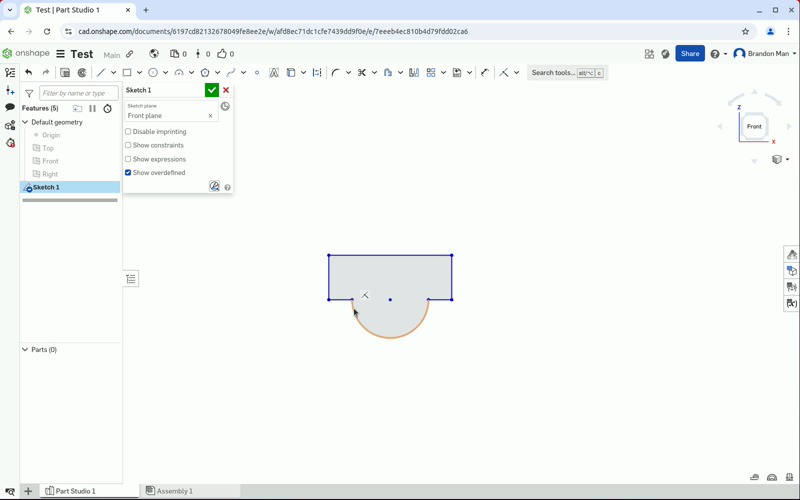
scroll(6)
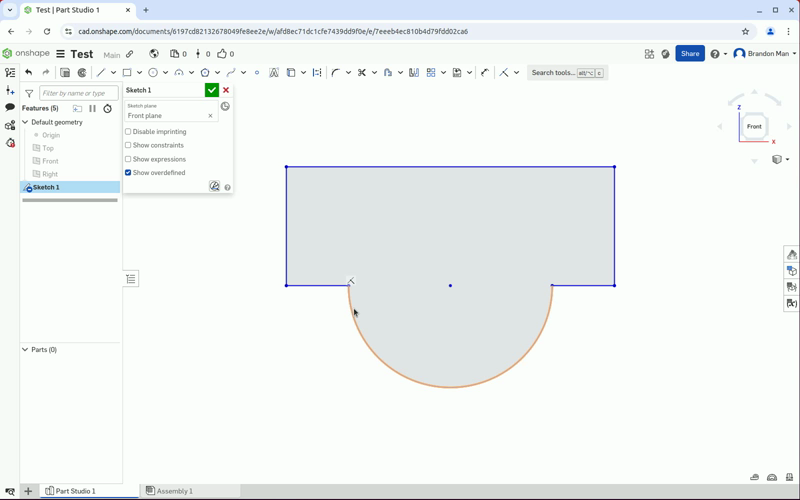
click(354, 308)
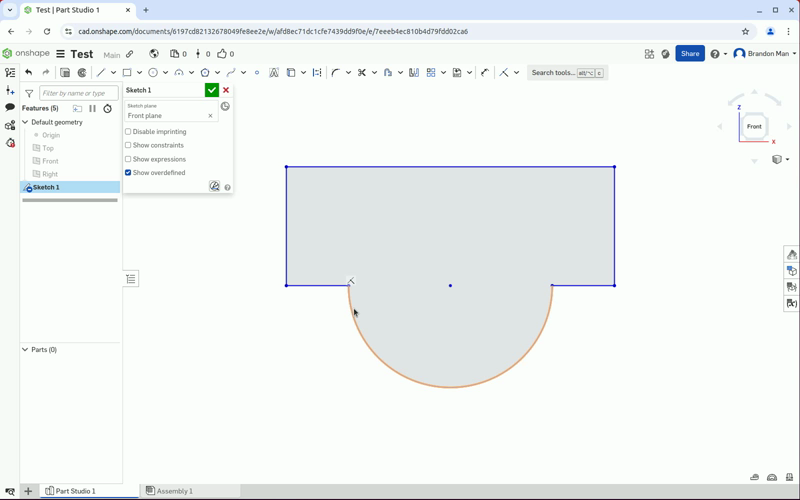
scroll(-6)
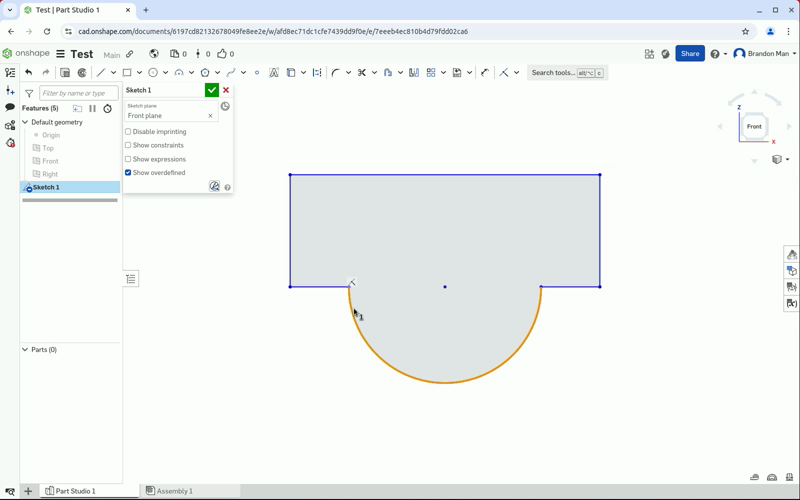
scroll(-6)
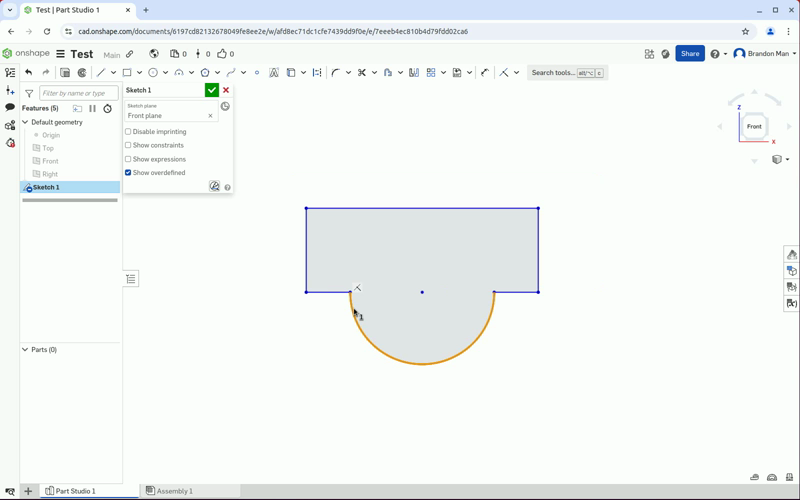
scroll(-6)
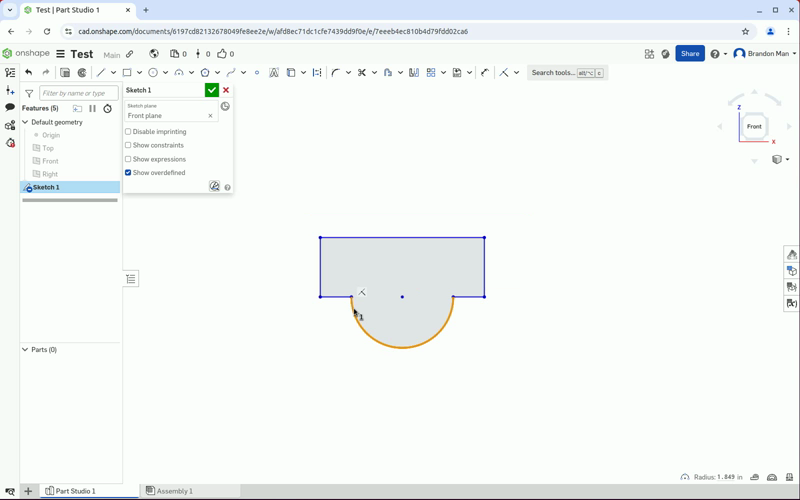
scroll(-6)
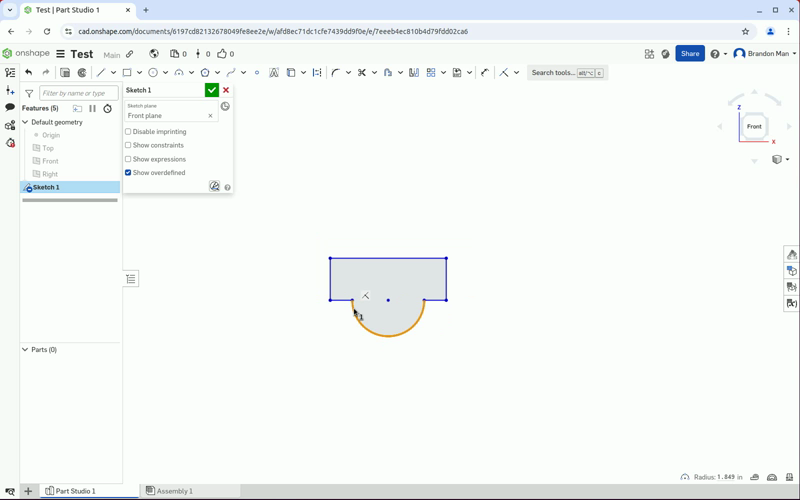
scroll(-6)
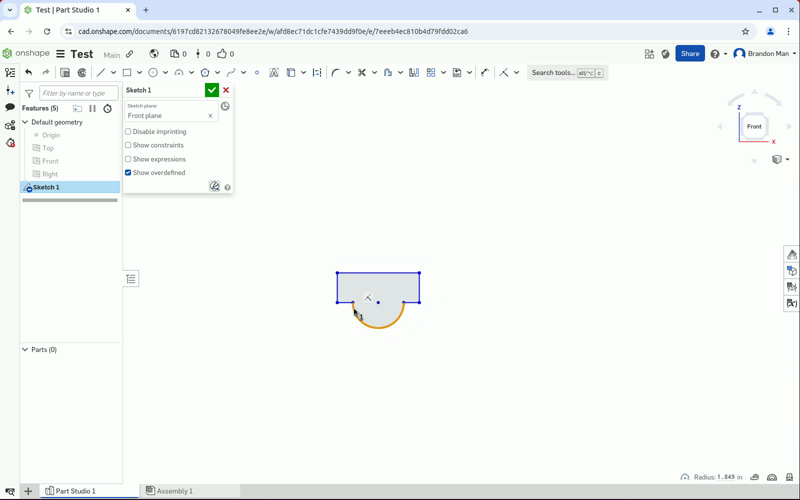
scroll(-6)
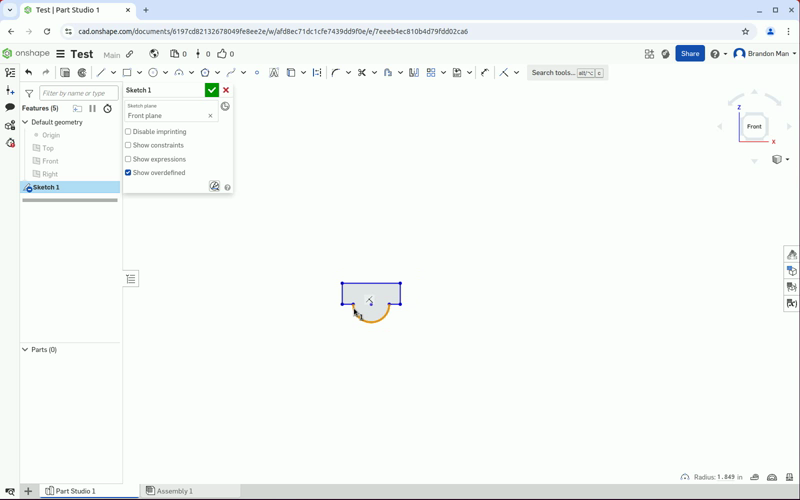
scroll(-6)
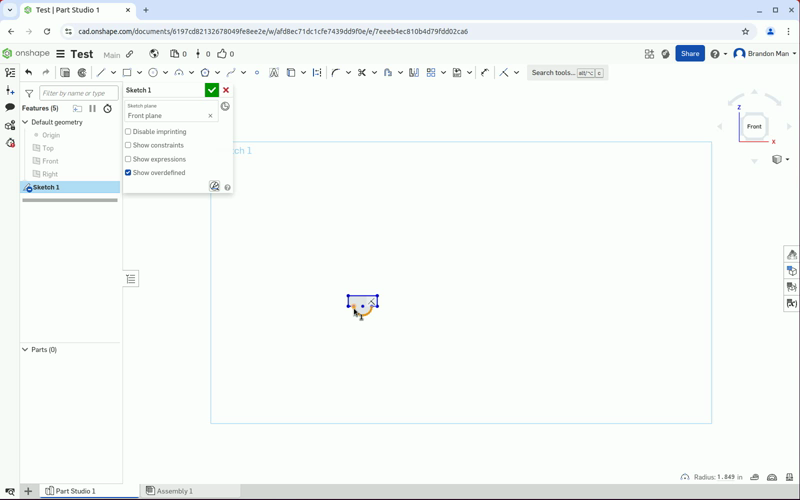
mouse_move(73, 352)
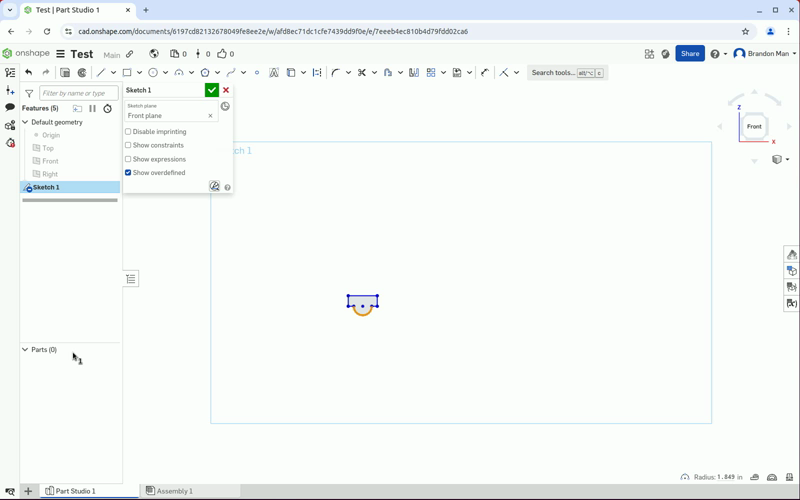
key(shift+y)
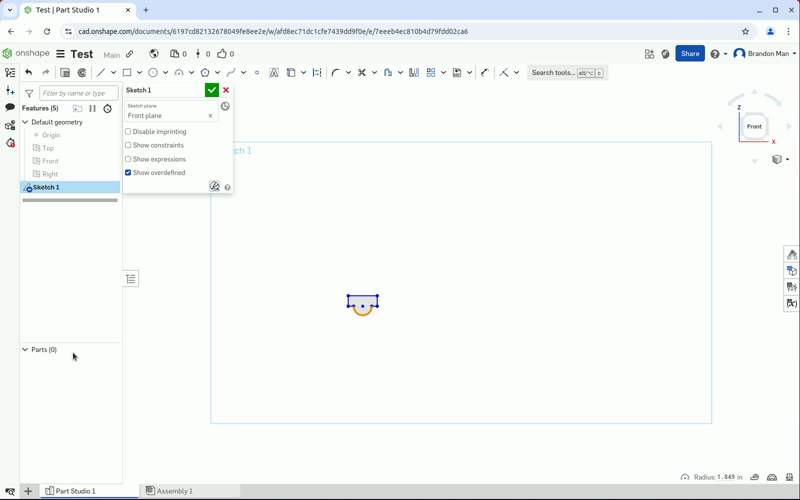
key(shift+e)
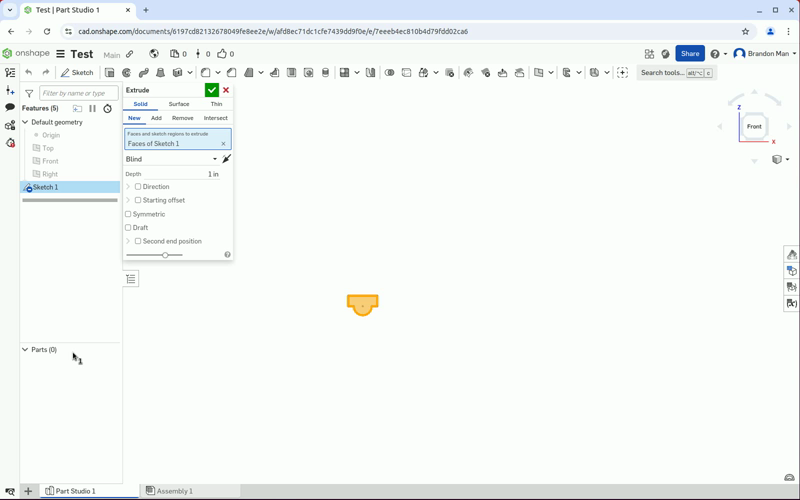
mouse_move(143, 106)
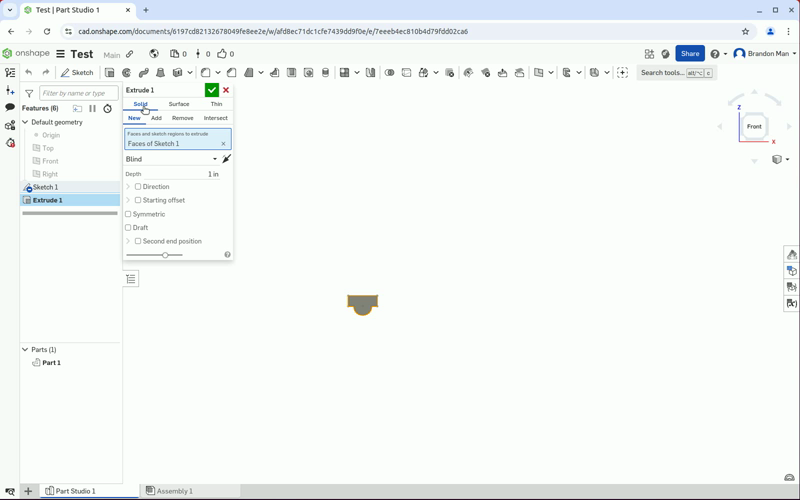
click(143, 106)
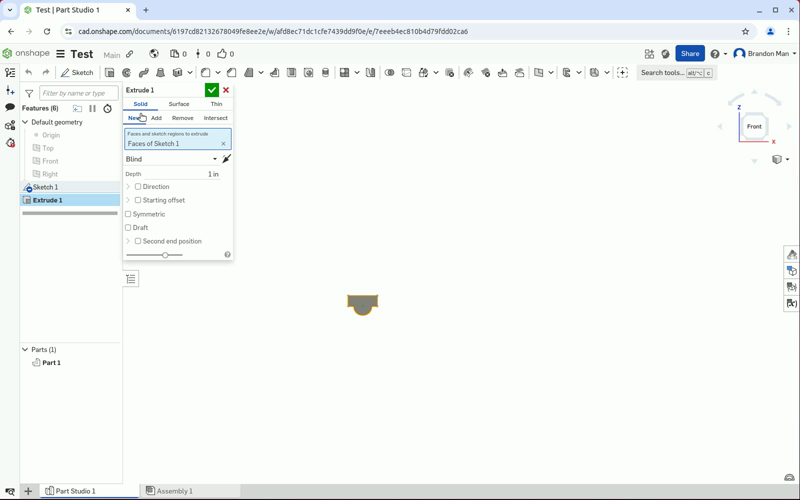
mouse_move(137, 120)
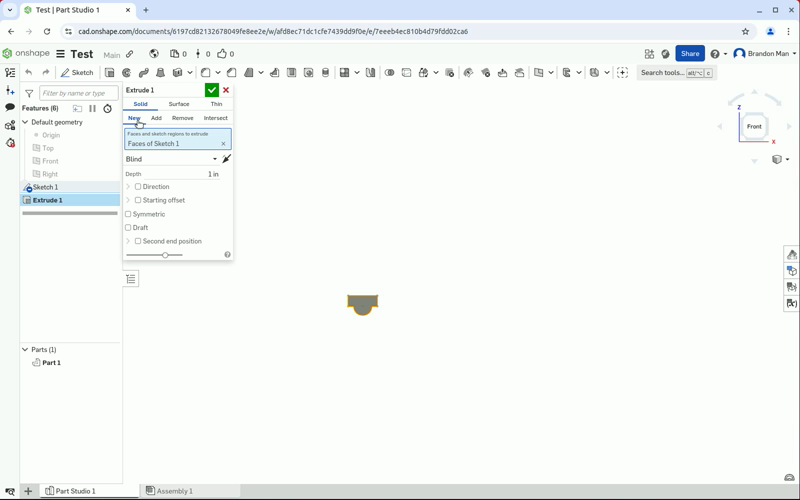
click(137, 120)
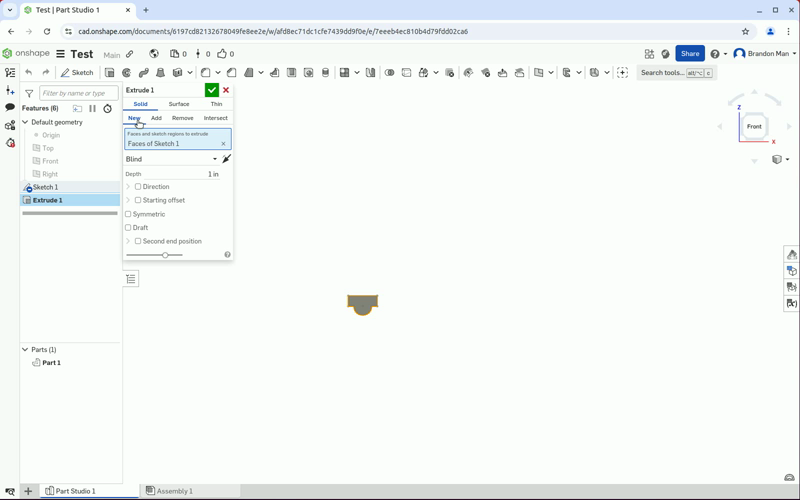
key(tab, 4)
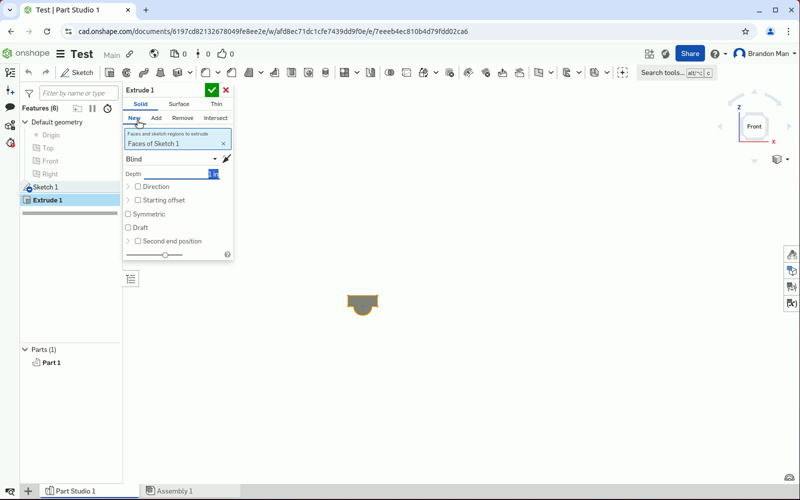
text(-0.241)
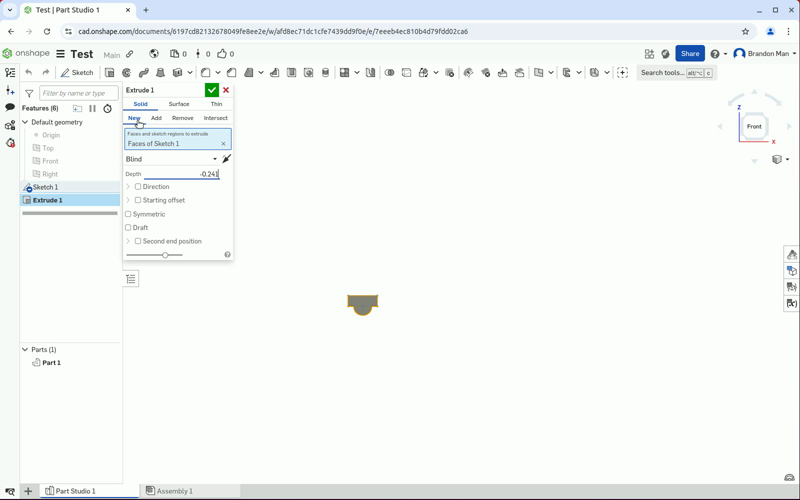
key(enter)
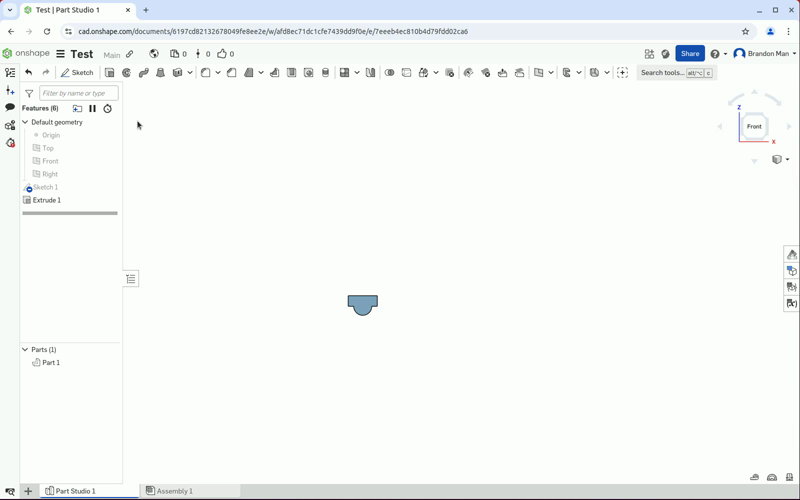
key(shift+h)
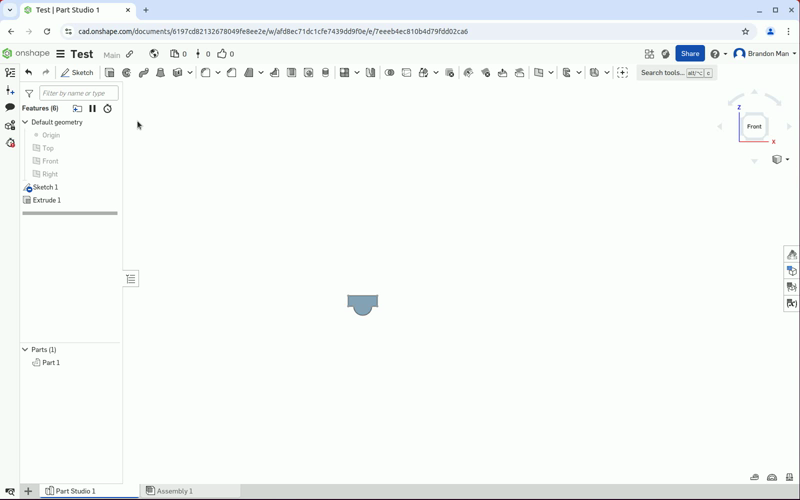
key(shift+h)
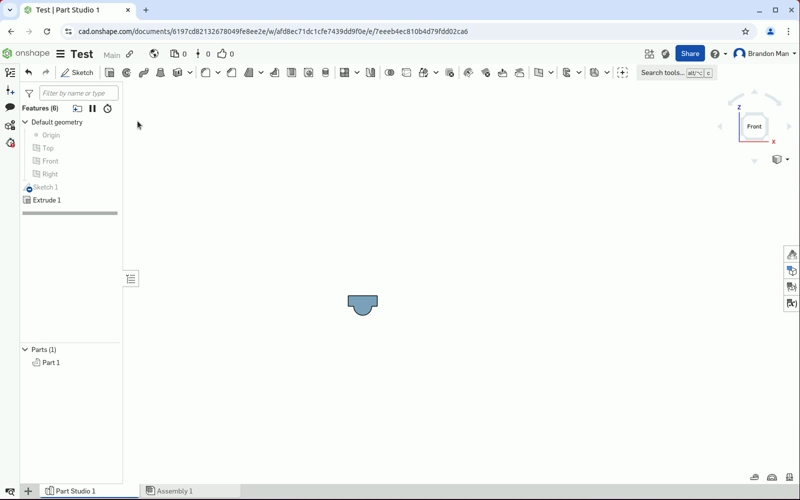
mouse_move(73, 189)
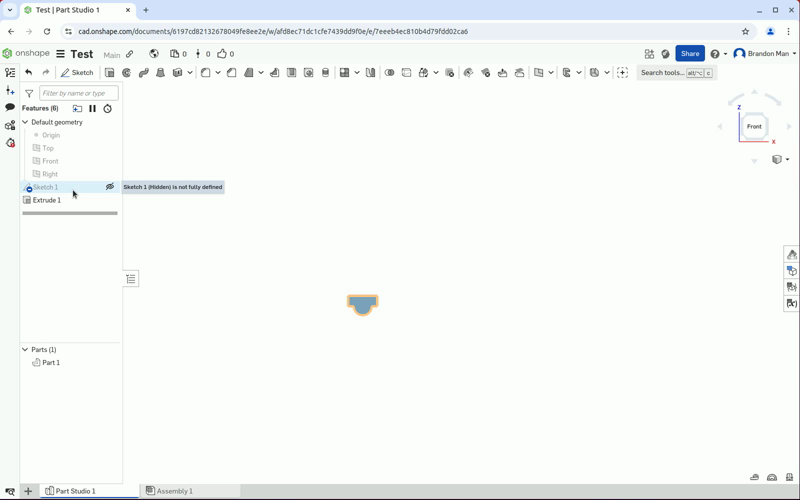
click(73, 189)
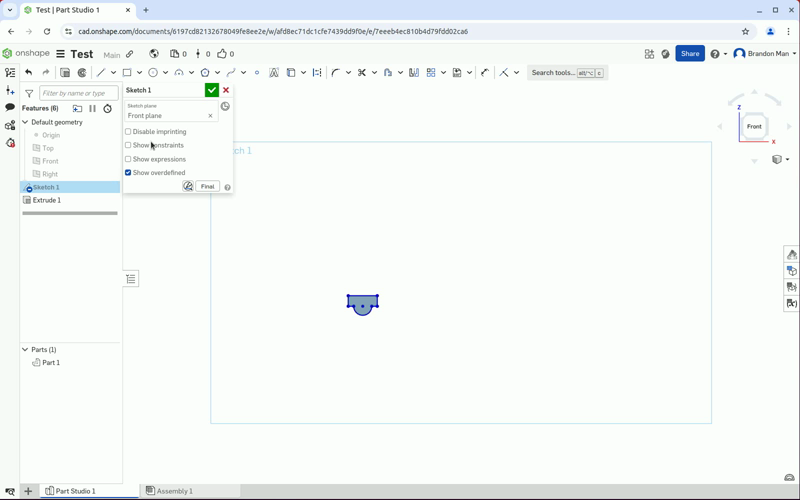
mouse_move(229, 92)
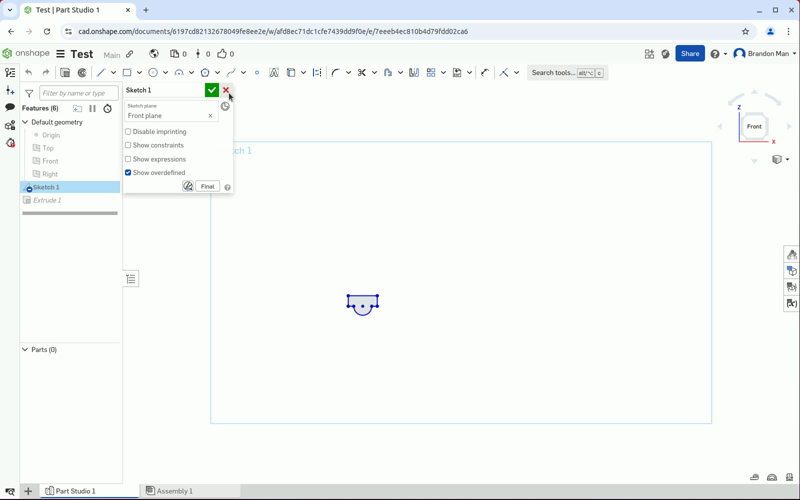
click(229, 92)
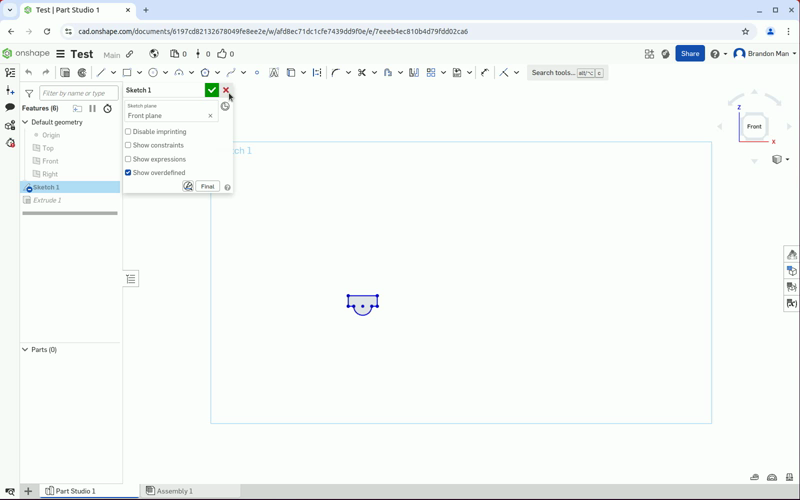
key(shift+s)
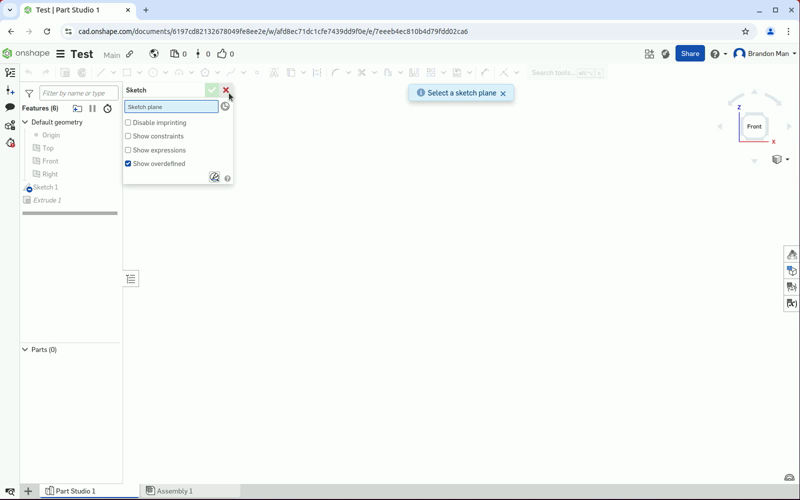
mouse_move(73, 163)
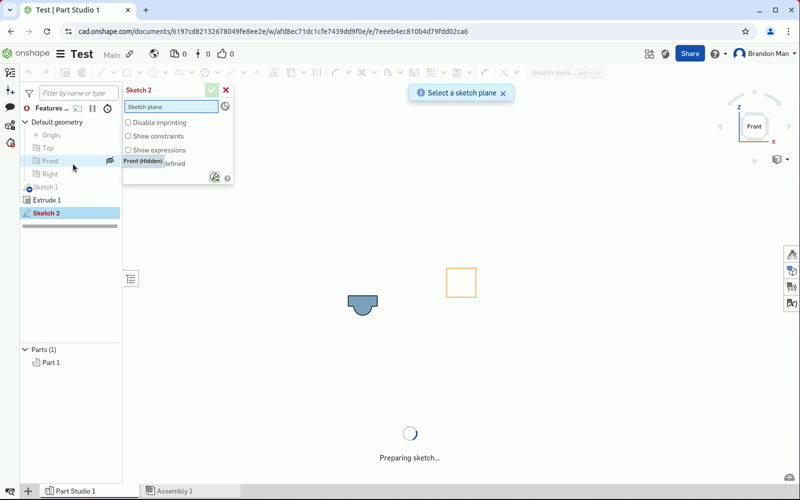
click(73, 163)
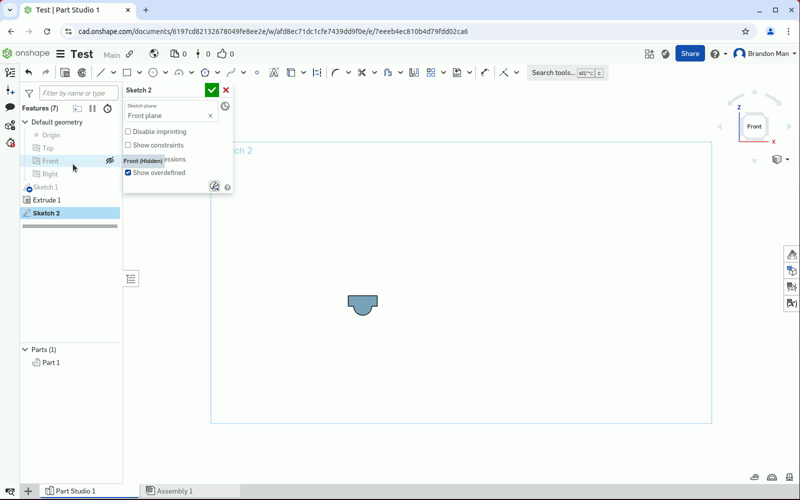
mouse_move(73, 352)
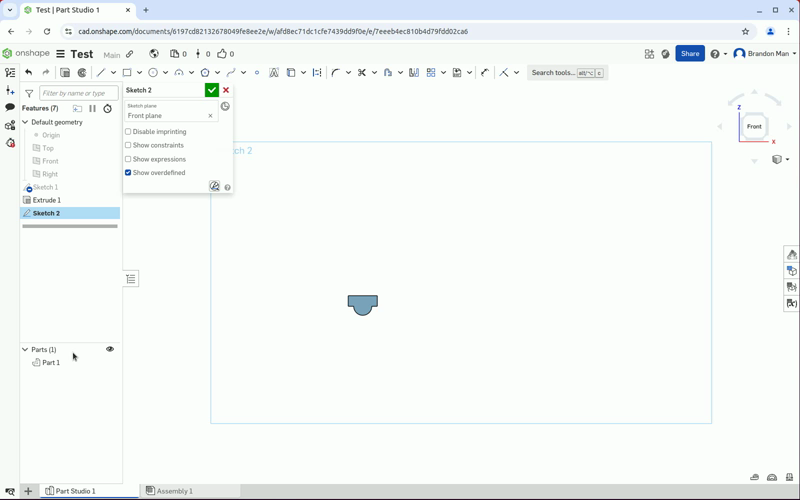
key(y)
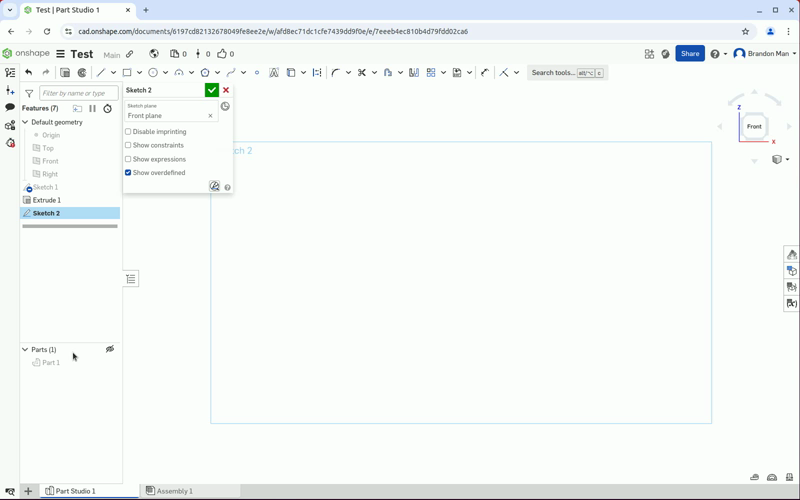
key(a)
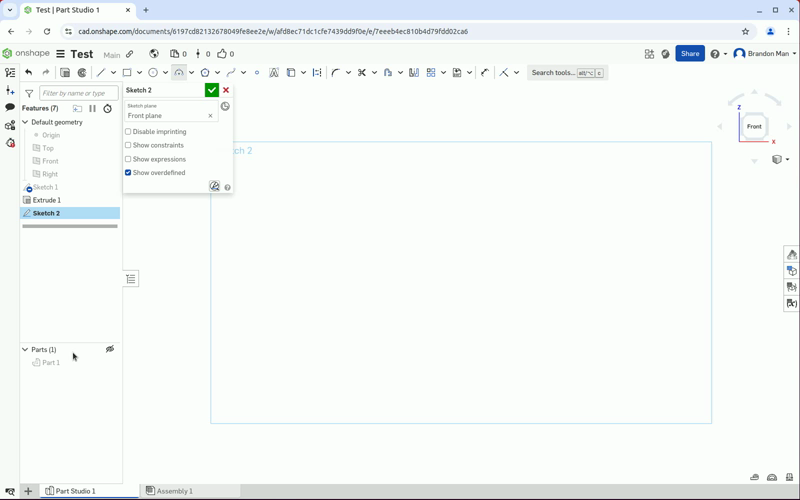
key_down(shift)
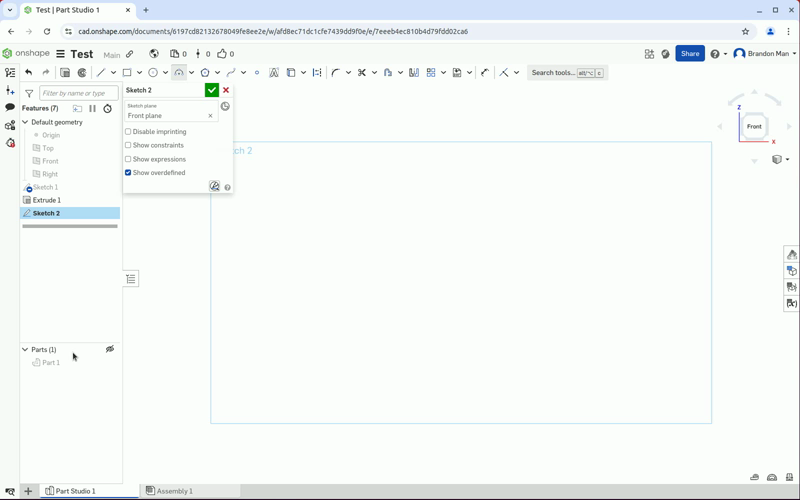
mouse_move(353, 306)
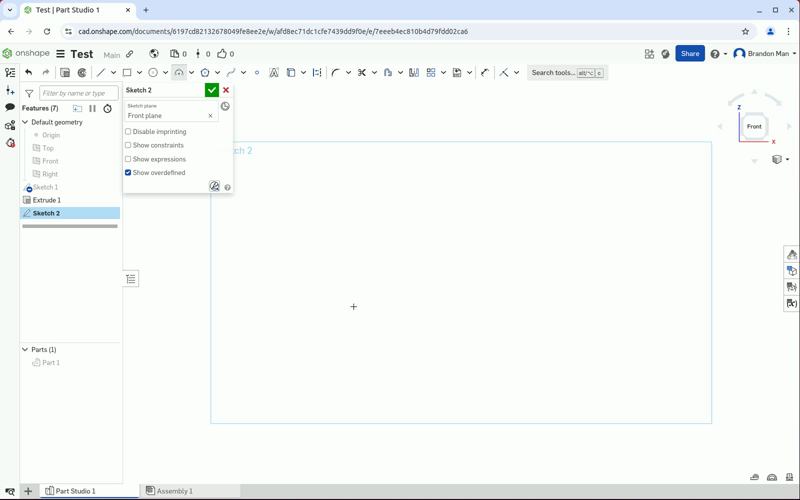
click(353, 306)
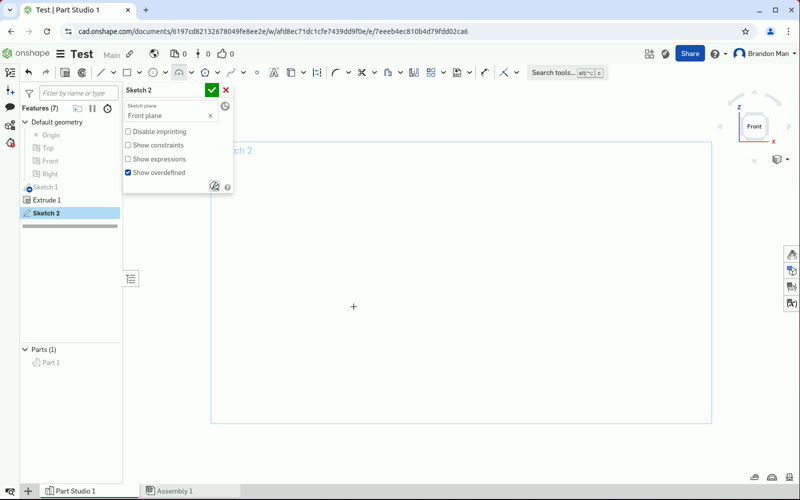
key_up(shift)
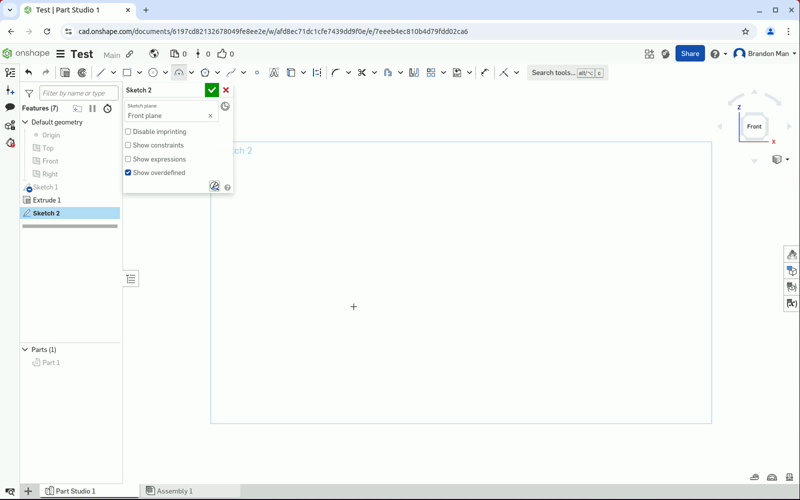
key_down(shift)
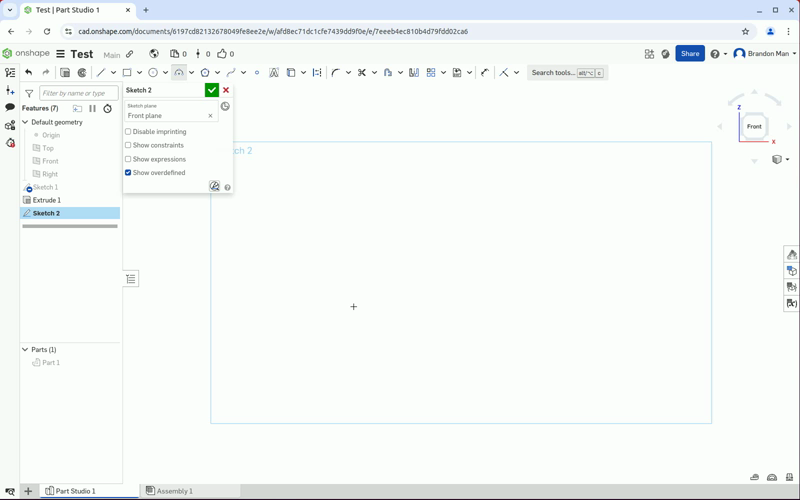
mouse_move(371, 306)
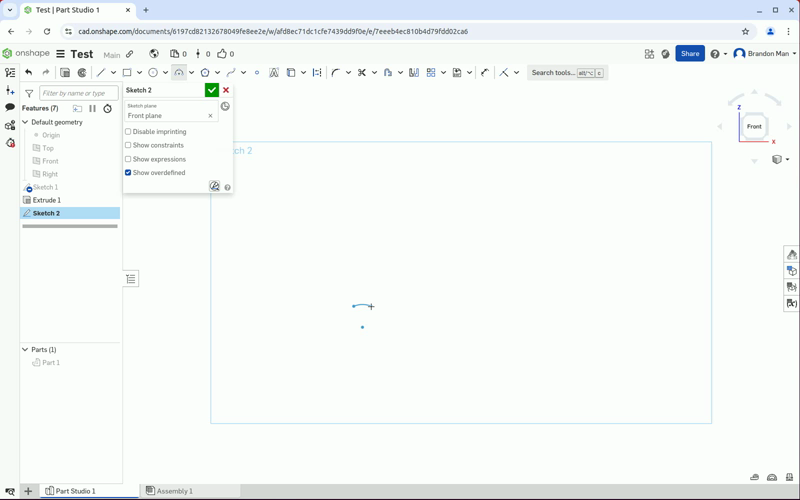
click(371, 306)
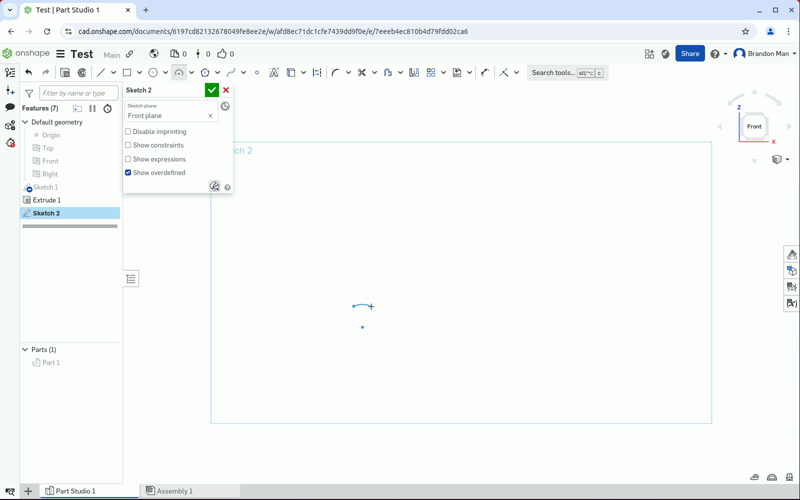
mouse_move(362, 315)
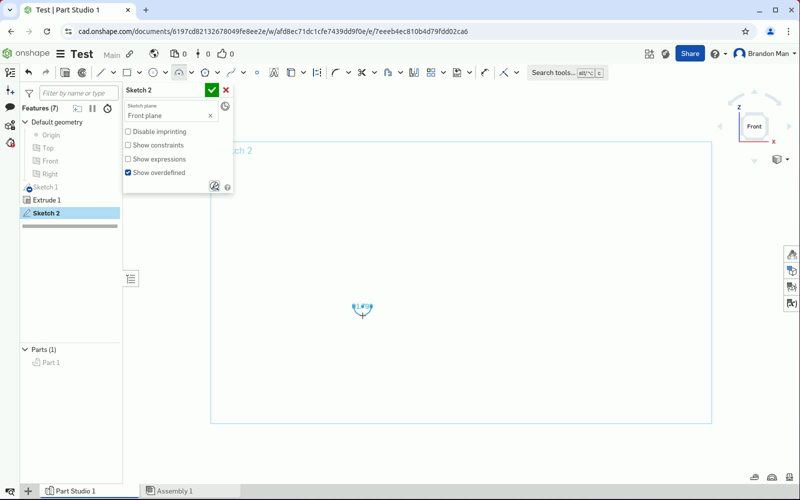
click(362, 315)
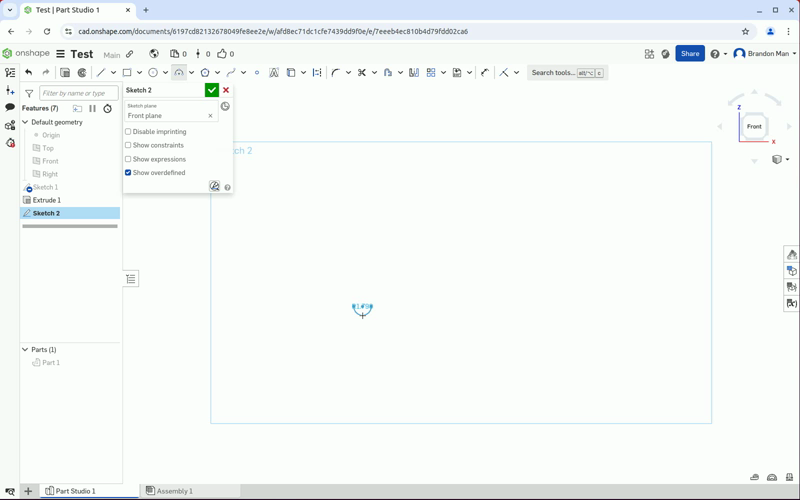
key_up(shift)
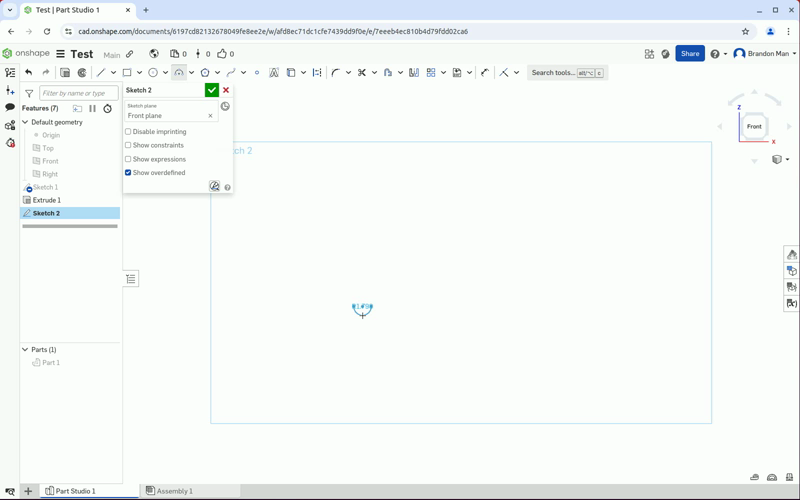
key(esc)
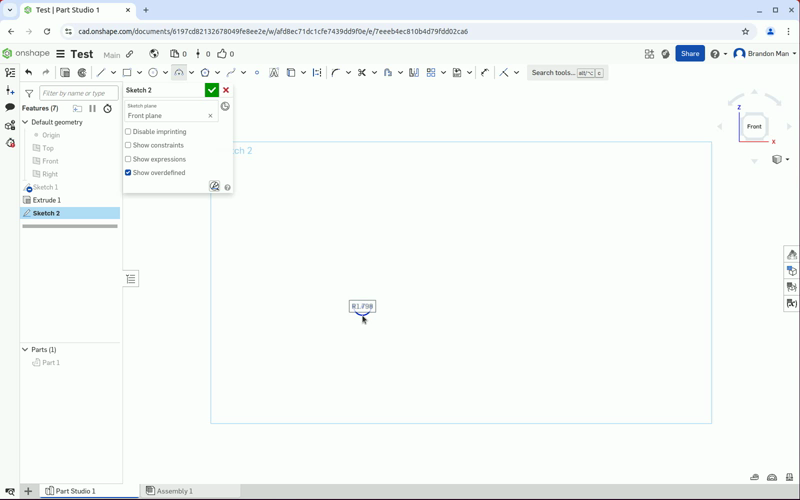
key(l)
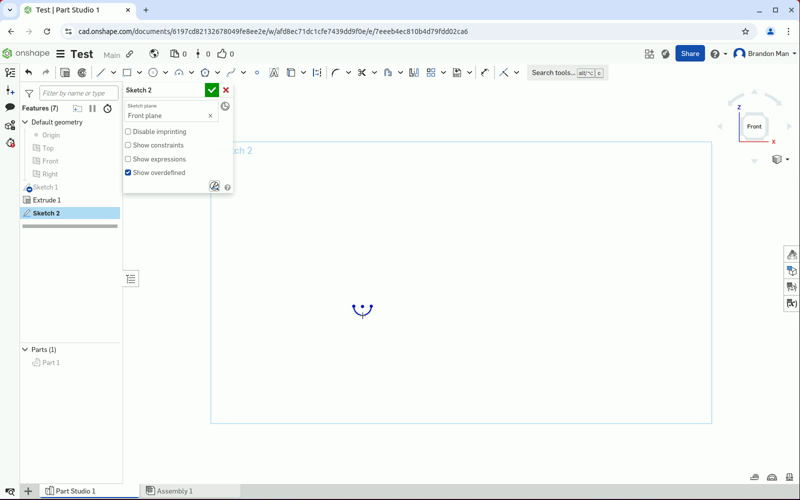
mouse_move(371, 306)
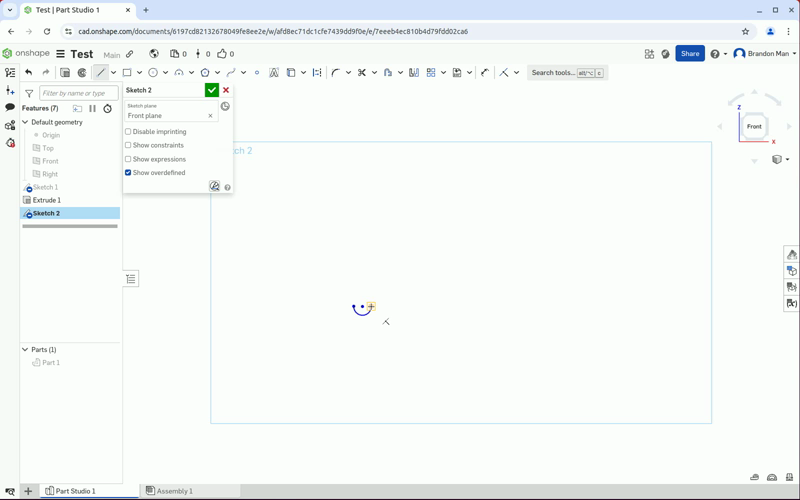
click(371, 306)
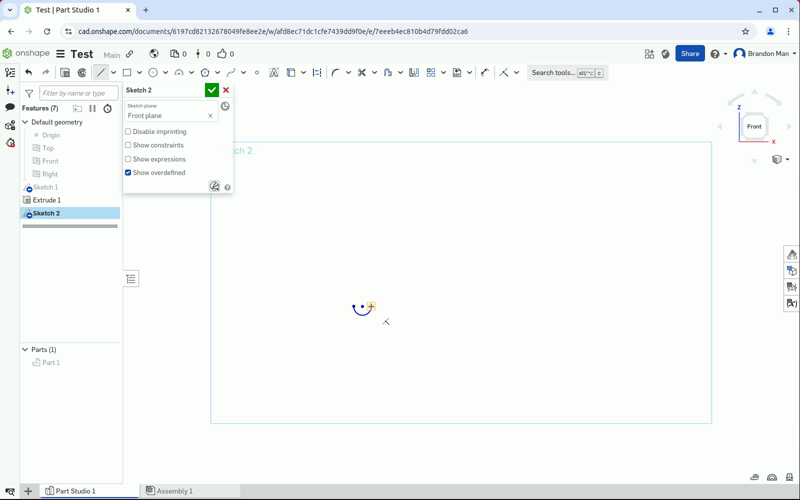
key_down(shift)
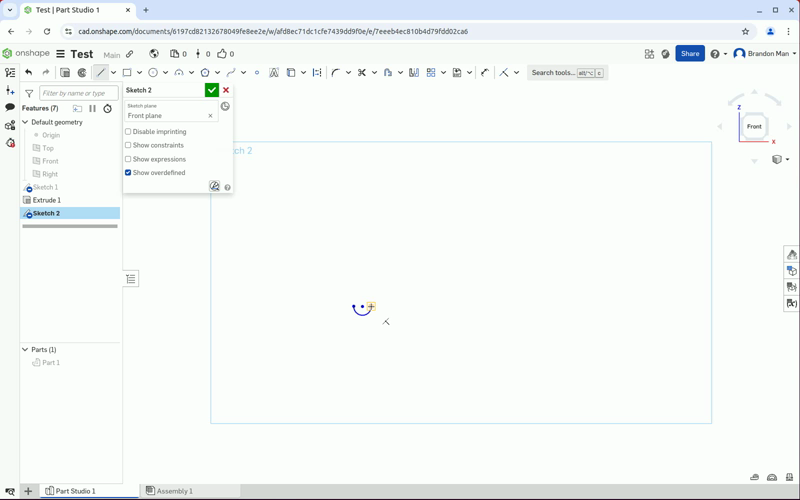
mouse_move(401, 306)
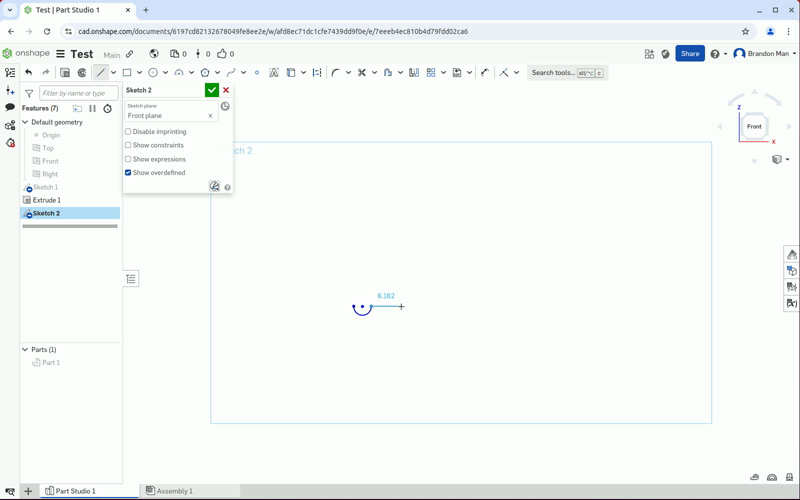
mouse_move(369, 306)
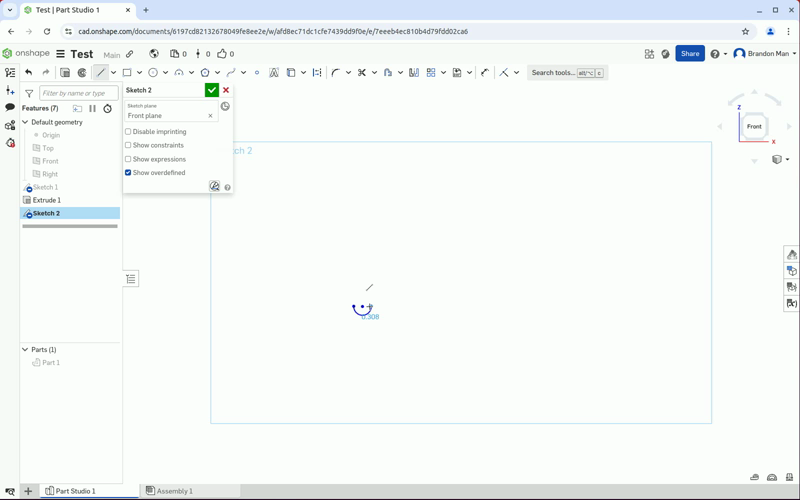
scroll(6)
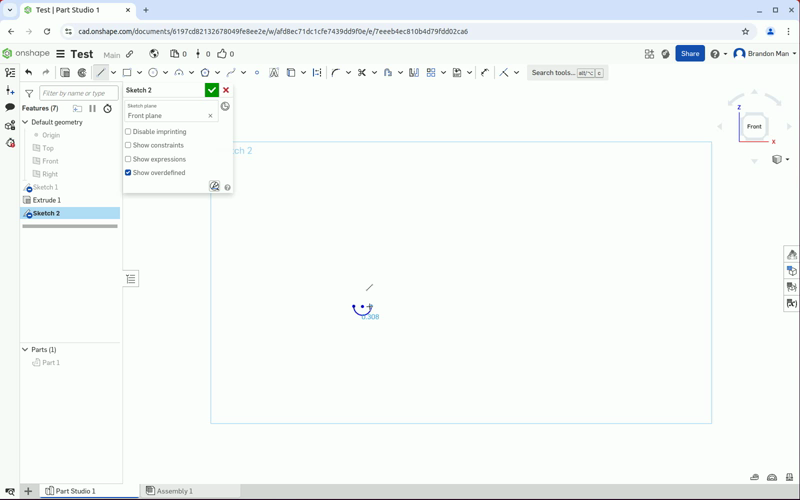
scroll(6)
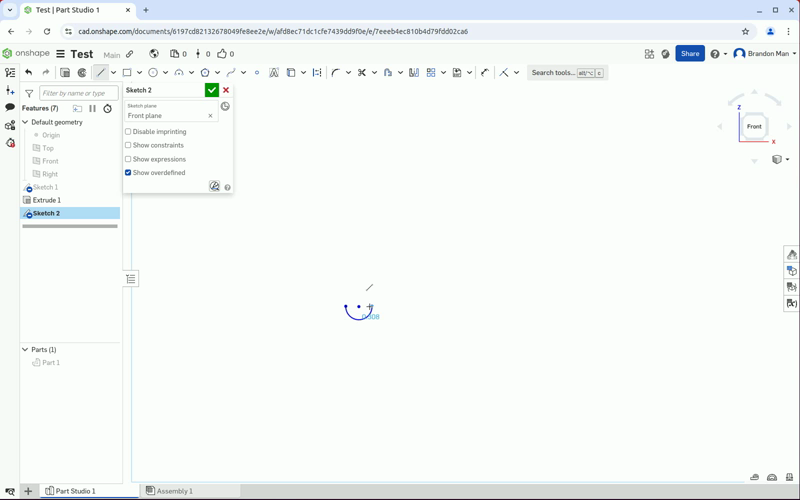
scroll(6)
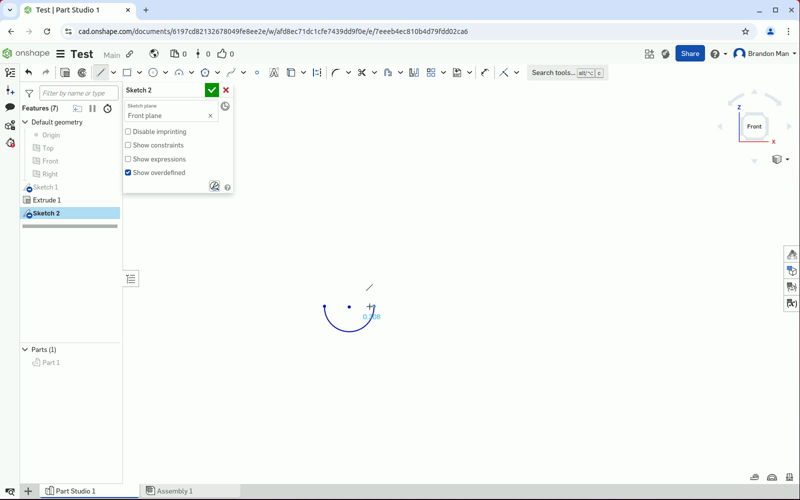
scroll(6)
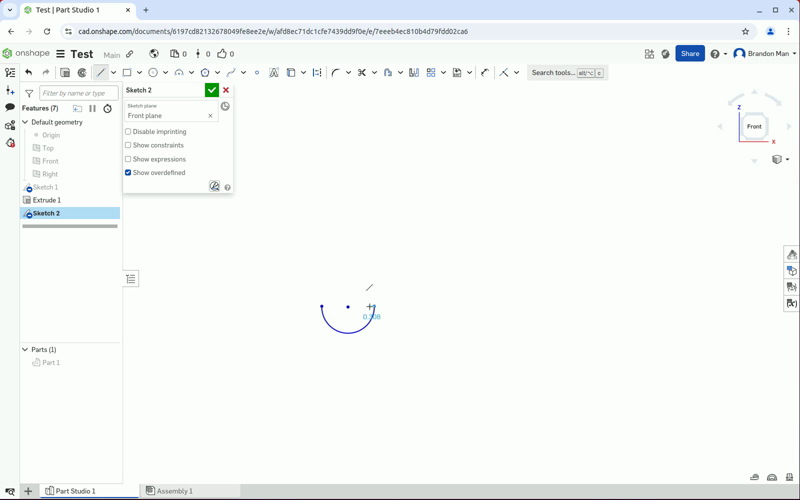
scroll(6)
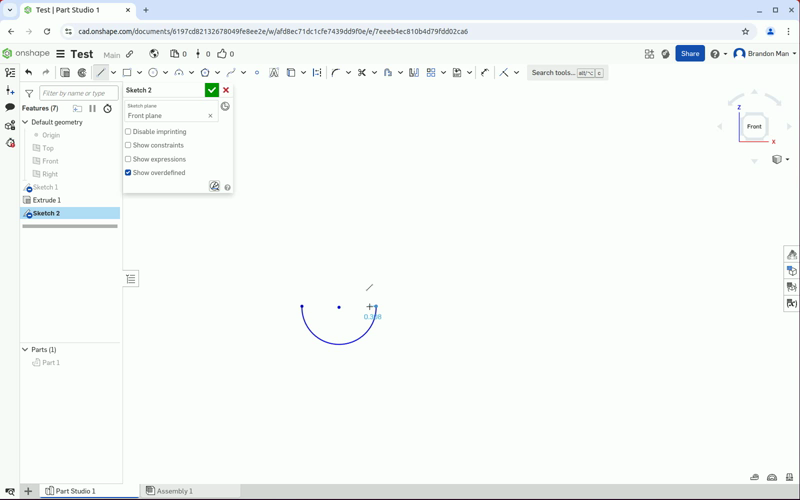
scroll(6)
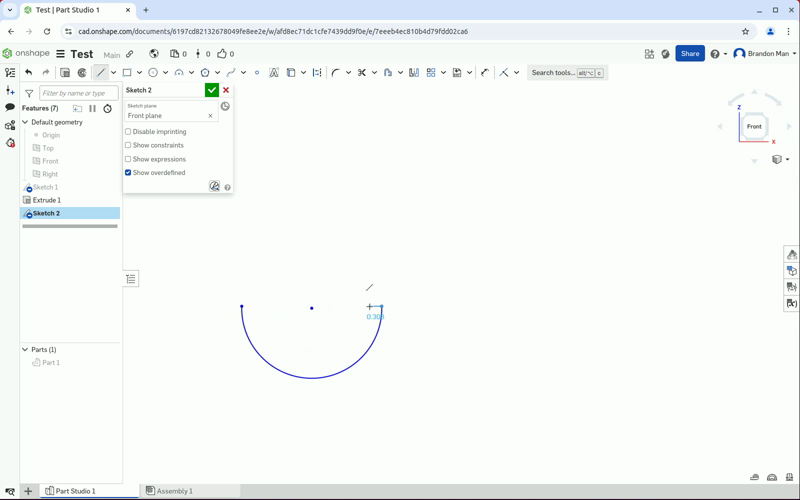
scroll(6)
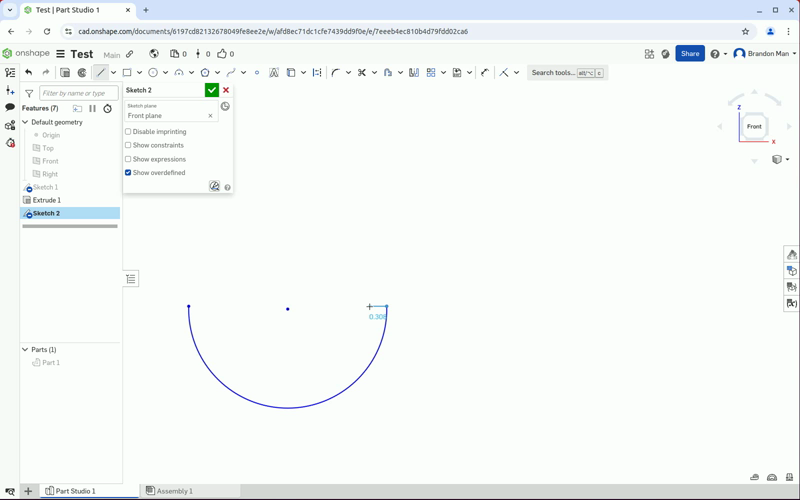
click(369, 306)
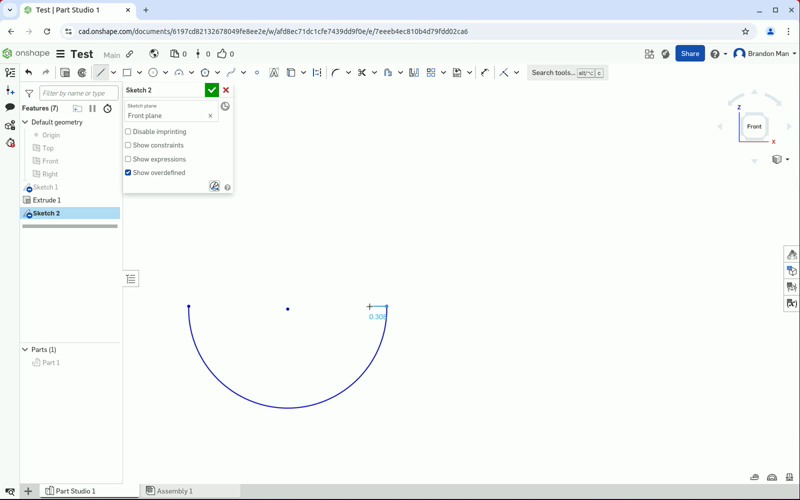
scroll(-6)
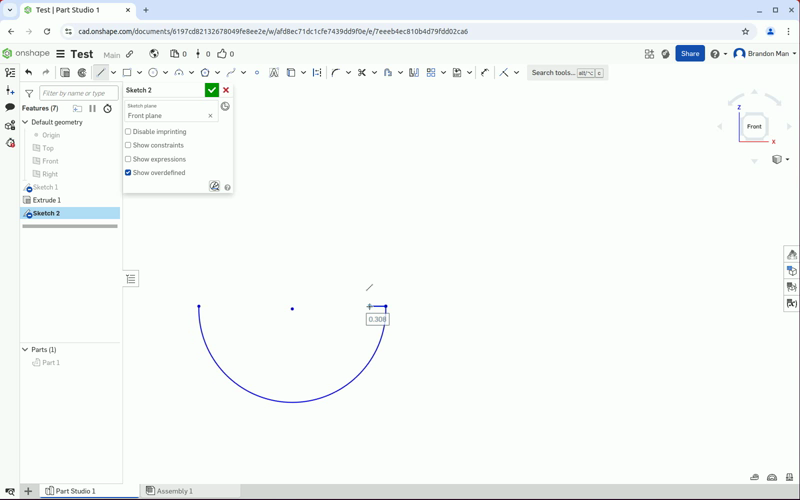
scroll(-6)
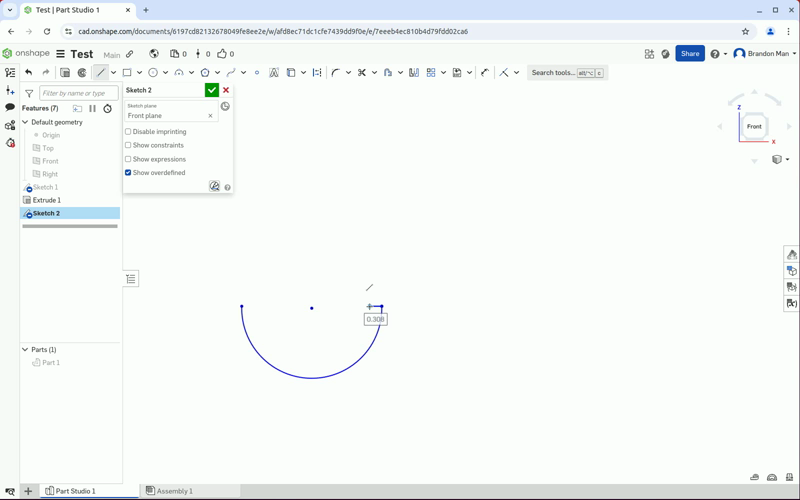
scroll(-6)
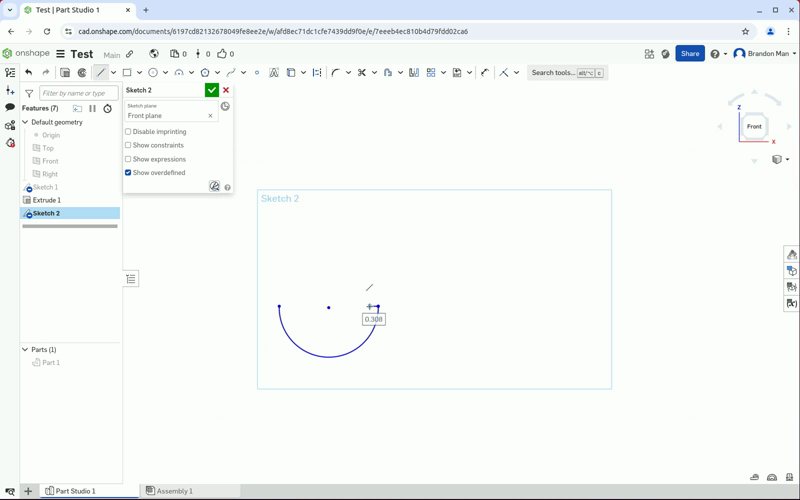
scroll(-6)
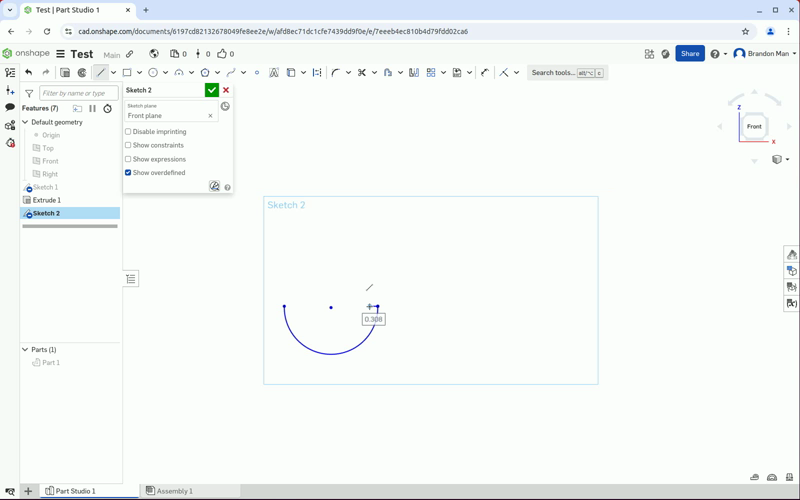
scroll(-6)
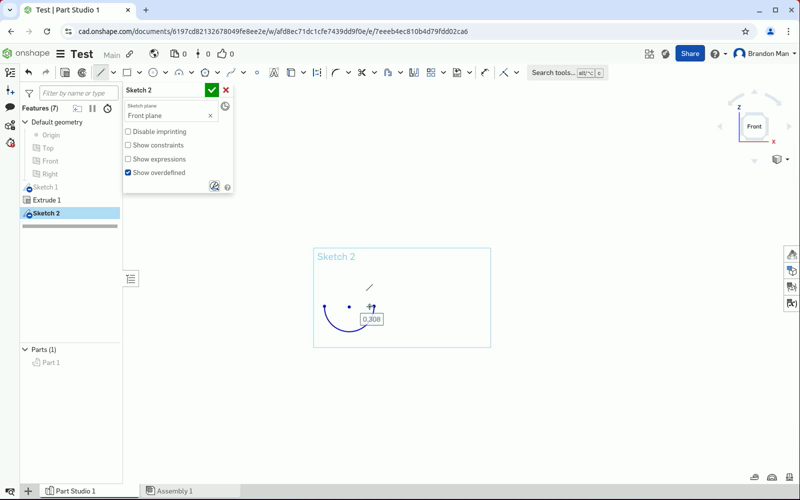
scroll(-6)
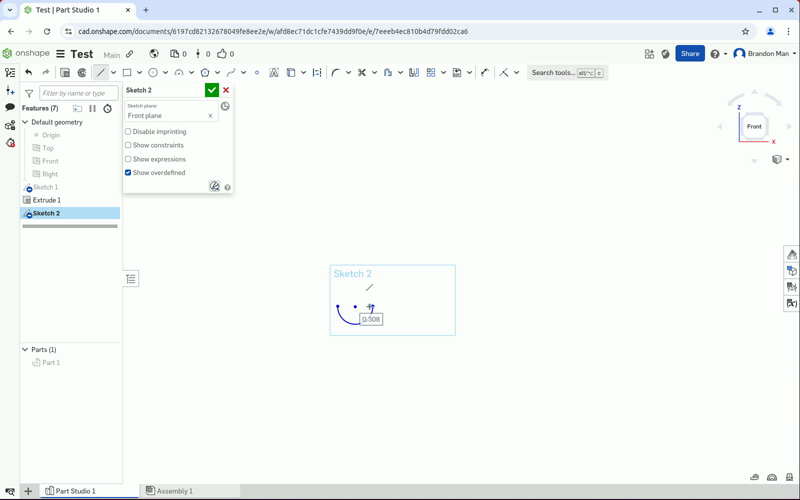
scroll(-6)
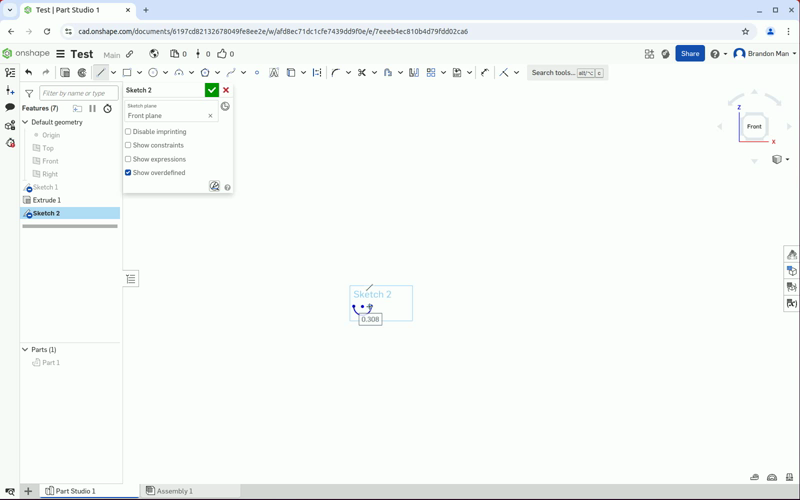
key_up(shift)
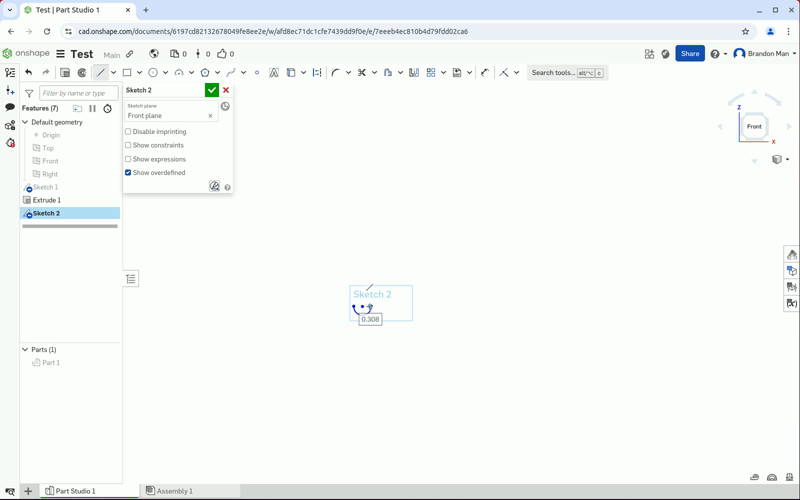
key(esc)
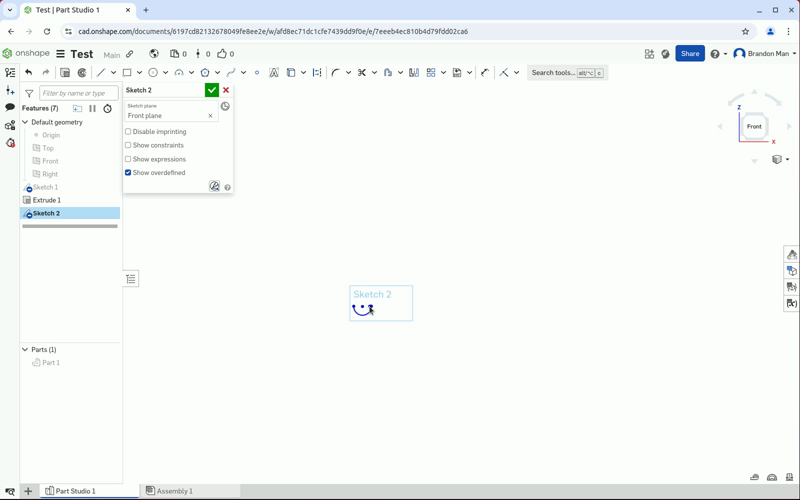
key(a)
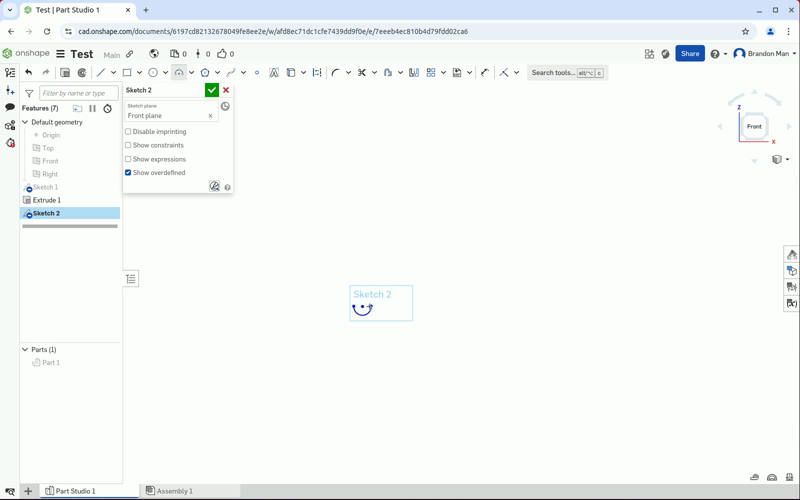
mouse_move(369, 306)
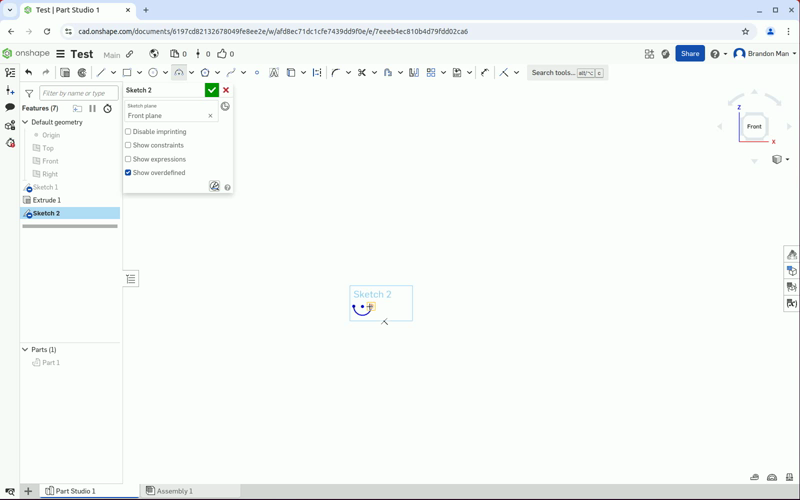
scroll(6)
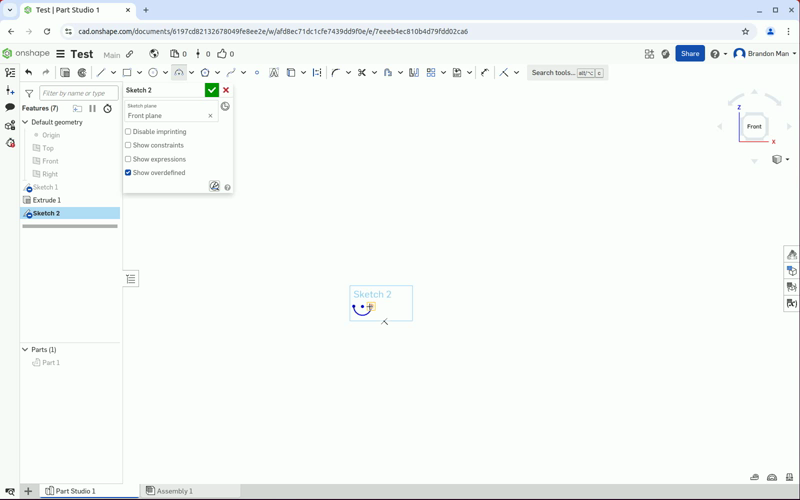
scroll(6)
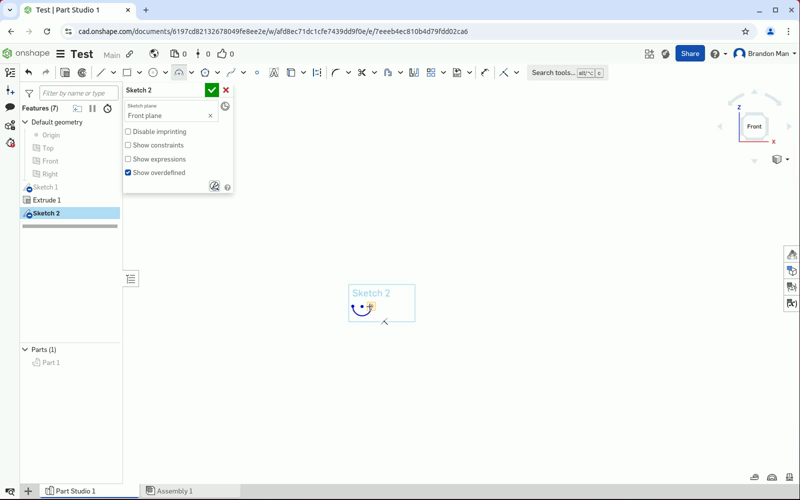
scroll(6)
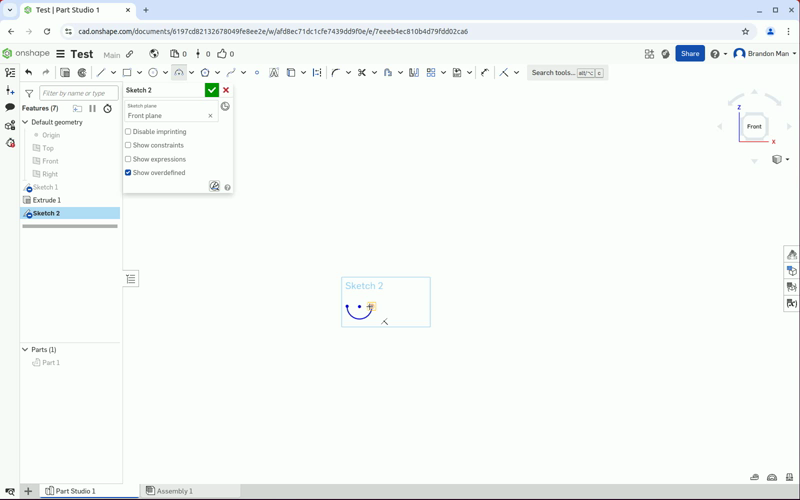
scroll(6)
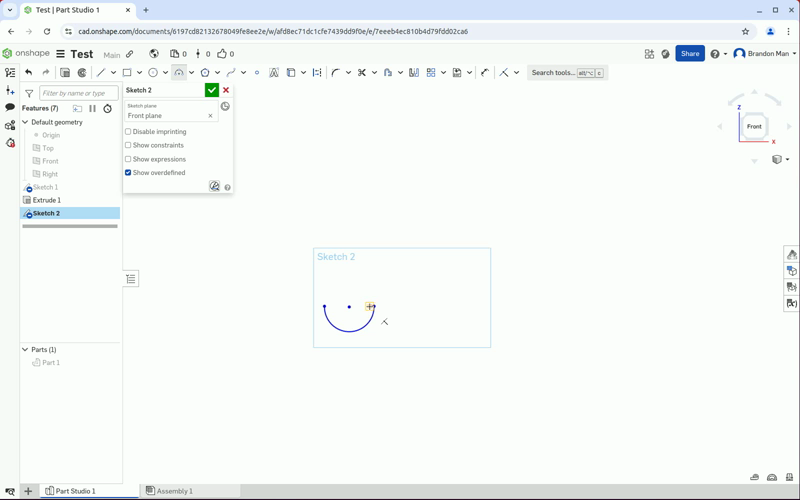
scroll(6)
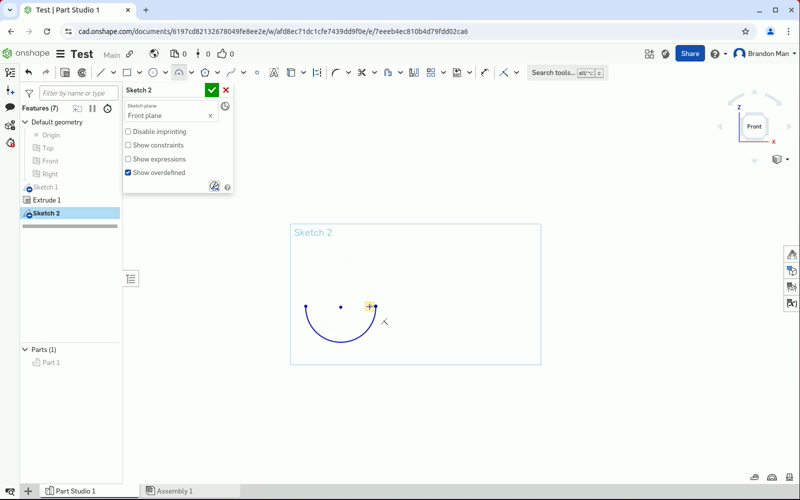
scroll(6)
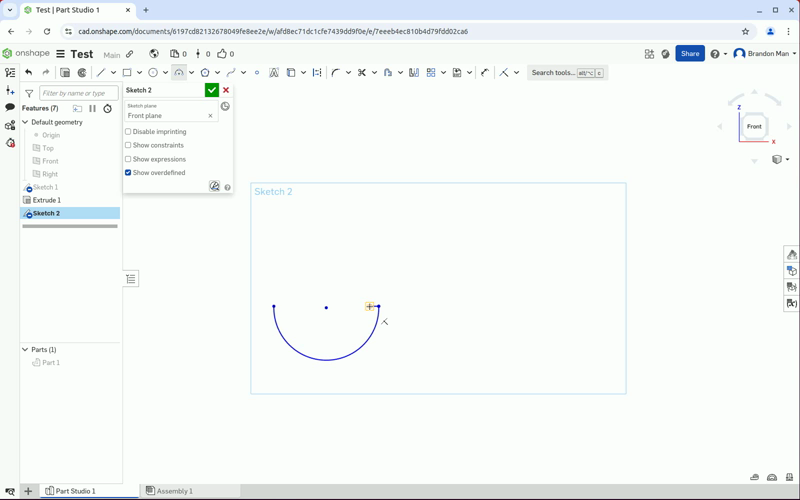
scroll(6)
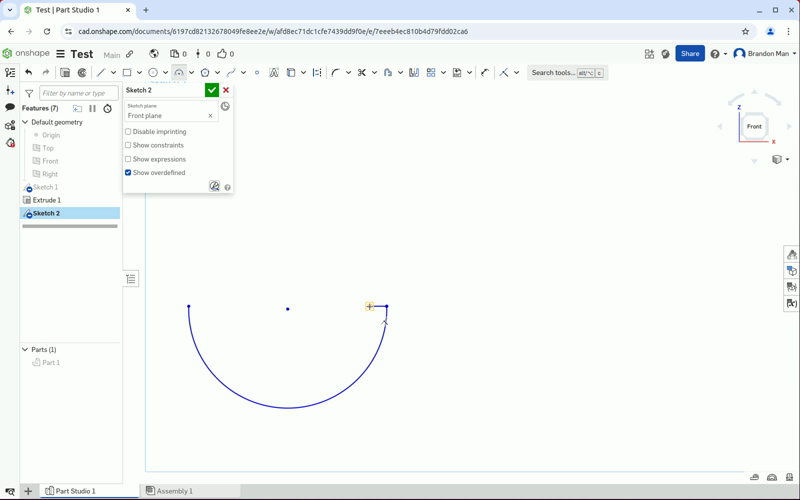
click(369, 306)
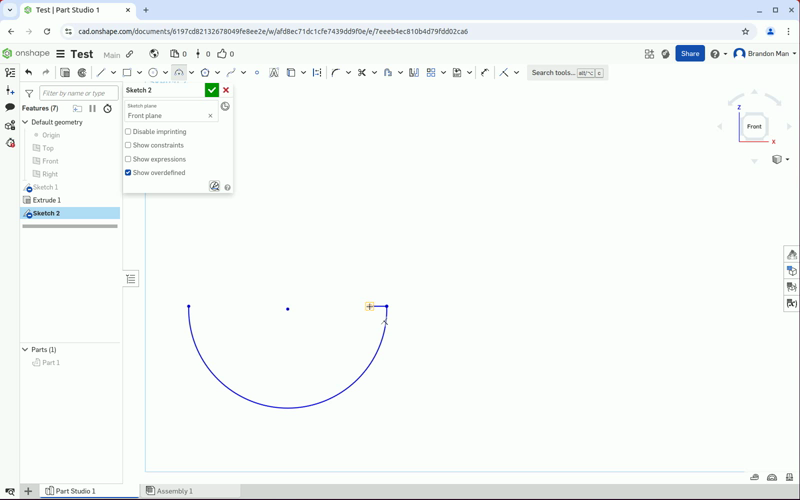
scroll(-6)
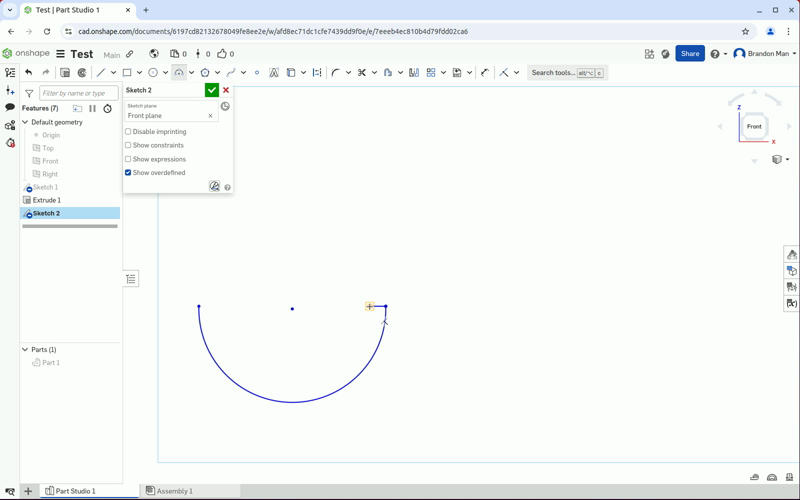
scroll(-6)
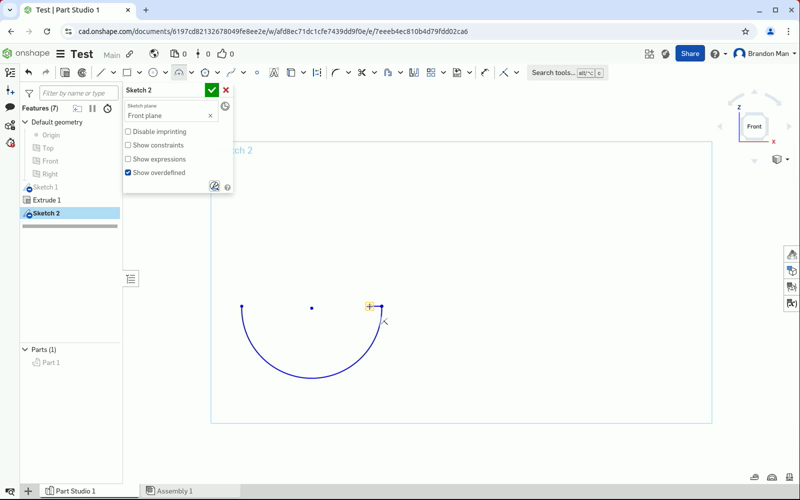
scroll(-6)
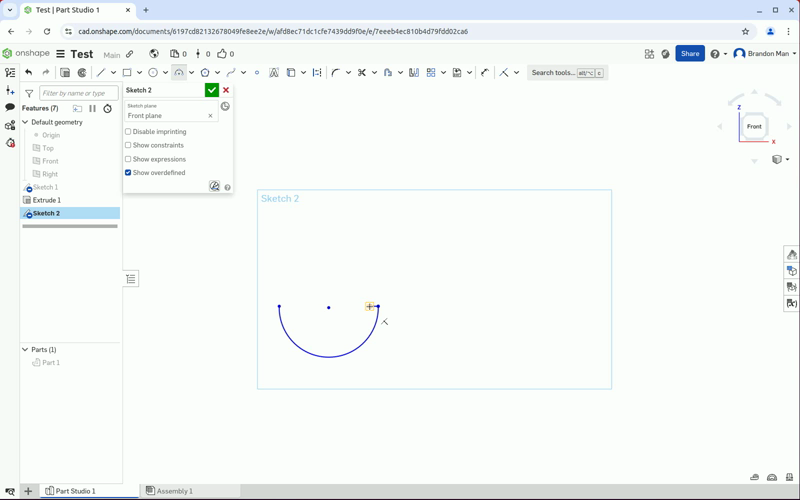
scroll(-6)
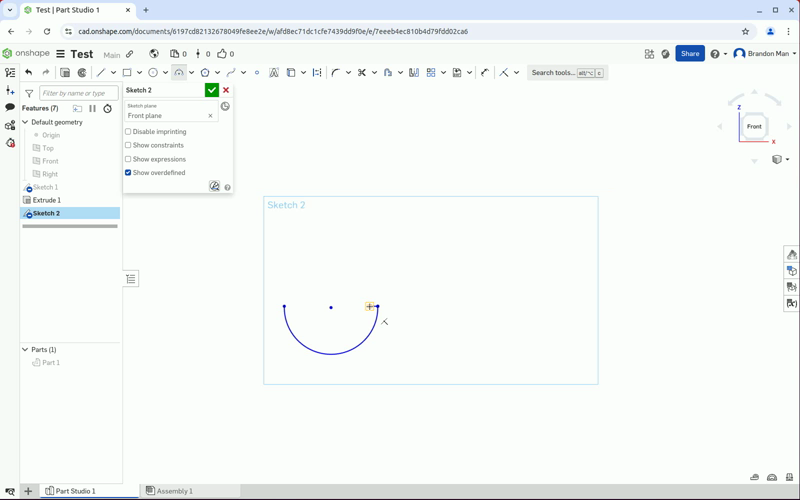
scroll(-6)
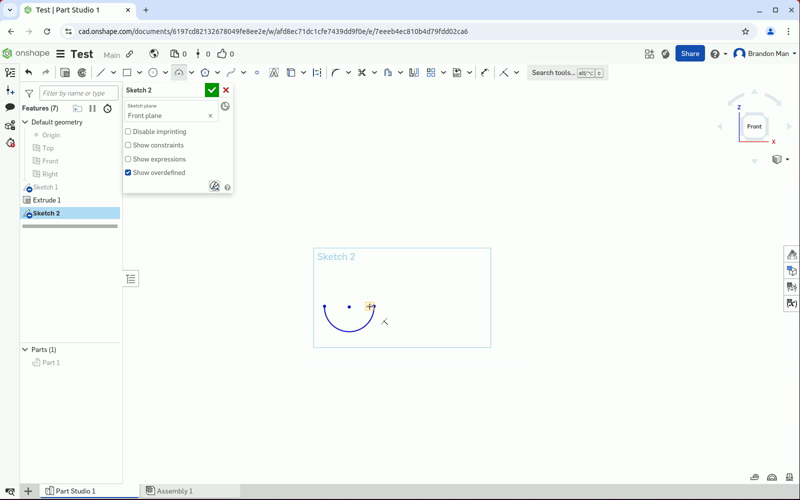
scroll(-6)
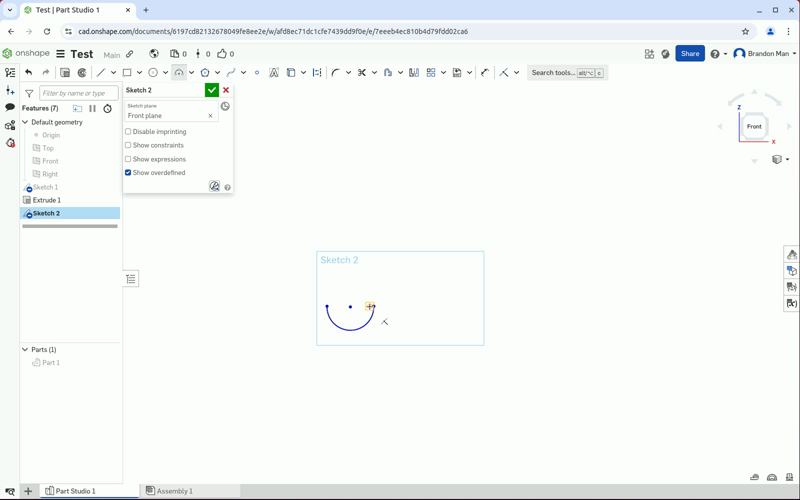
scroll(-6)
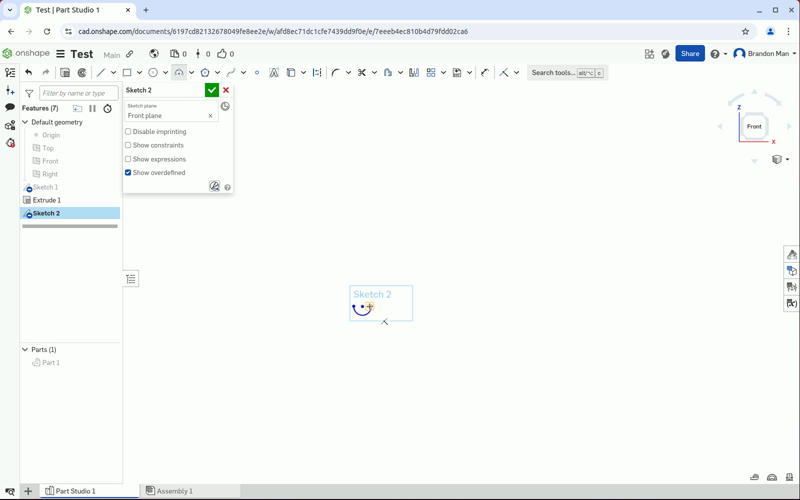
key_down(shift)
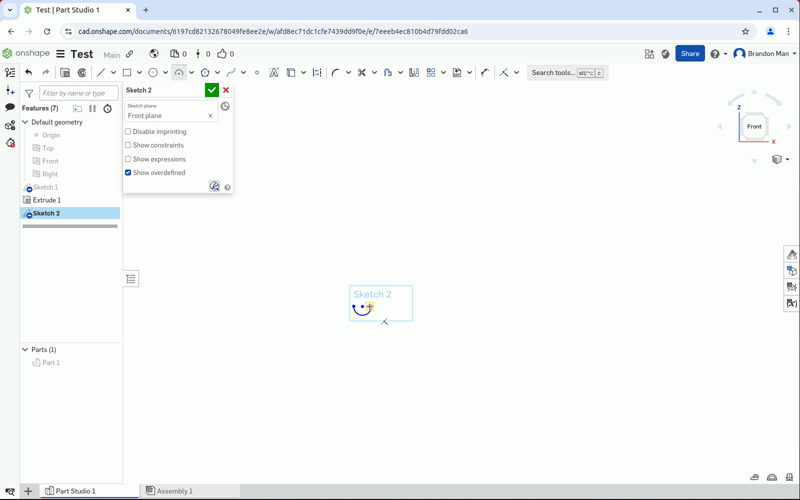
mouse_move(355, 306)
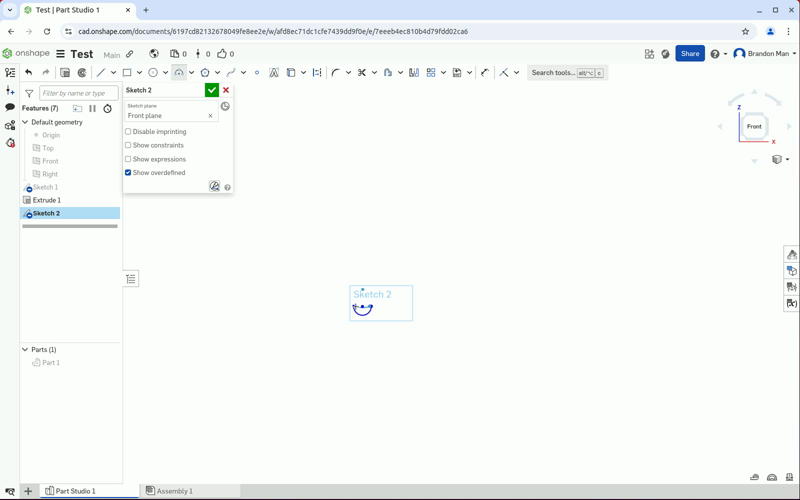
scroll(6)
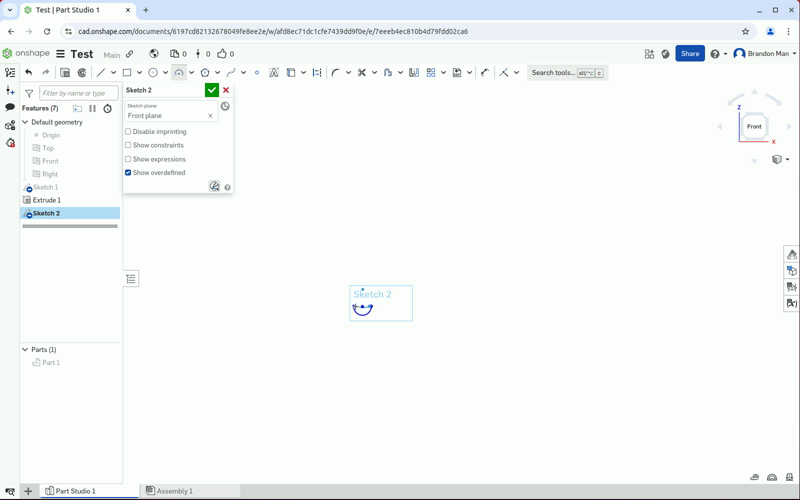
scroll(6)
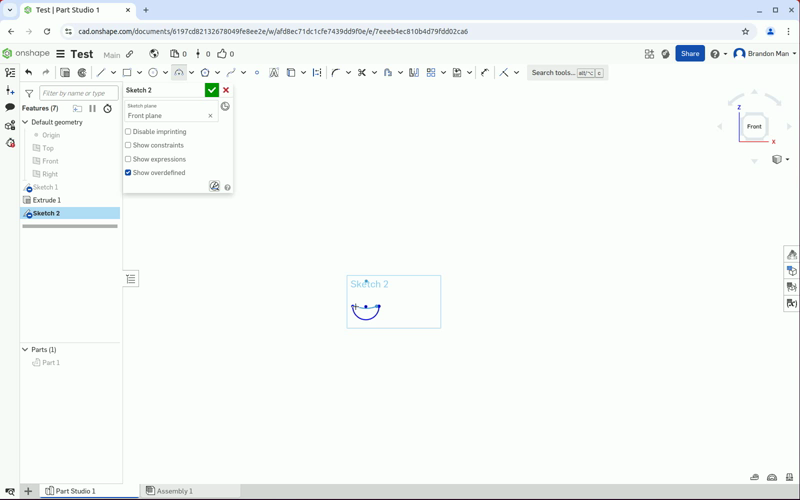
scroll(6)
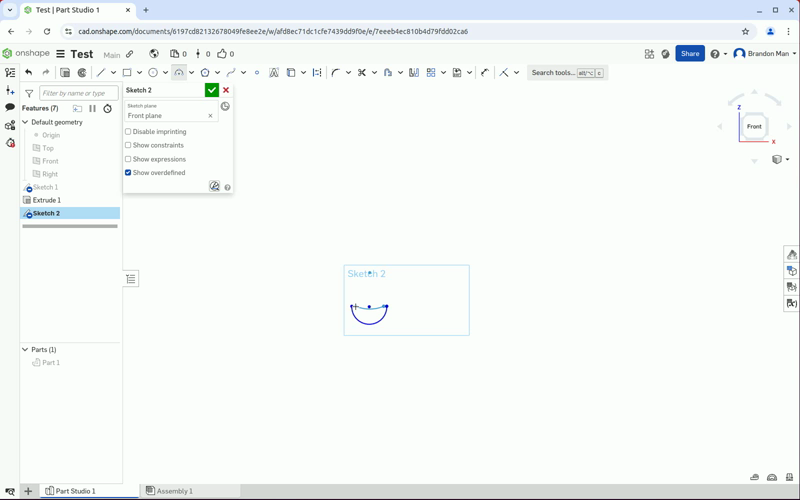
scroll(6)
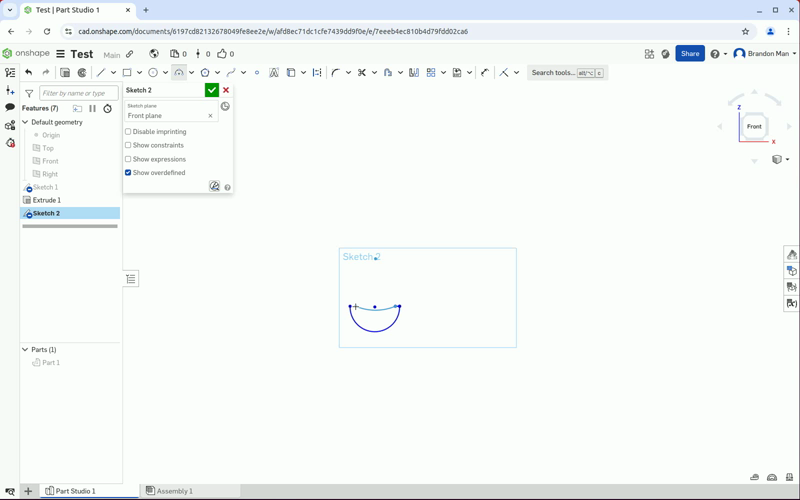
scroll(6)
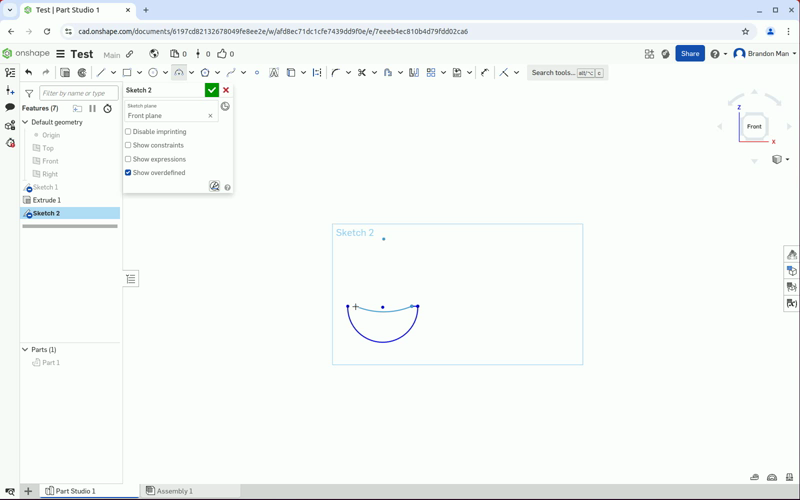
scroll(6)
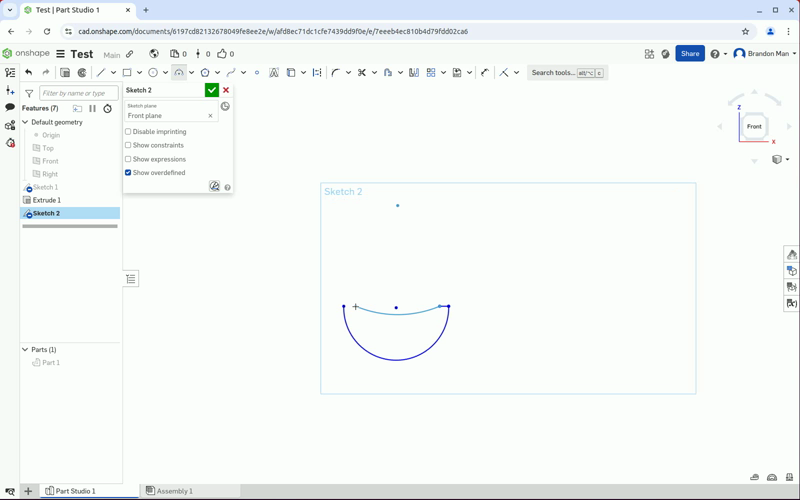
scroll(6)
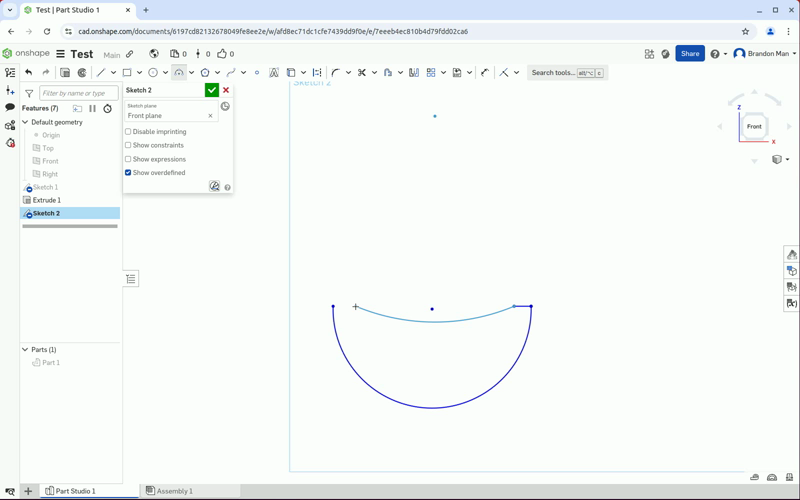
click(355, 306)
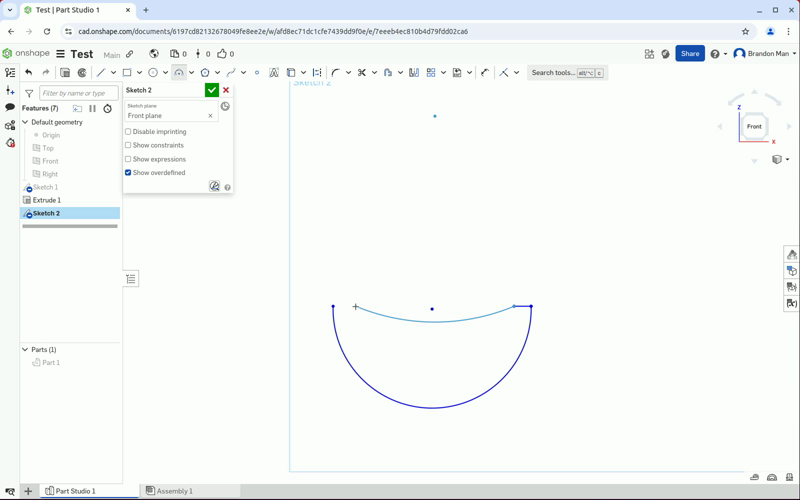
scroll(-6)
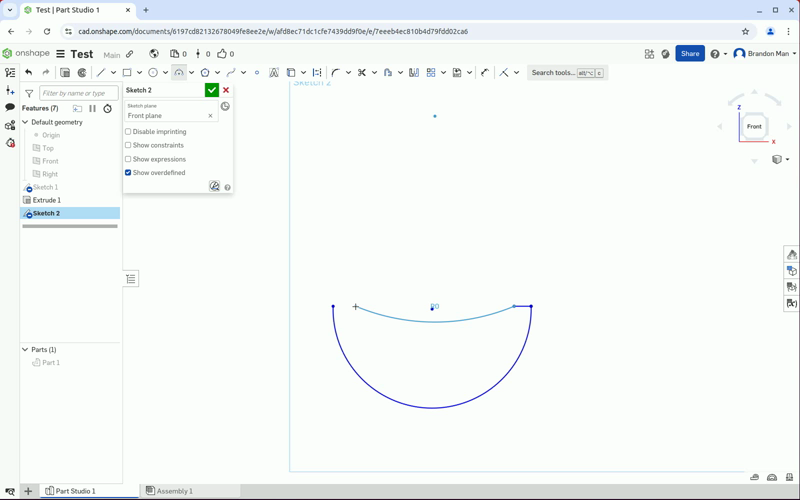
scroll(-6)
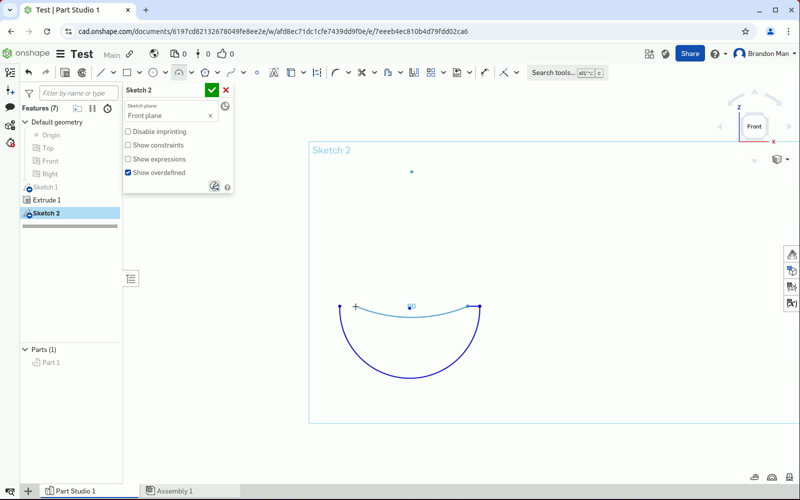
scroll(-6)
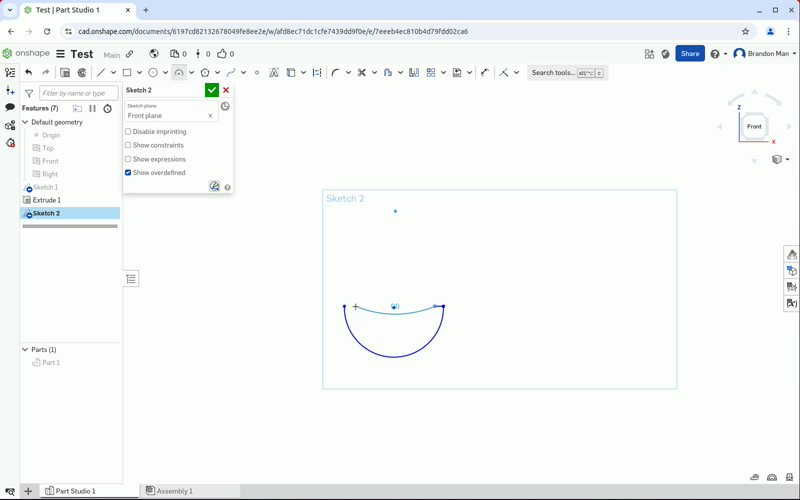
scroll(-6)
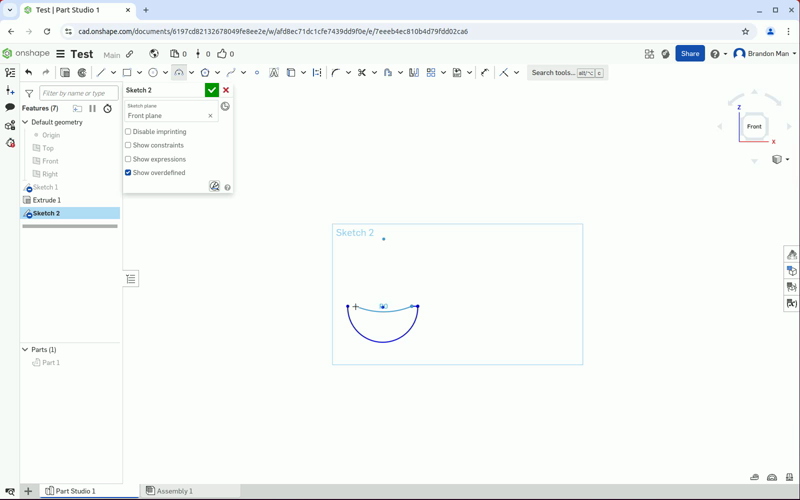
scroll(-6)
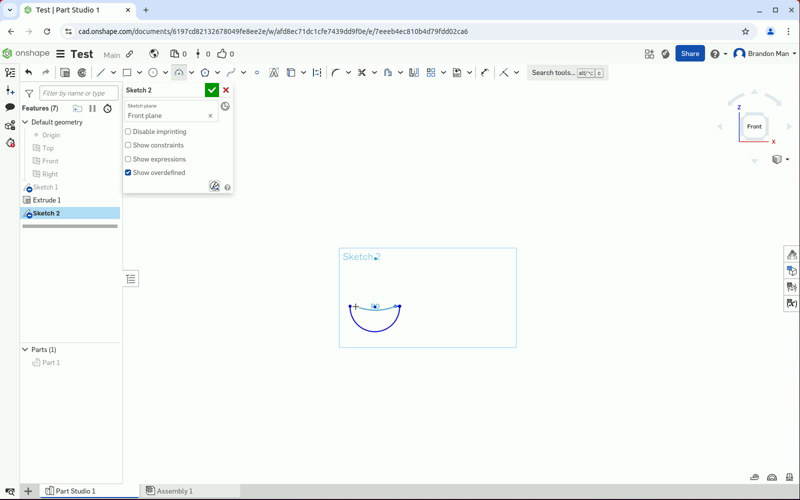
scroll(-6)
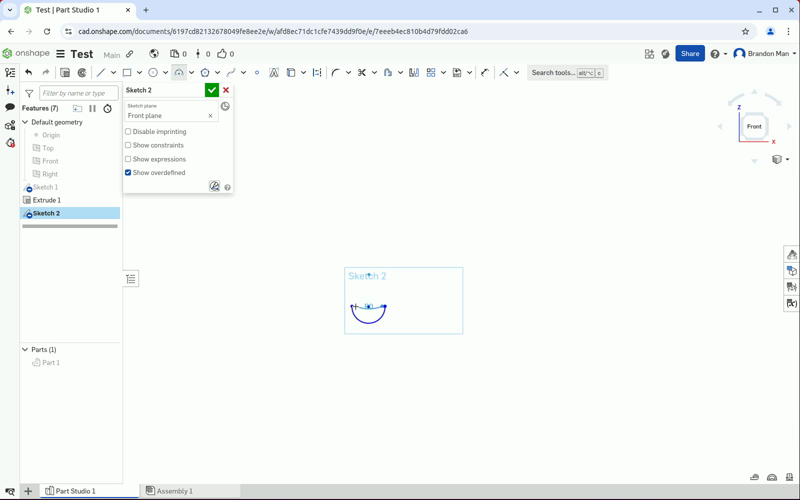
scroll(-6)
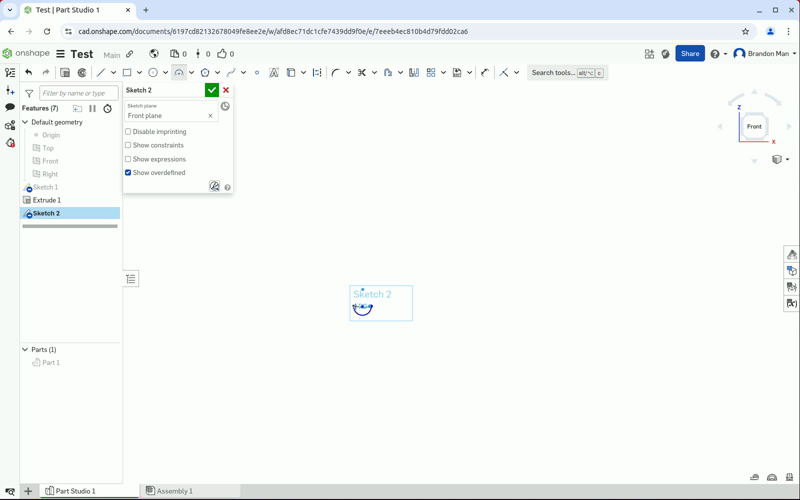
mouse_move(362, 313)
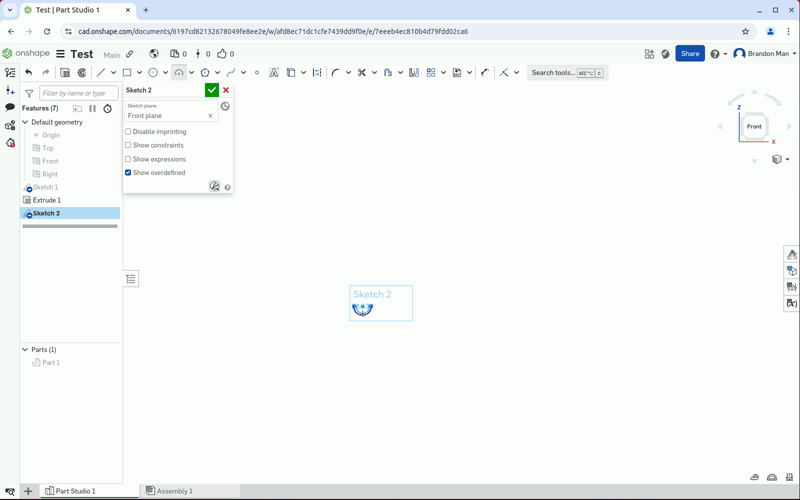
scroll(6)
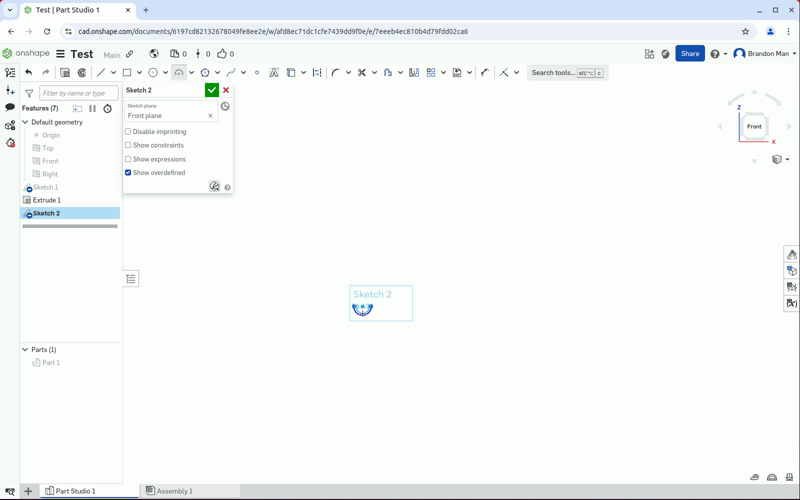
scroll(6)
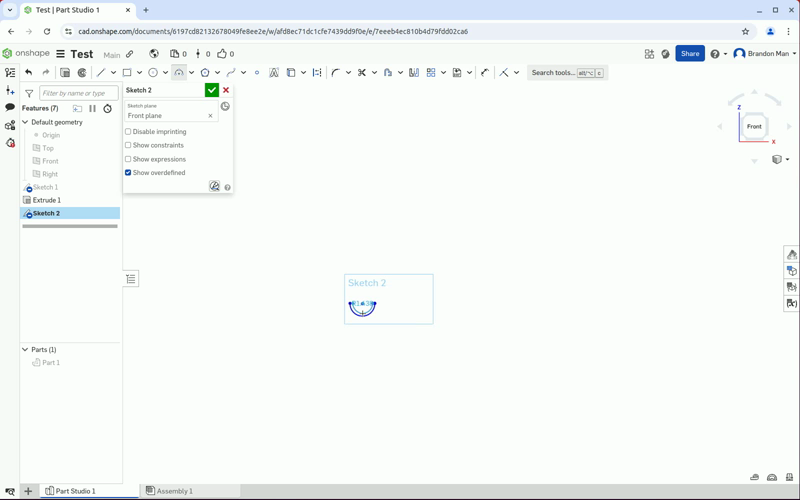
scroll(6)
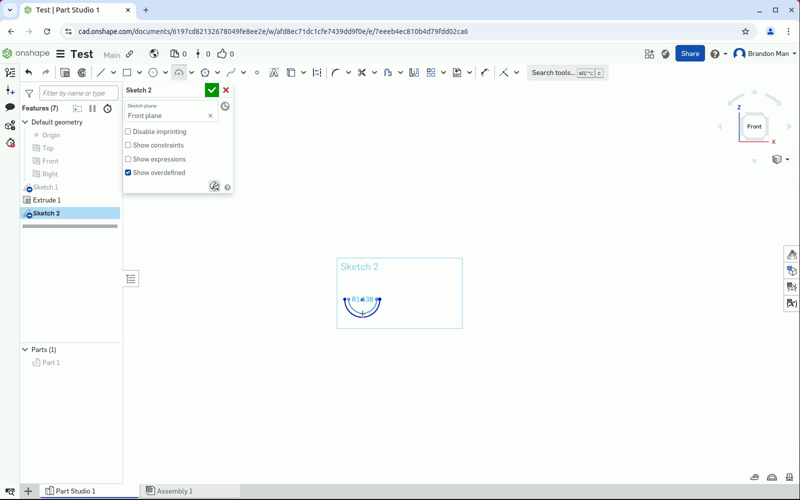
scroll(6)
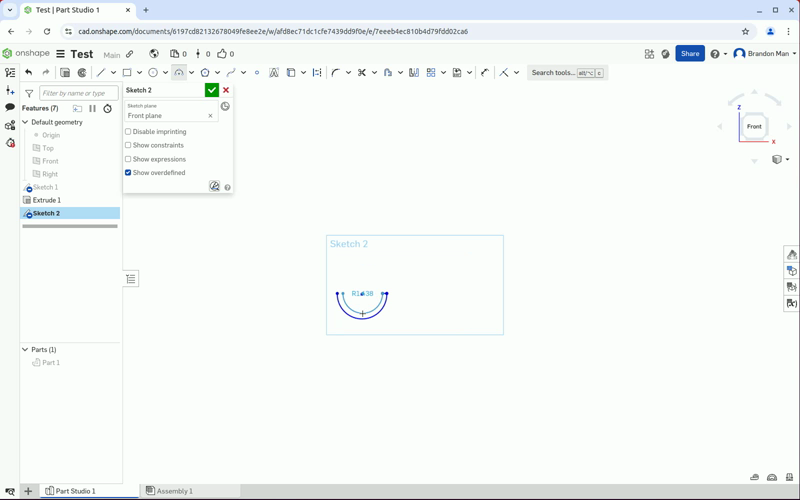
scroll(6)
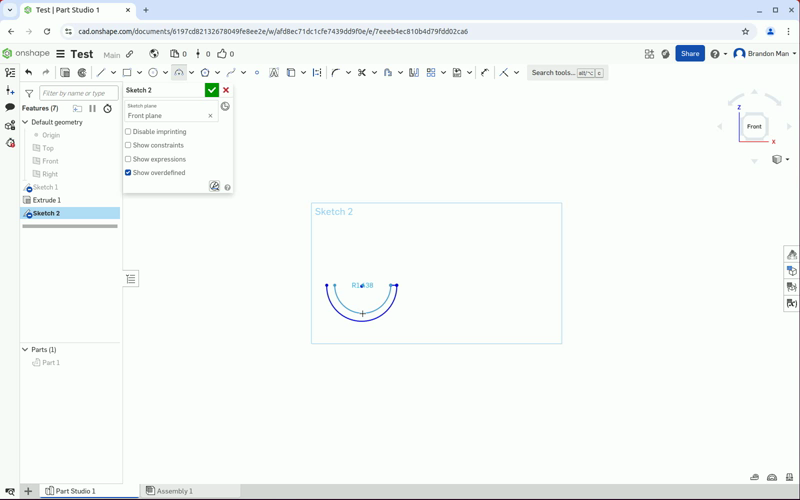
scroll(6)
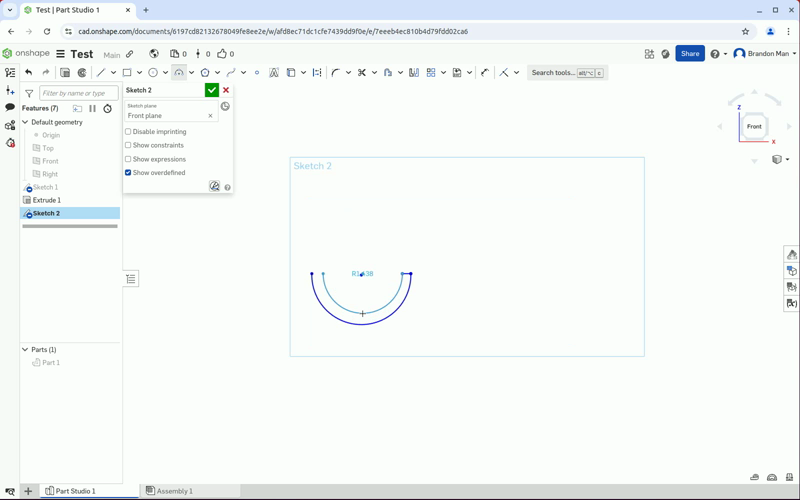
scroll(6)
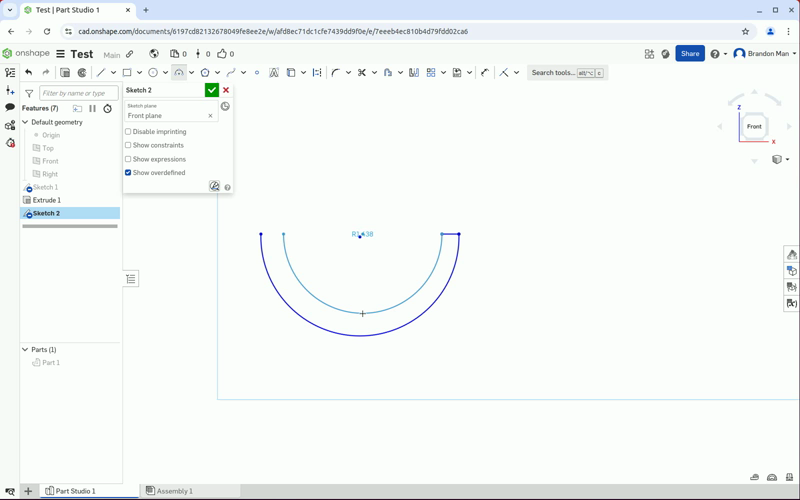
click(362, 313)
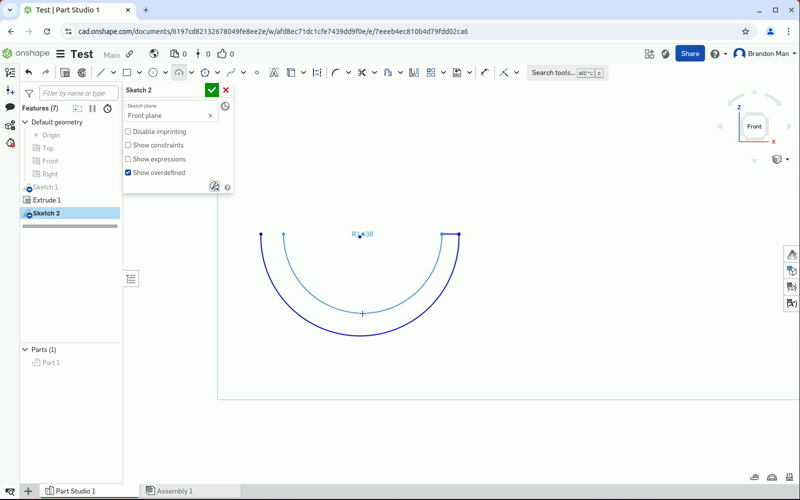
scroll(-6)
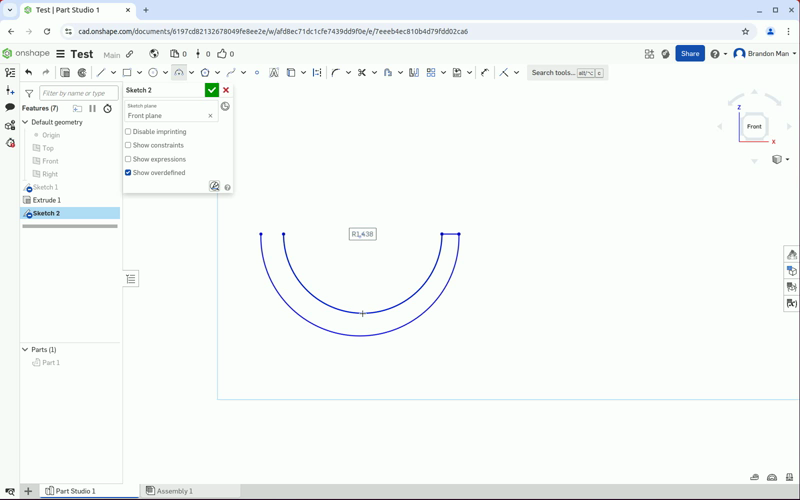
scroll(-6)
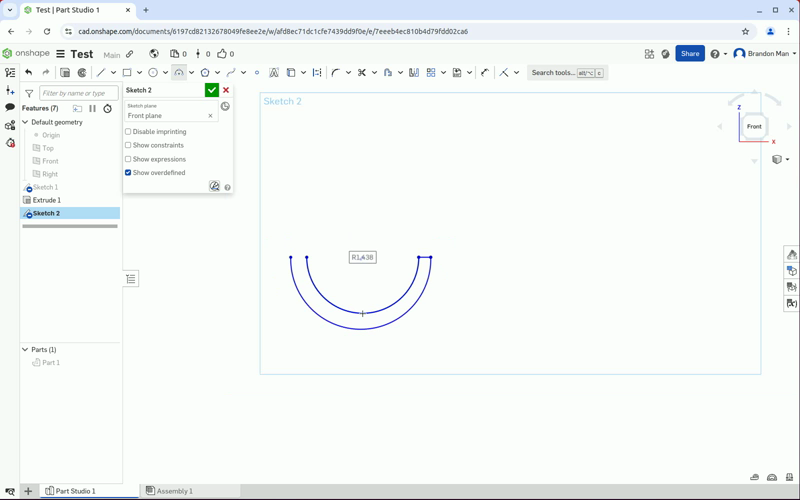
scroll(-6)
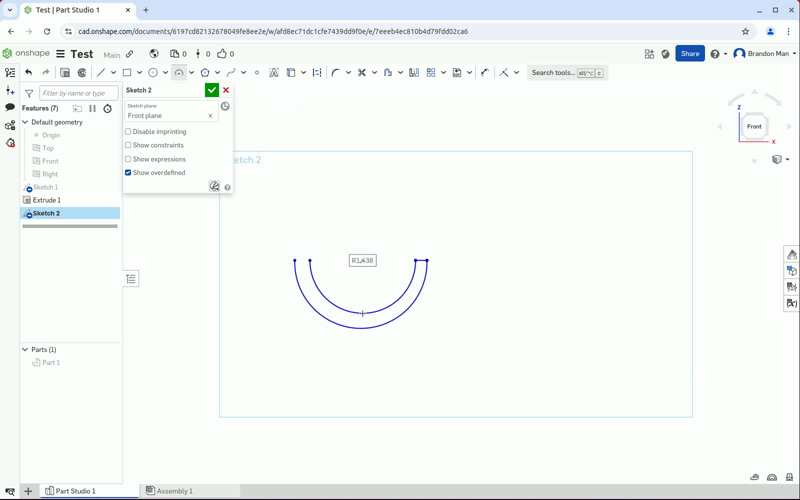
scroll(-6)
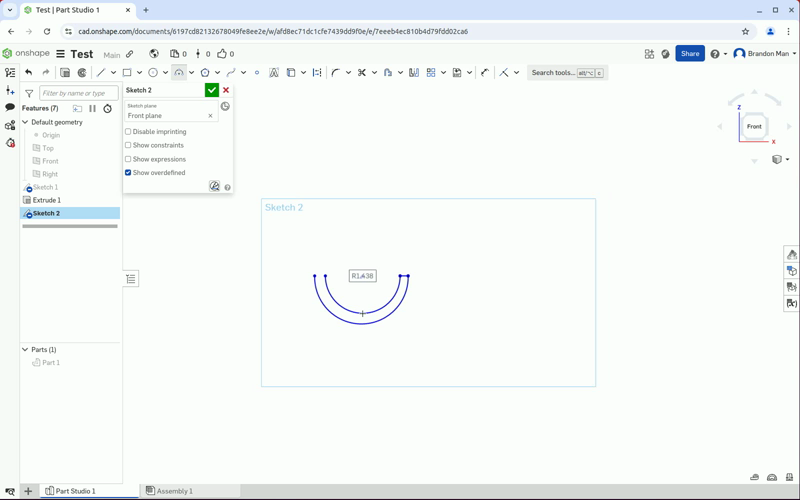
scroll(-6)
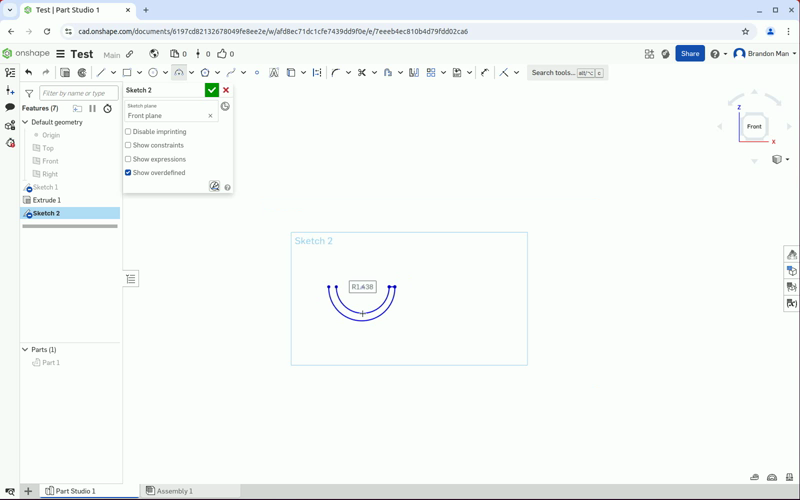
scroll(-6)
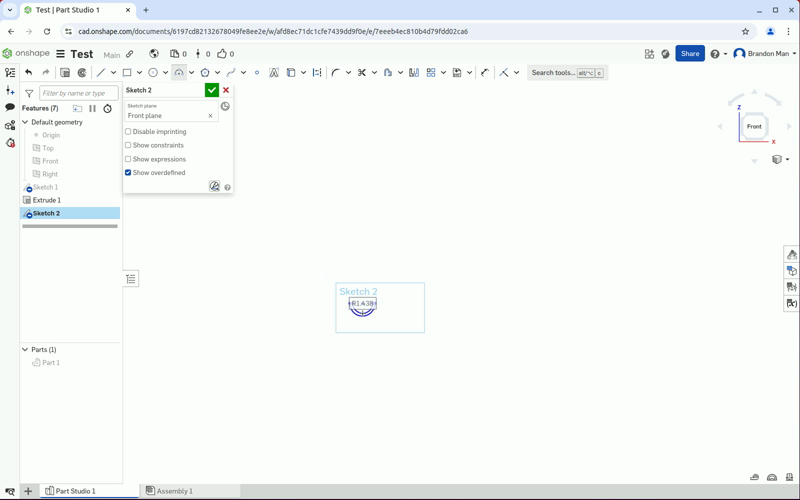
scroll(-6)
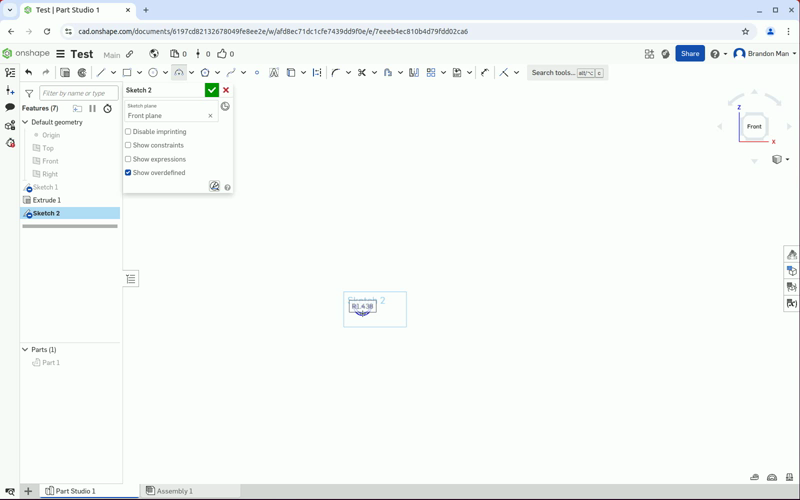
key_up(shift)
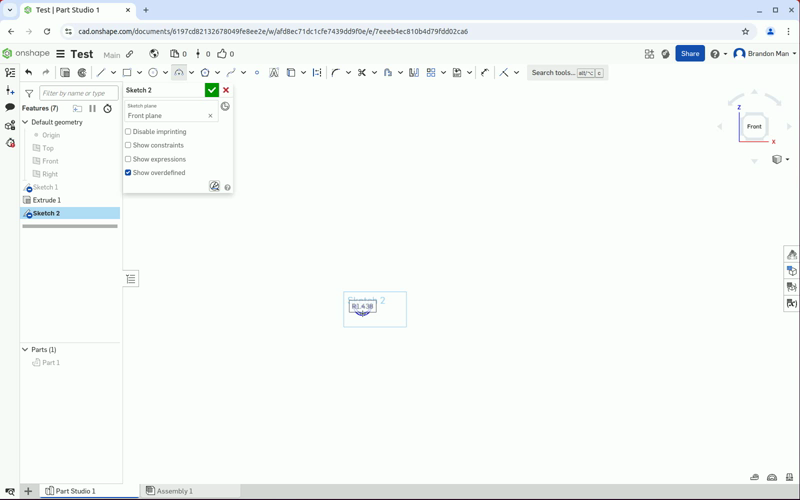
key(esc)
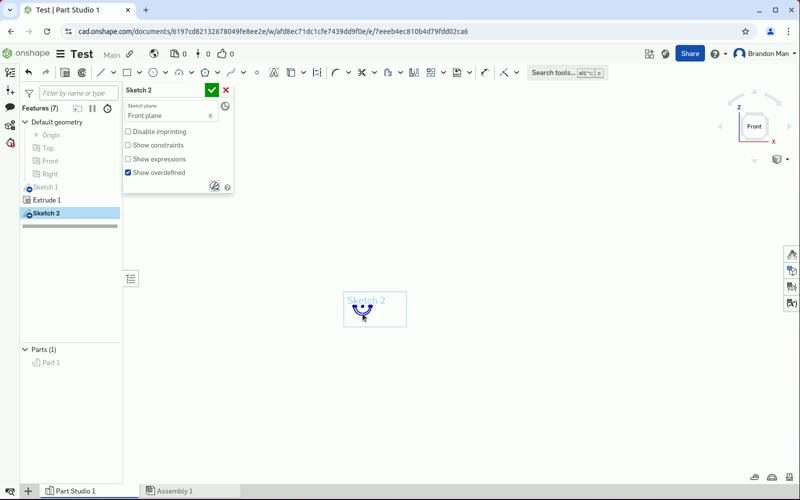
key(l)
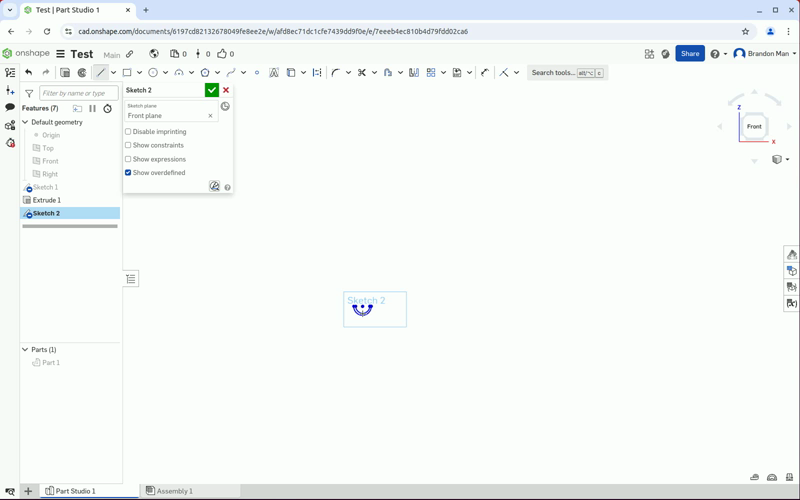
mouse_move(355, 306)
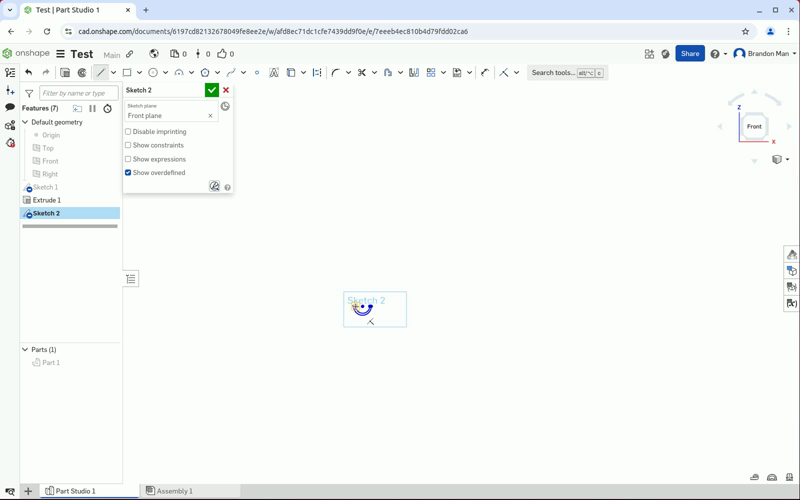
scroll(6)
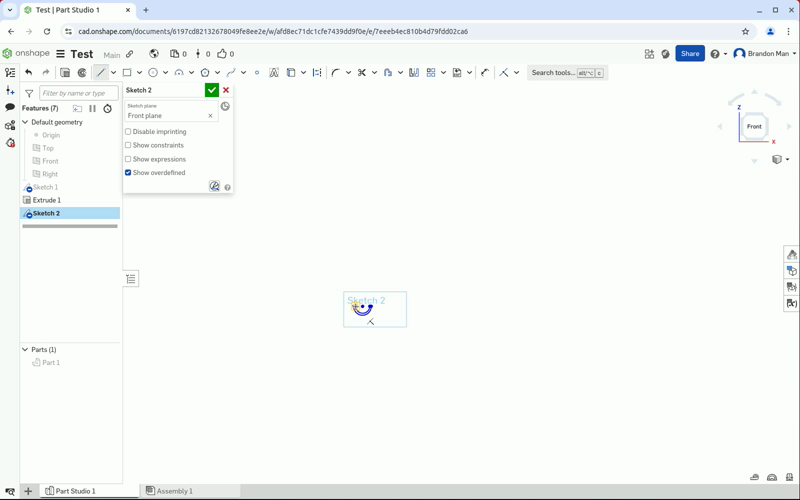
scroll(6)
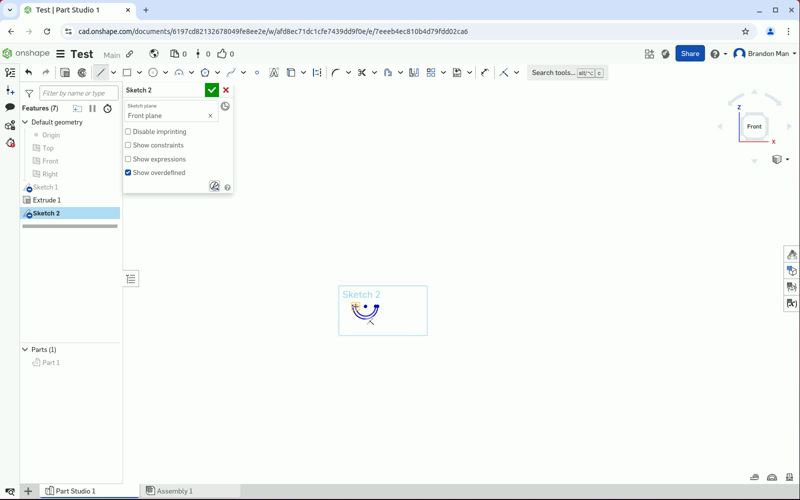
scroll(6)
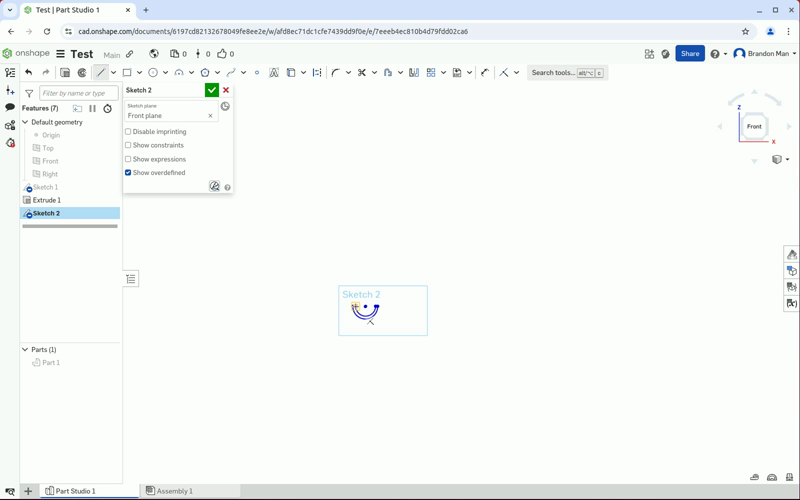
scroll(6)
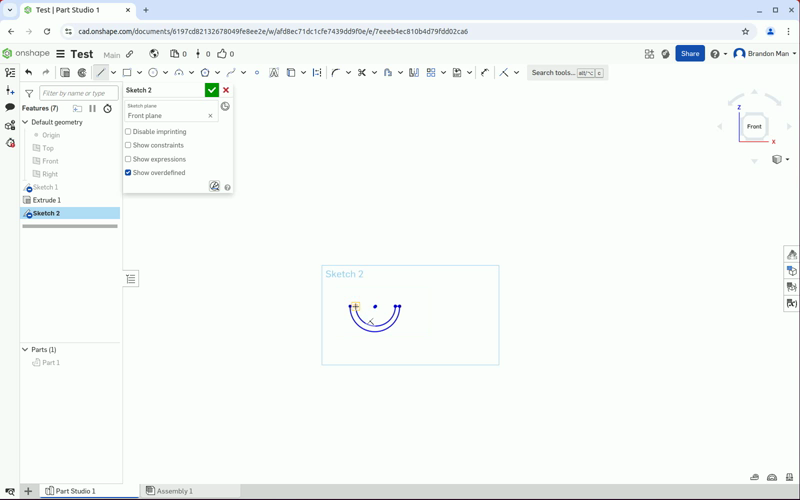
scroll(6)
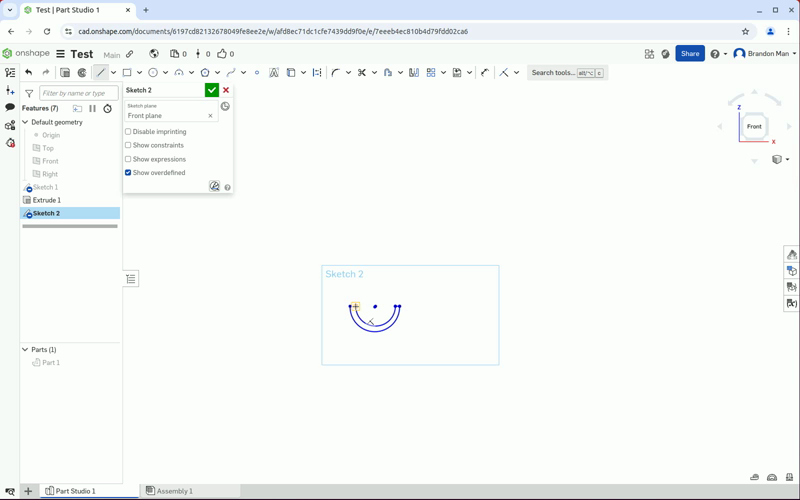
scroll(6)
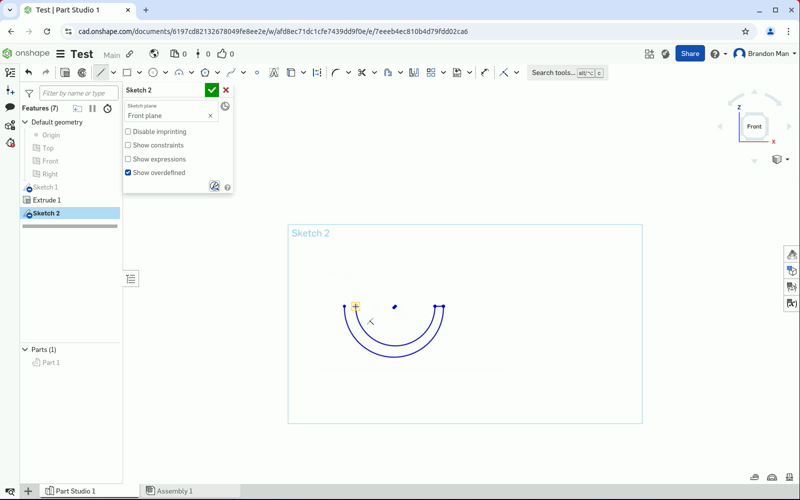
scroll(6)
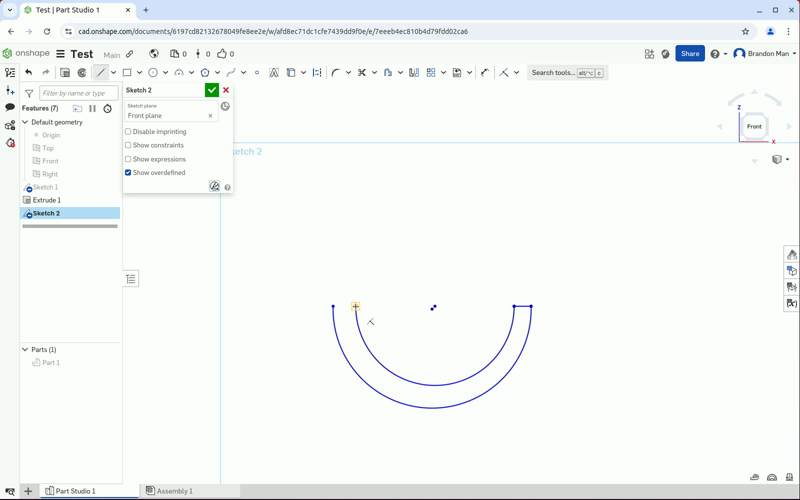
click(355, 306)
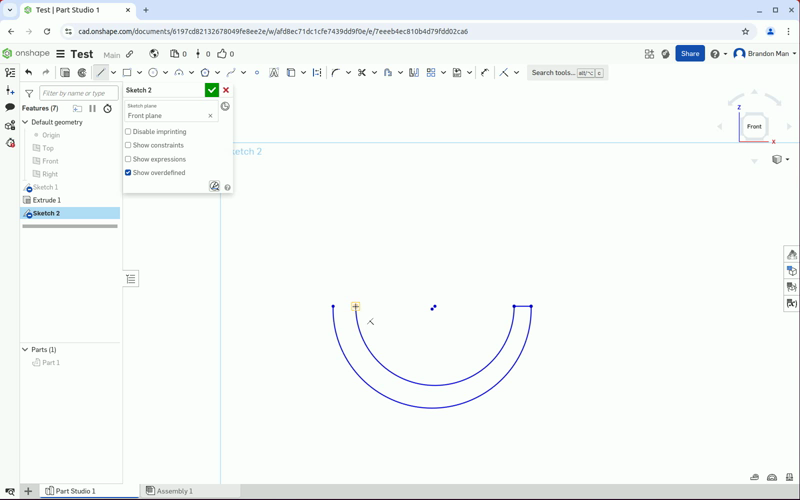
scroll(-6)
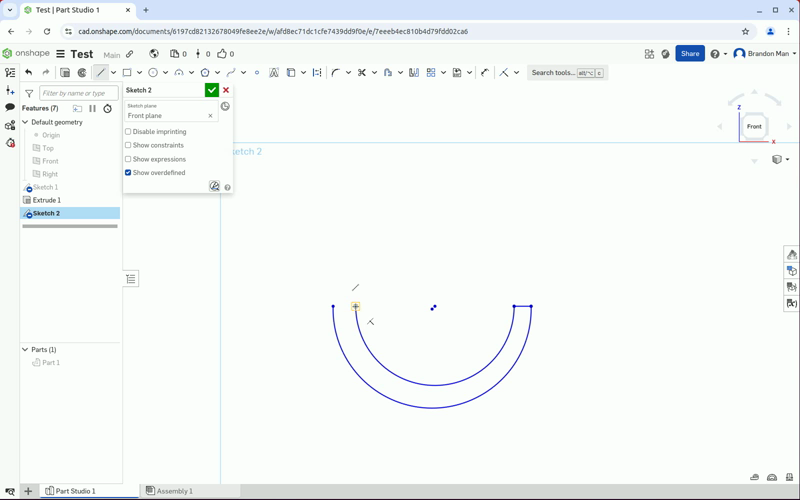
scroll(-6)
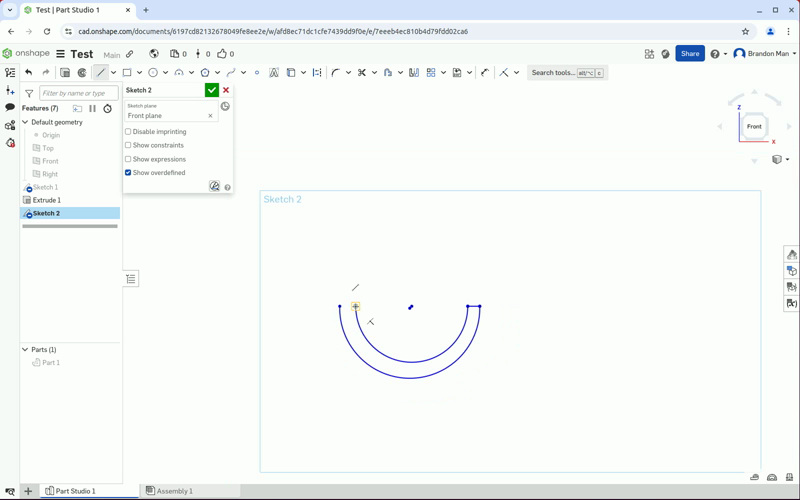
scroll(-6)
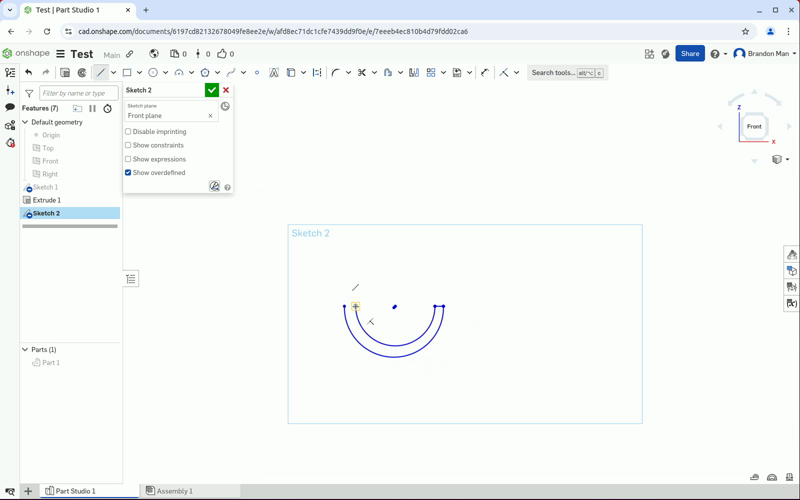
scroll(-6)
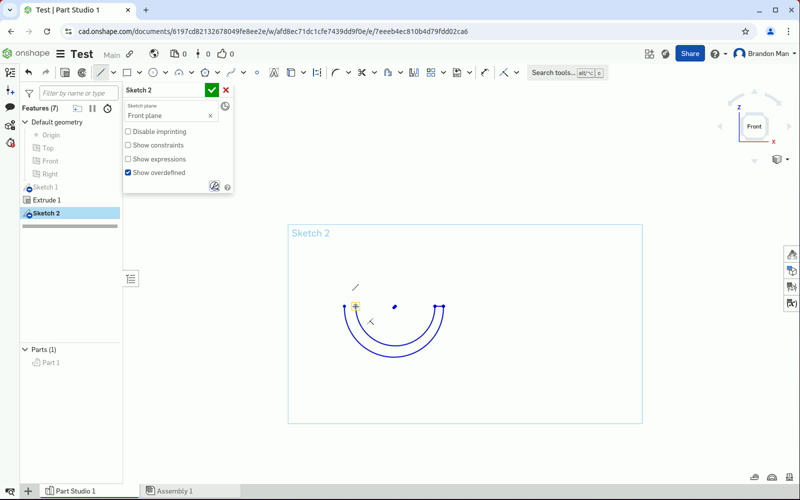
scroll(-6)
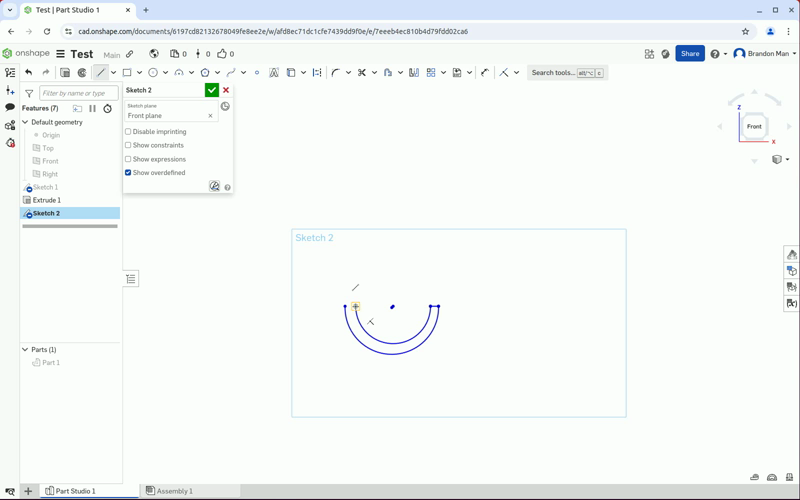
scroll(-6)
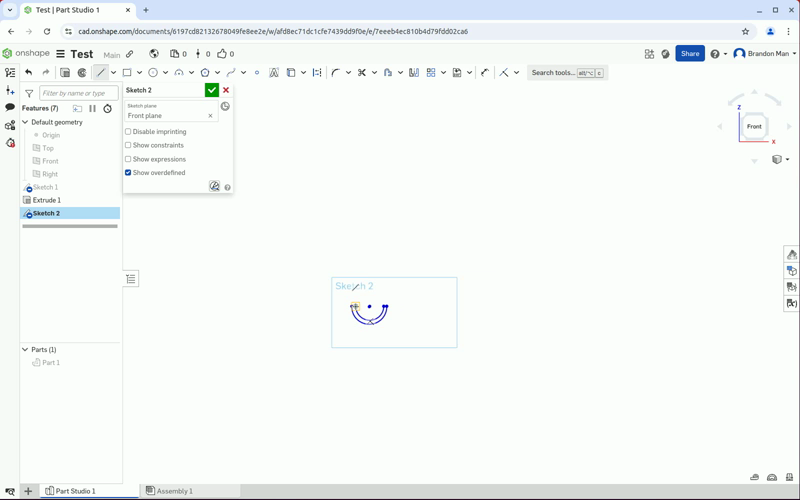
scroll(-6)
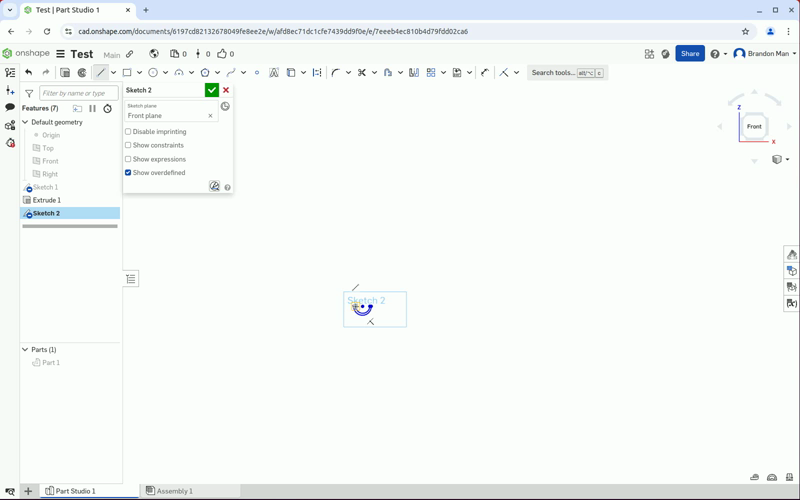
mouse_move(385, 306)
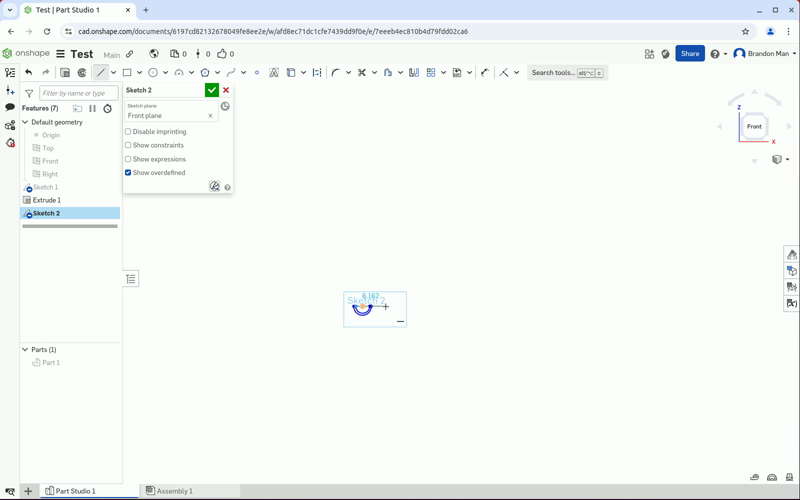
key_down(shift)
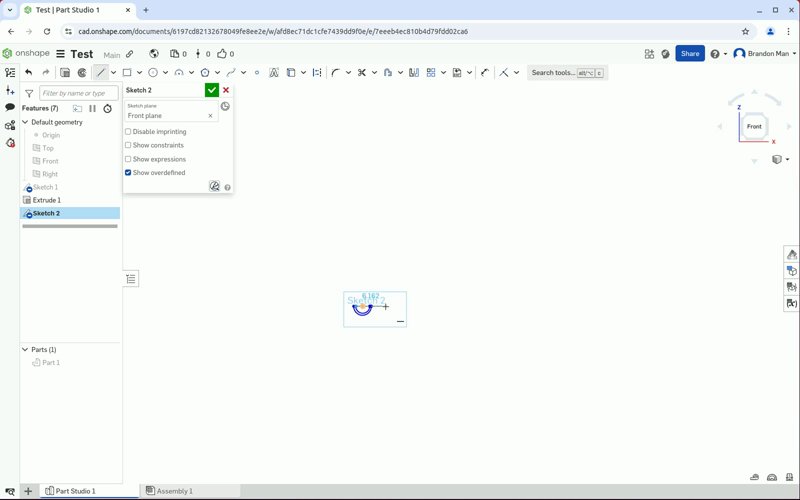
mouse_move(353, 306)
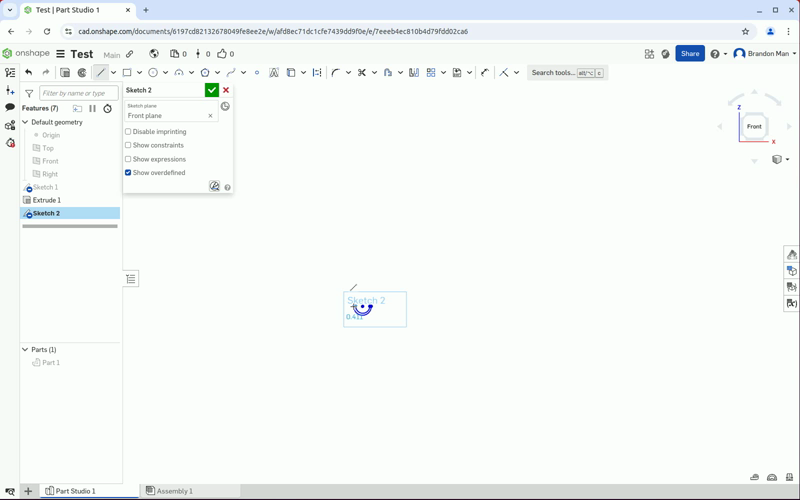
scroll(6)
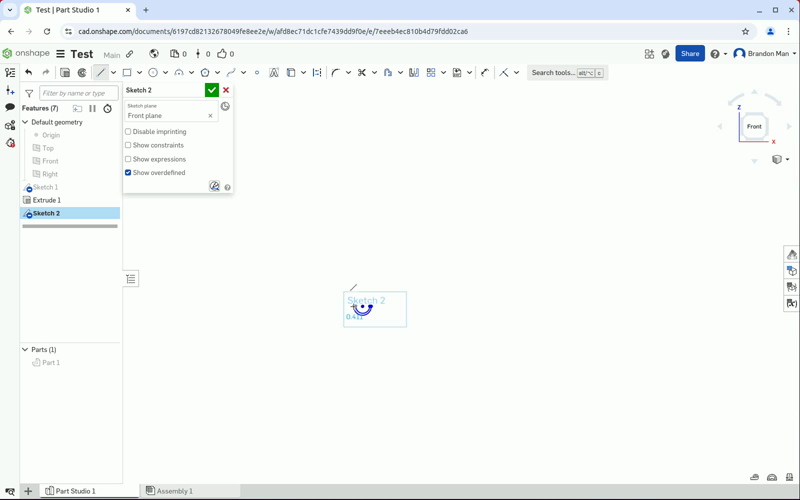
scroll(6)
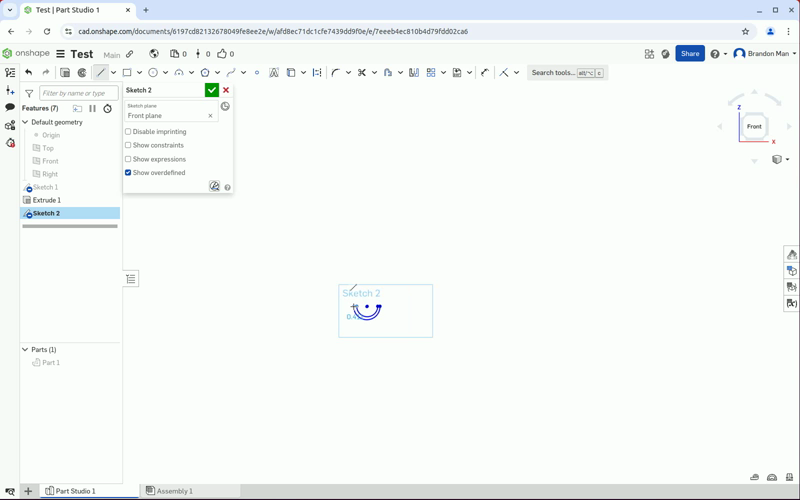
scroll(6)
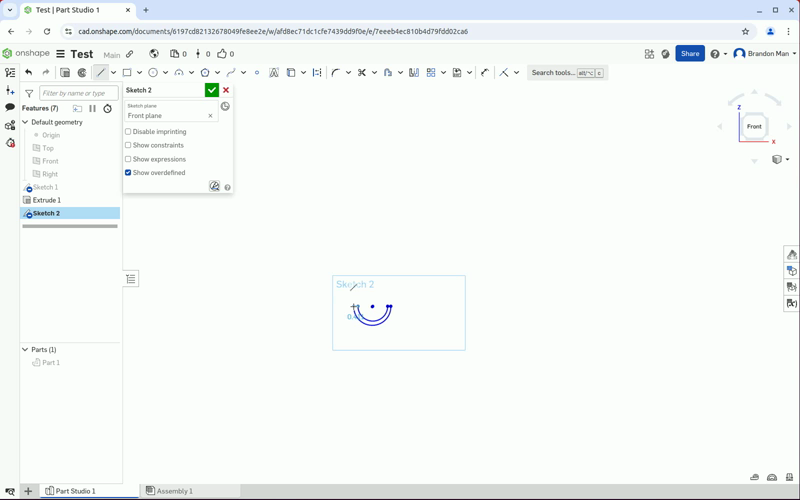
scroll(6)
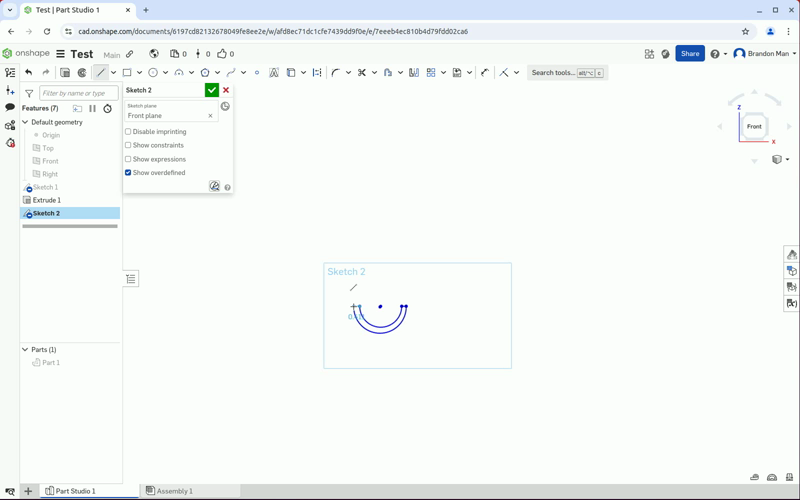
scroll(6)
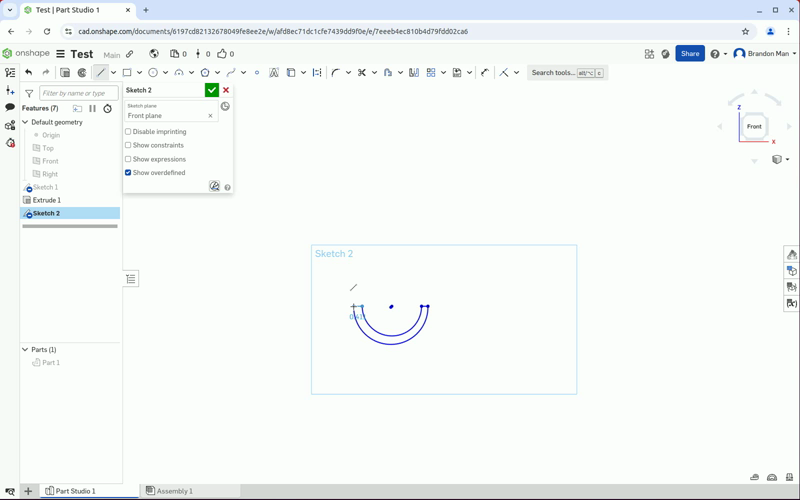
scroll(6)
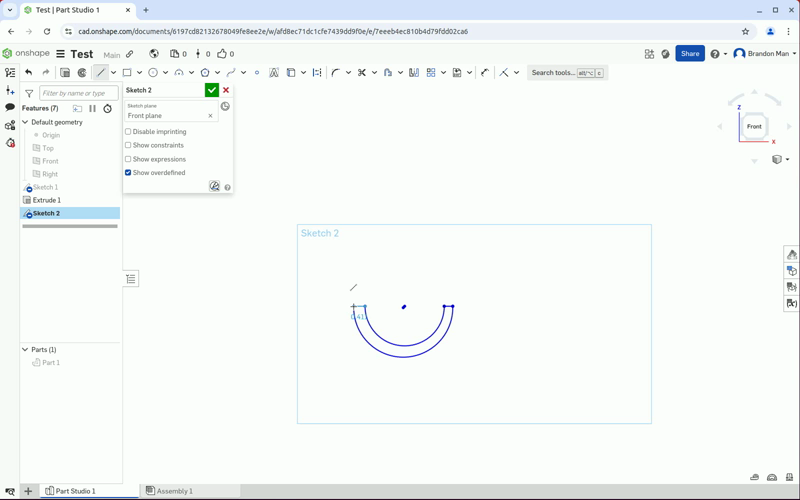
scroll(6)
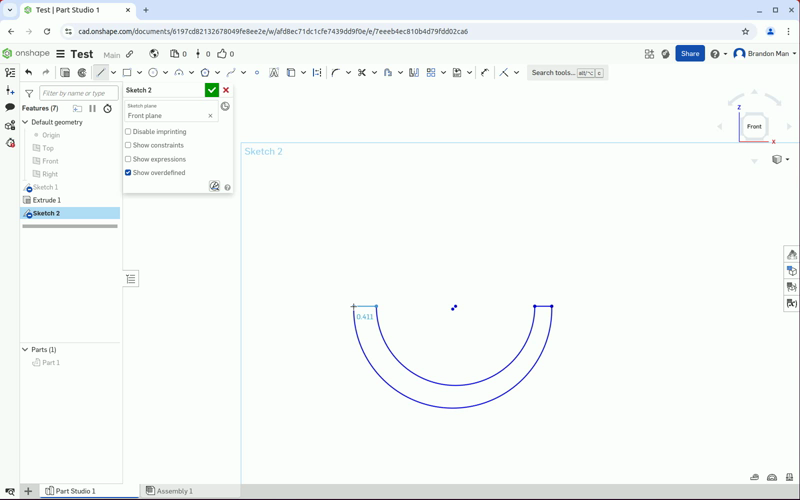
key_up(shift)
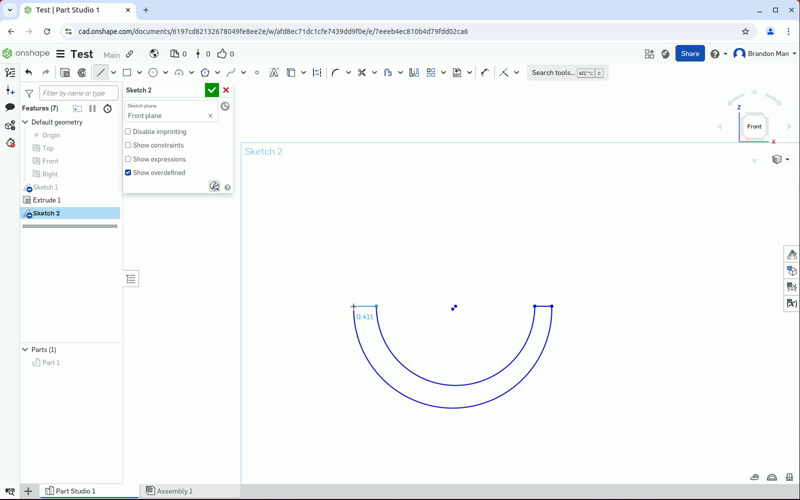
click(353, 306)
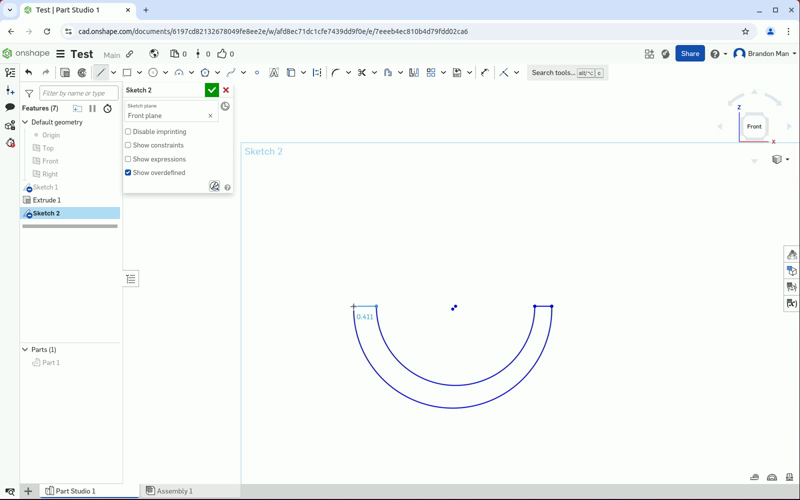
scroll(-6)
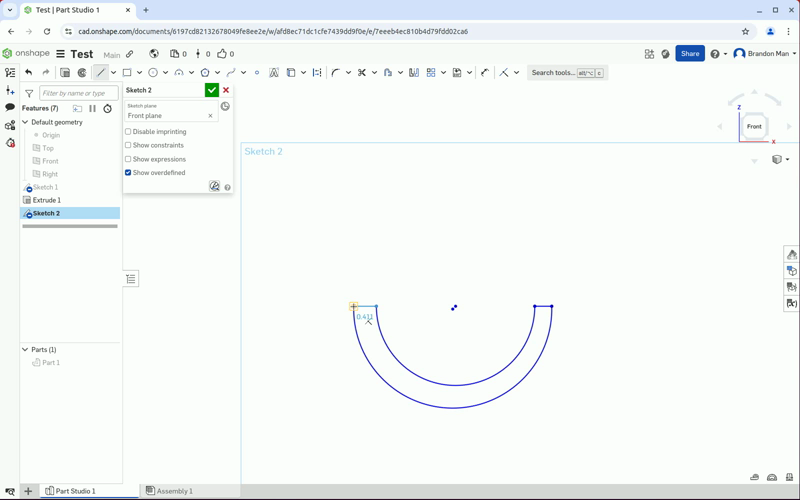
scroll(-6)
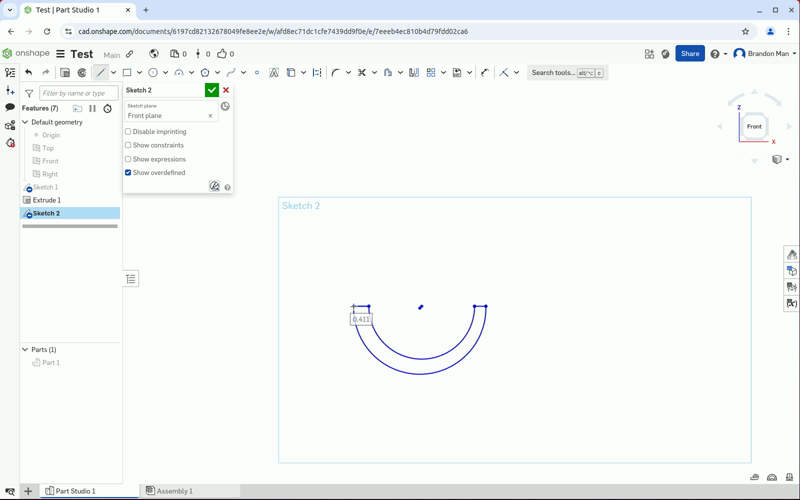
scroll(-6)
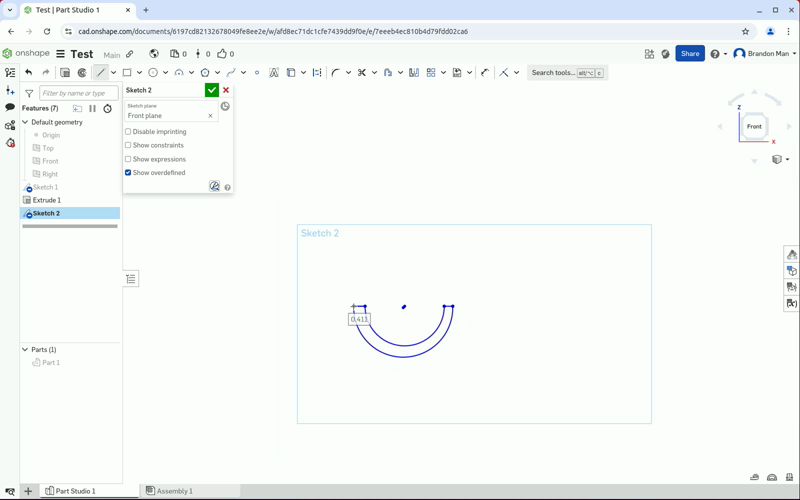
scroll(-6)
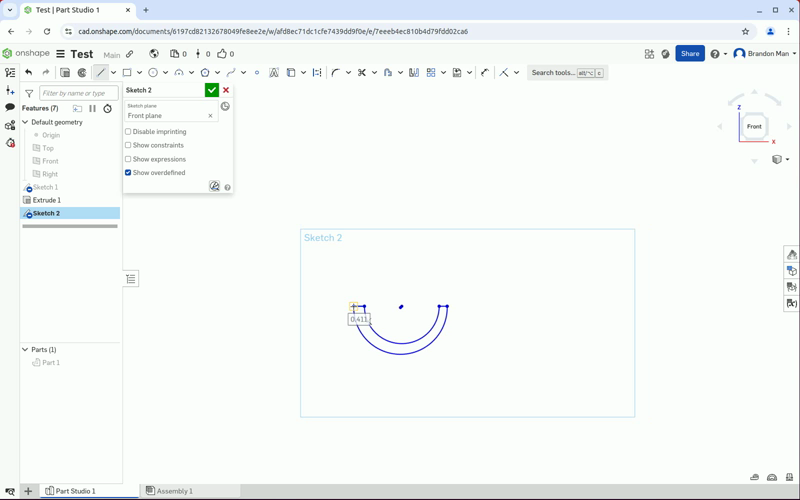
scroll(-6)
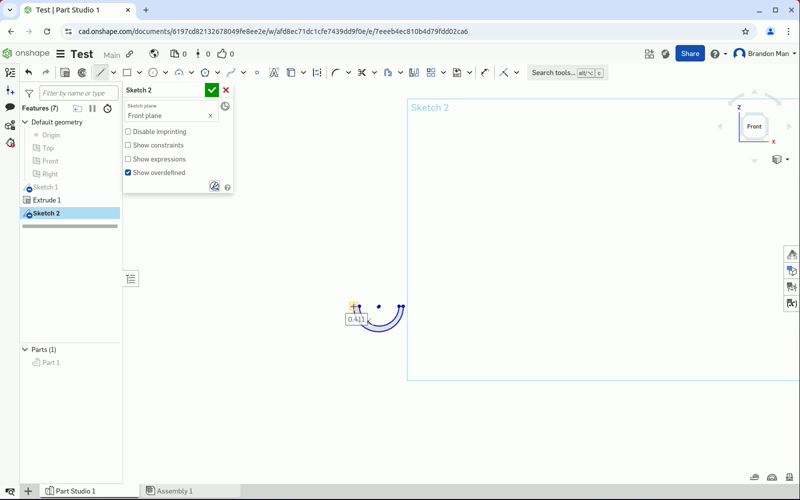
scroll(-6)
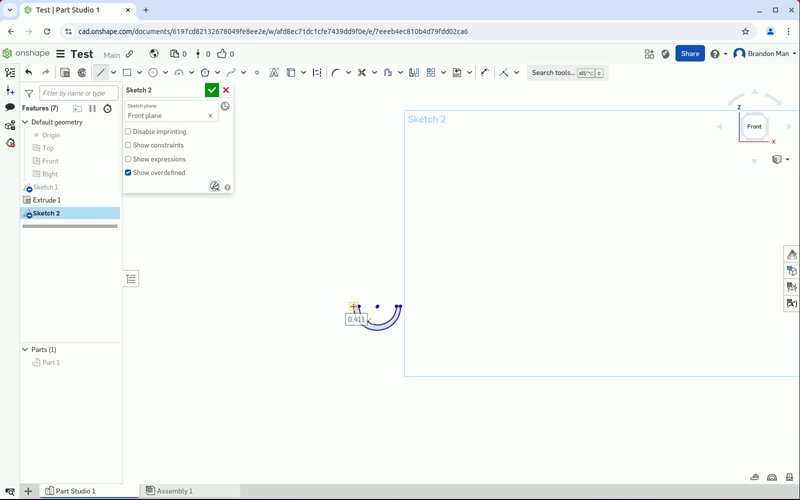
scroll(-6)
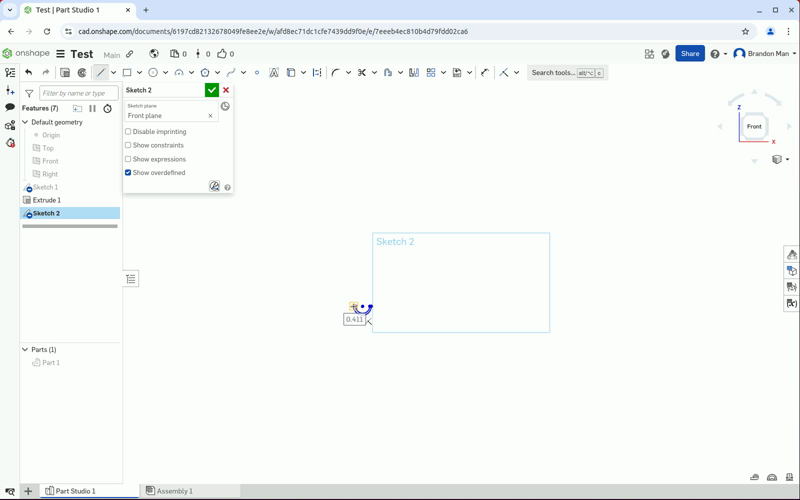
key(esc)
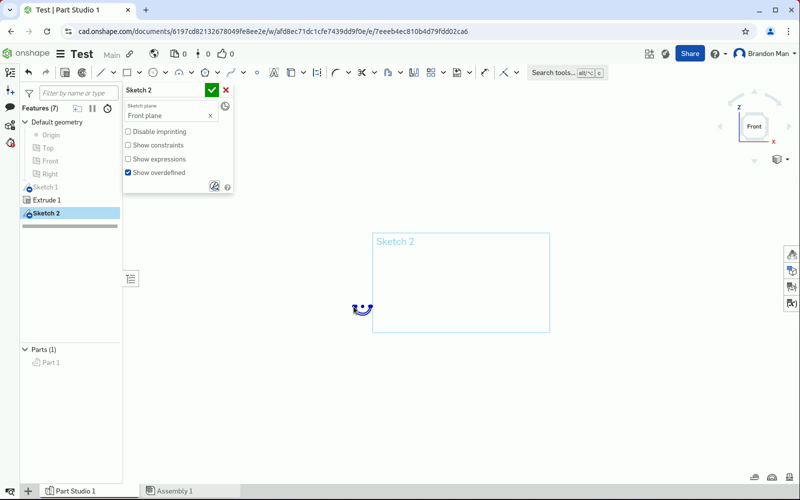
mouse_move(367, 310)
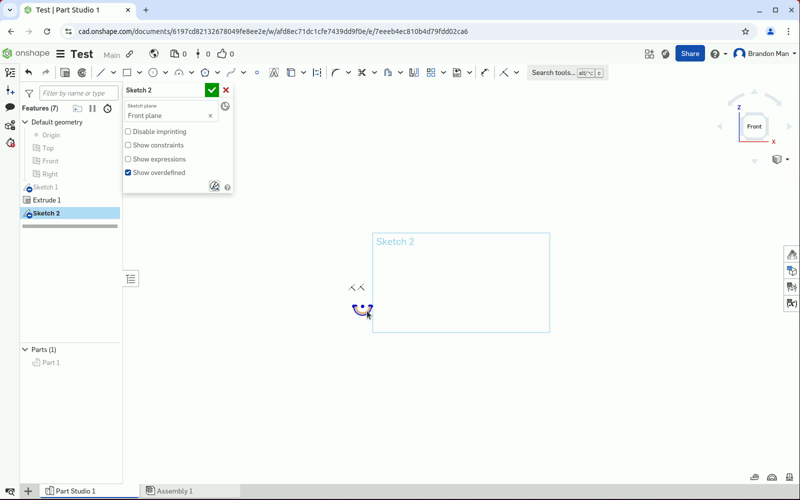
scroll(6)
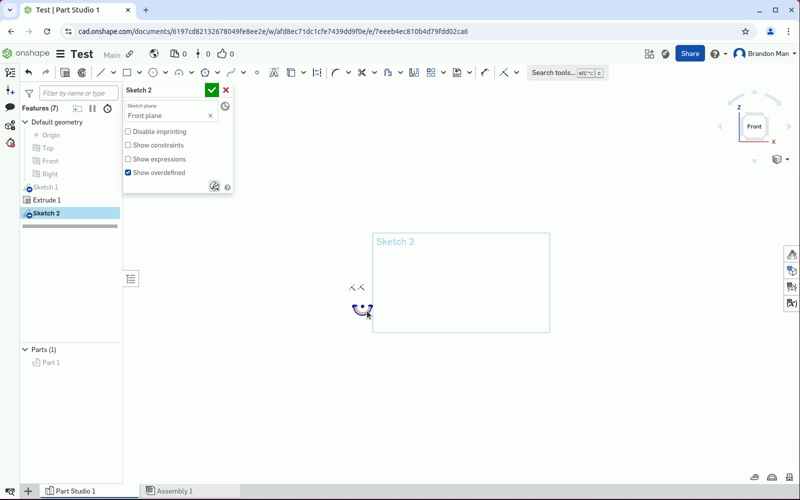
scroll(6)
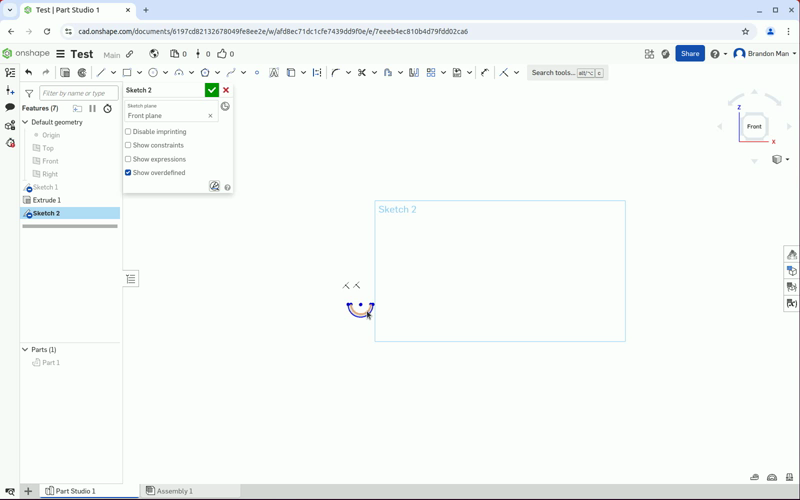
scroll(6)
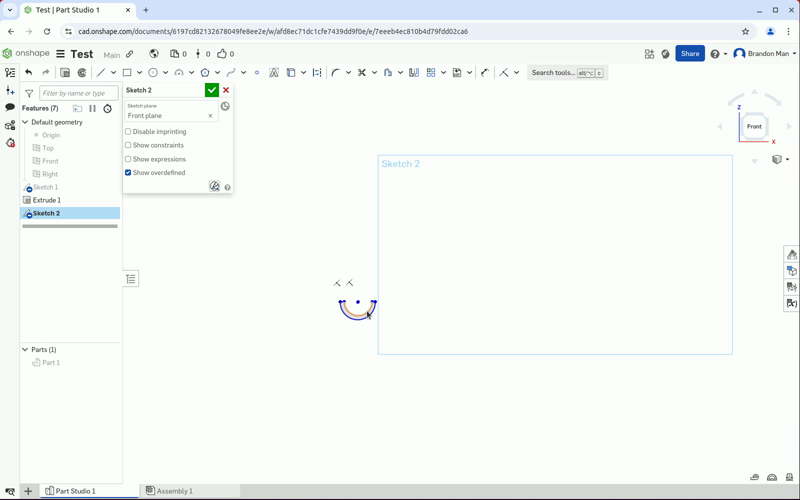
scroll(6)
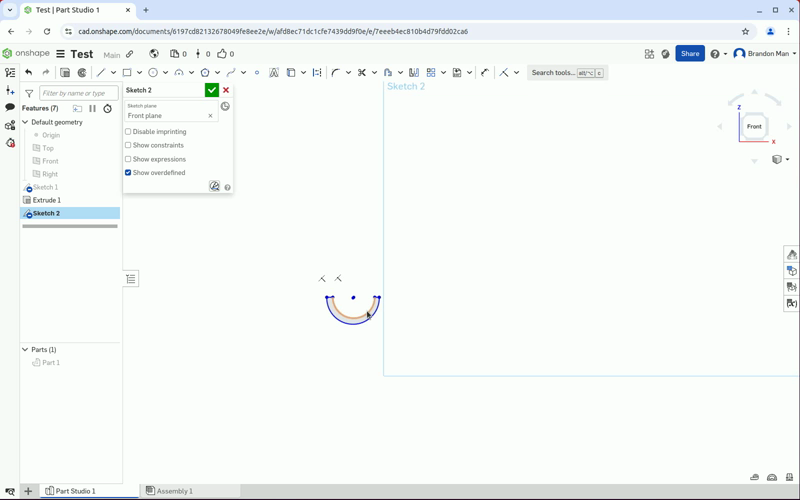
scroll(6)
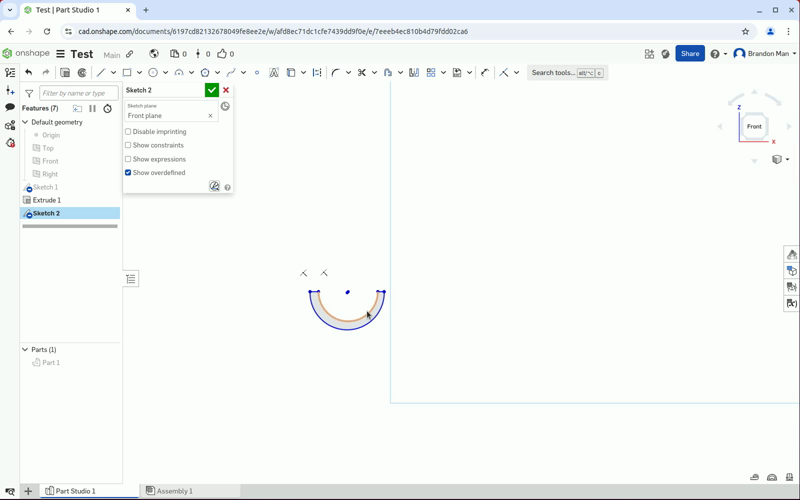
scroll(6)
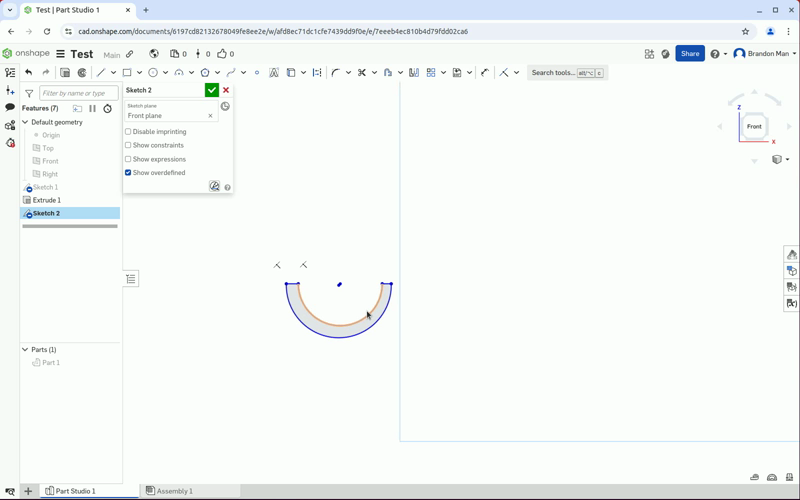
scroll(6)
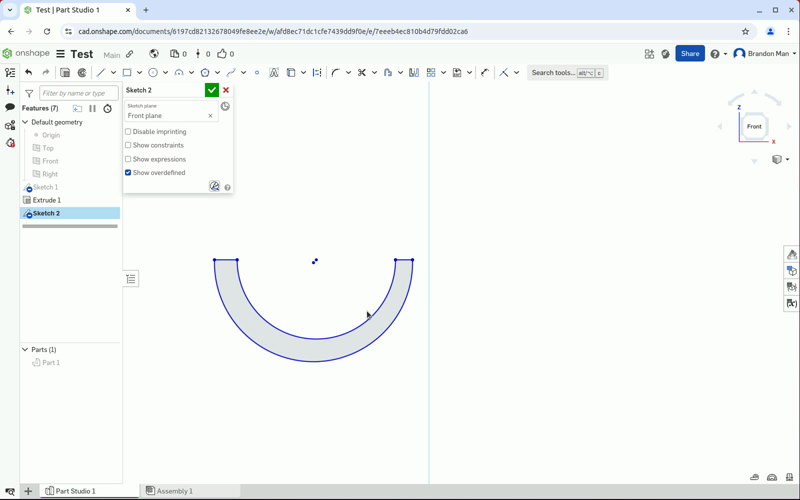
click(367, 310)
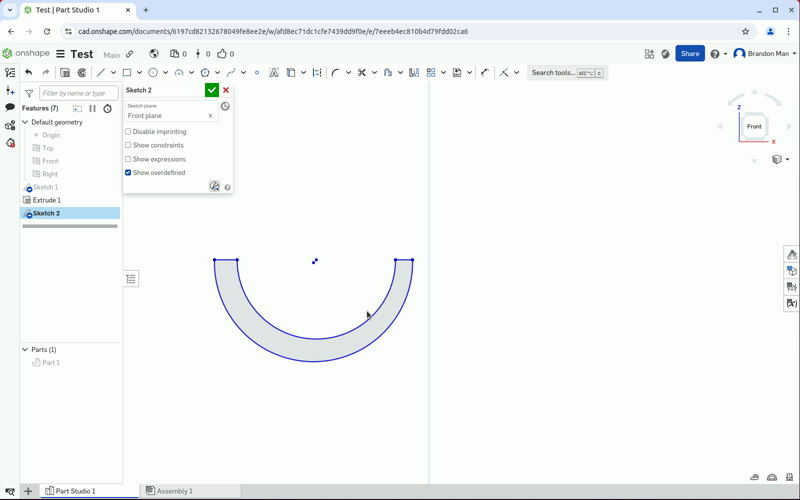
scroll(-6)
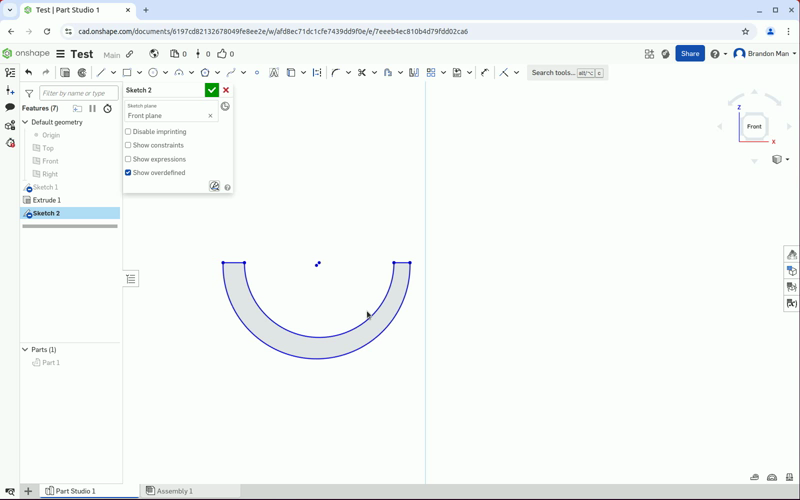
scroll(-6)
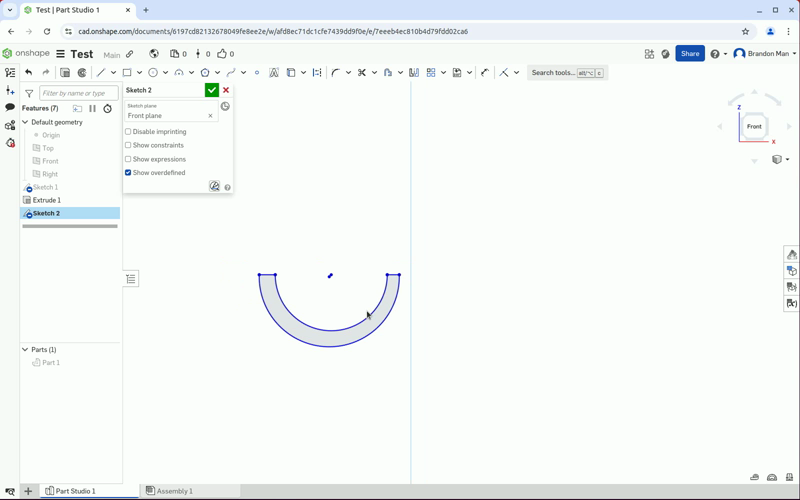
scroll(-6)
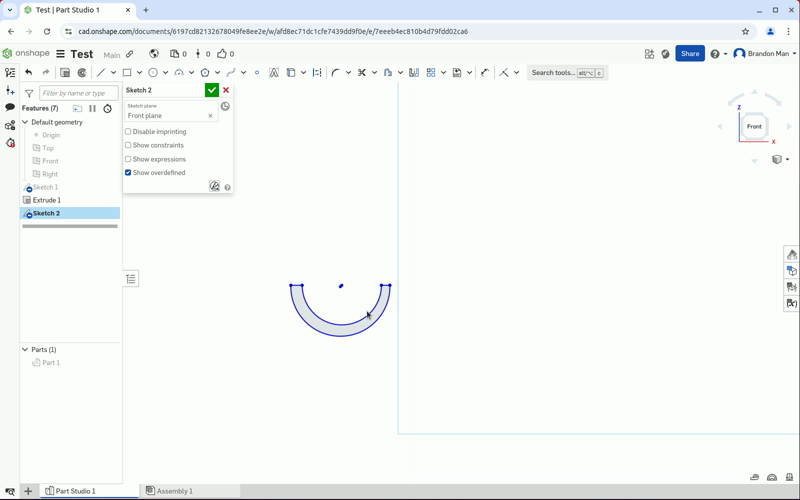
scroll(-6)
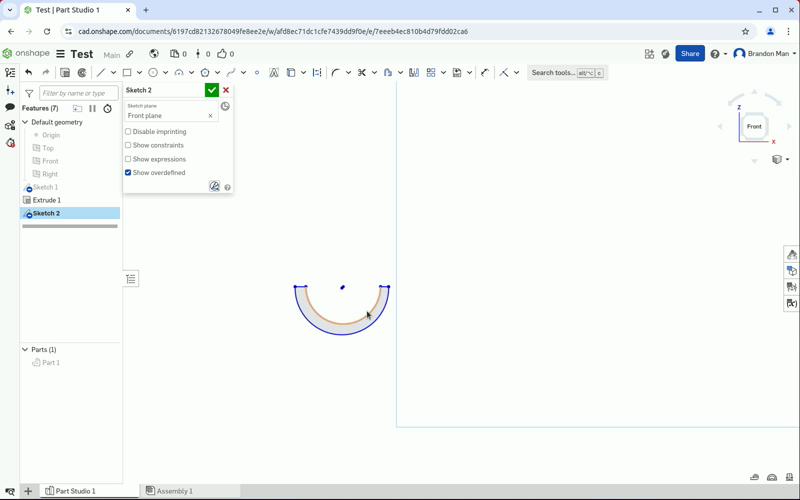
scroll(-6)
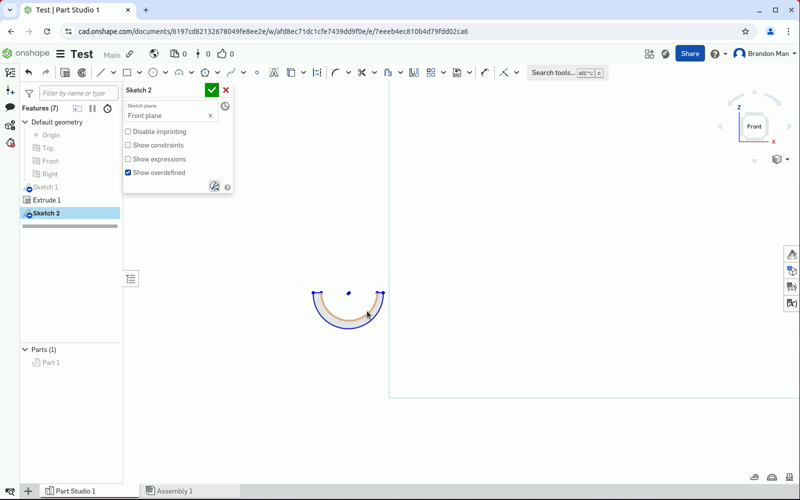
scroll(-6)
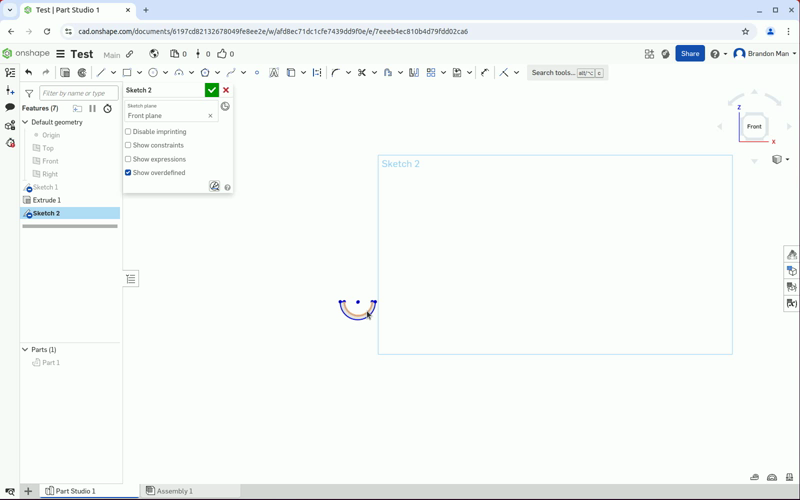
scroll(-6)
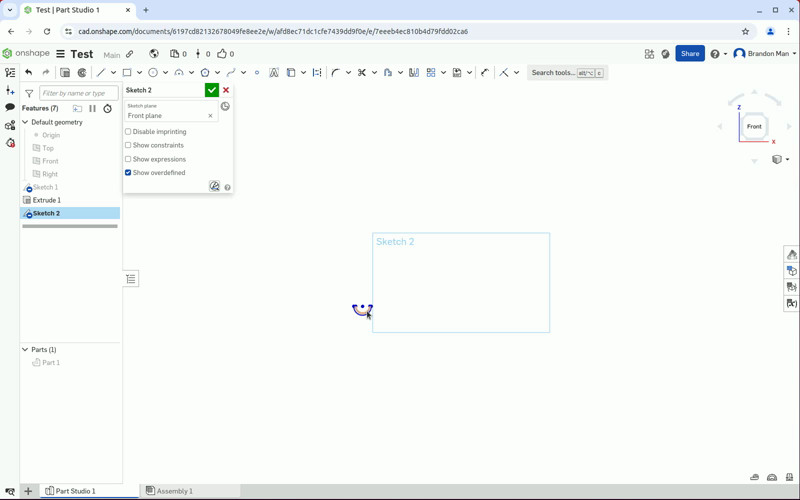
mouse_move(73, 352)
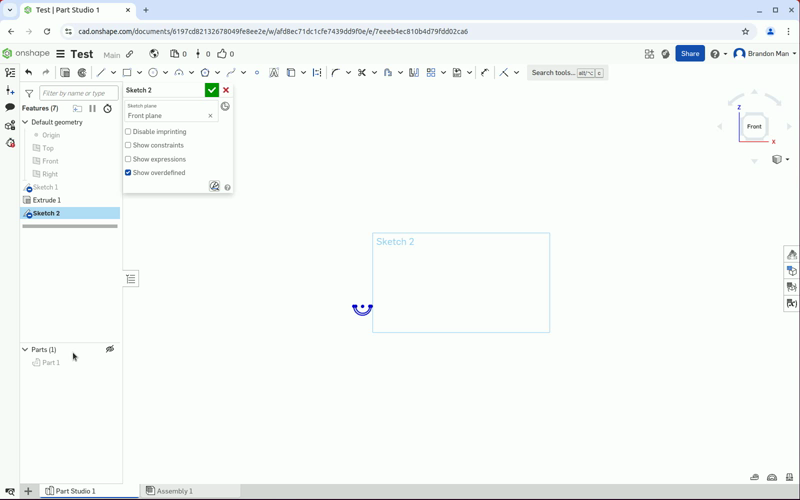
key(shift+y)
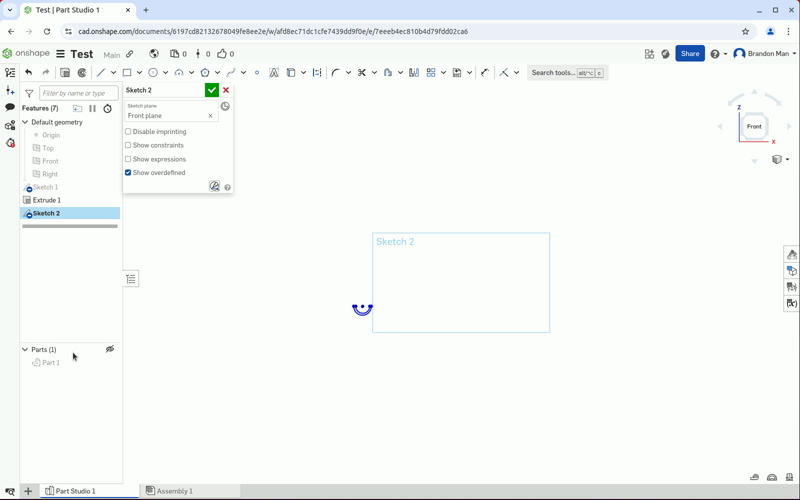
key(shift+e)
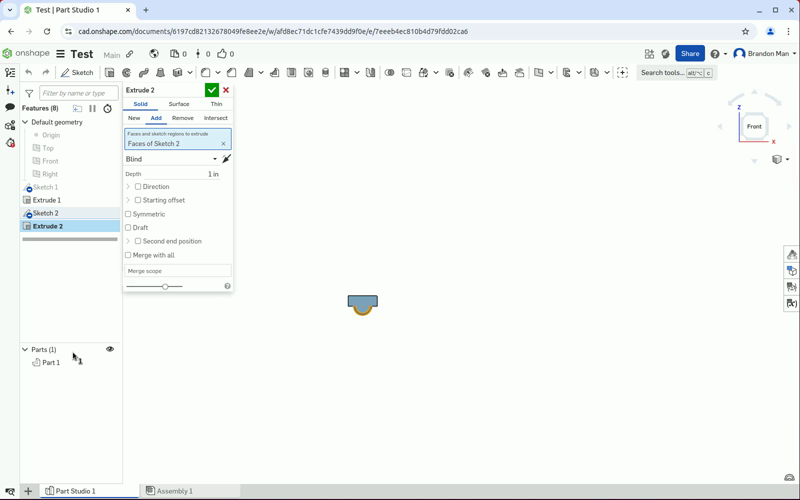
mouse_move(143, 106)
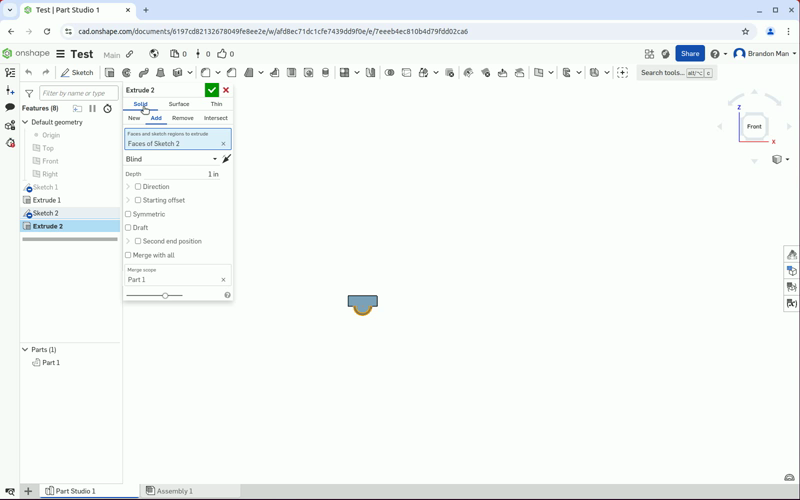
click(143, 106)
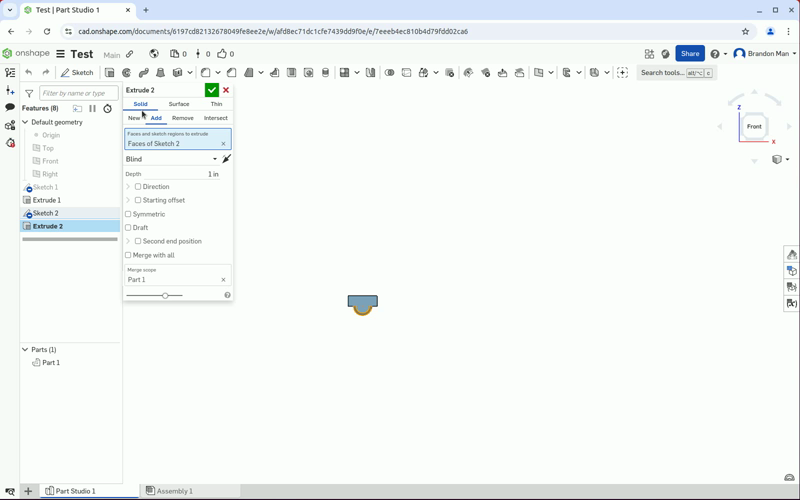
mouse_move(137, 120)
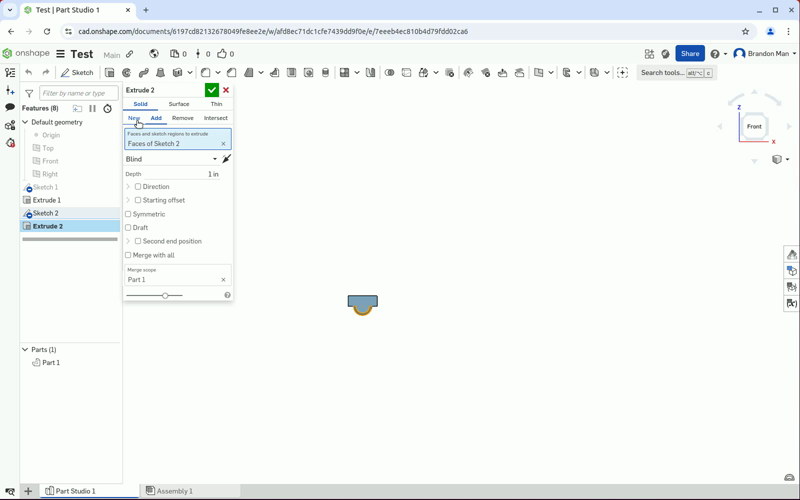
click(137, 120)
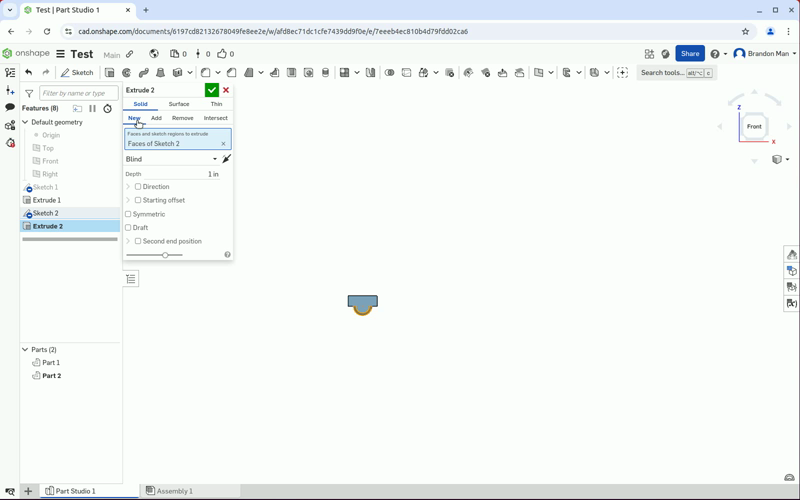
key(tab, 4)
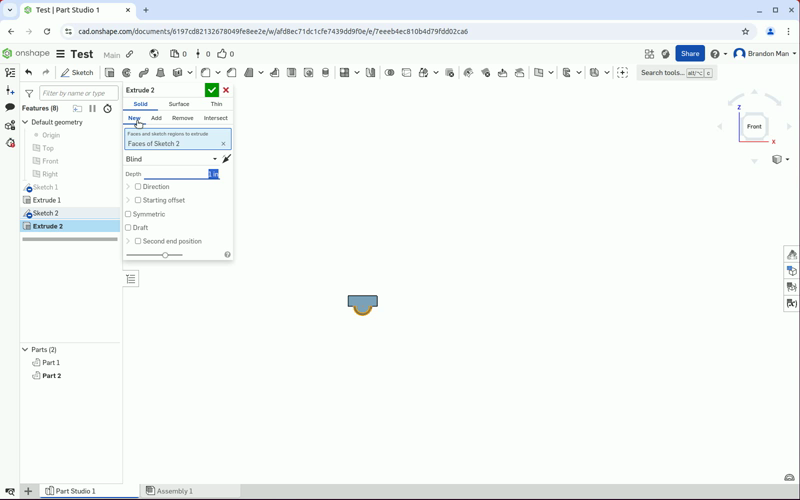
text(-0.241)
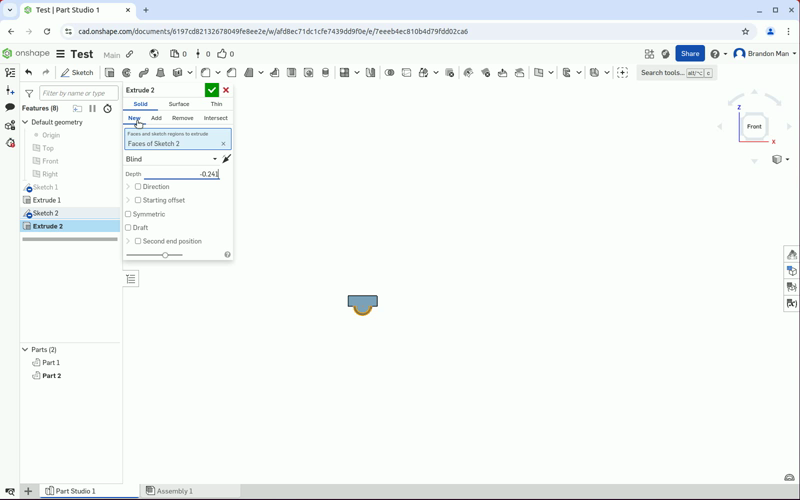
key(enter)
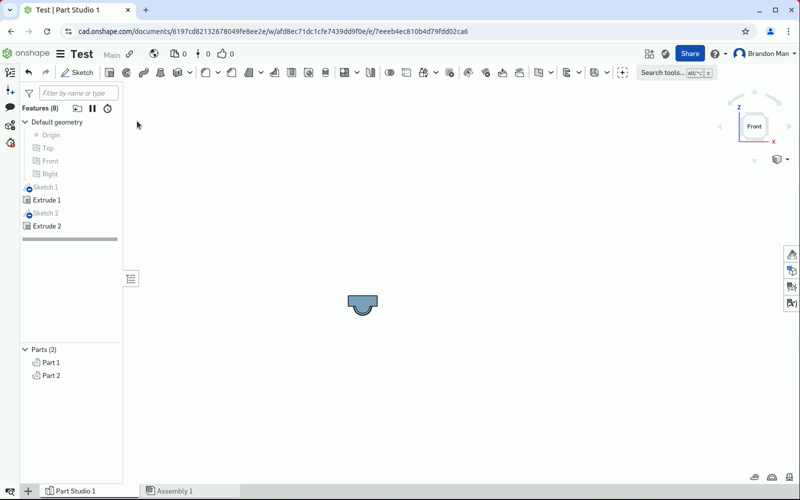
key(shift+h)
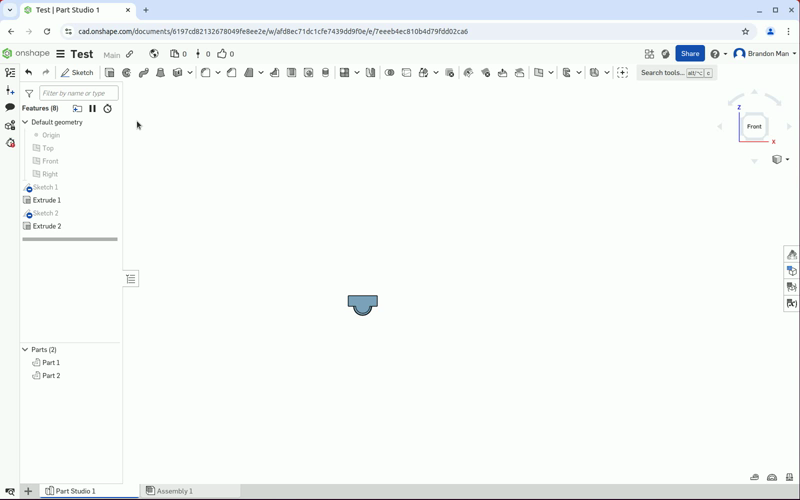
key(shift+h)
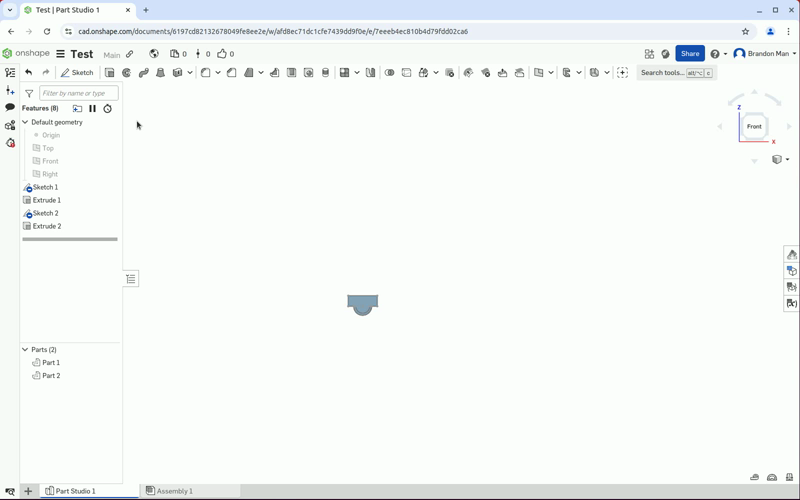
key(shift+7)
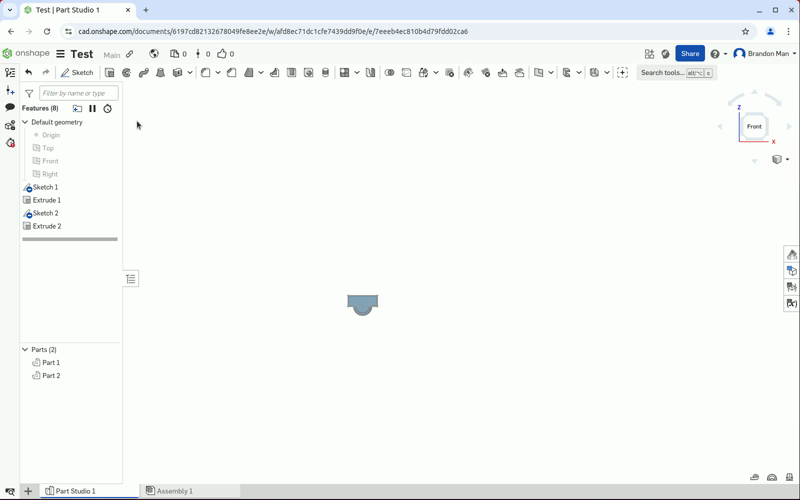
key(left, 2)
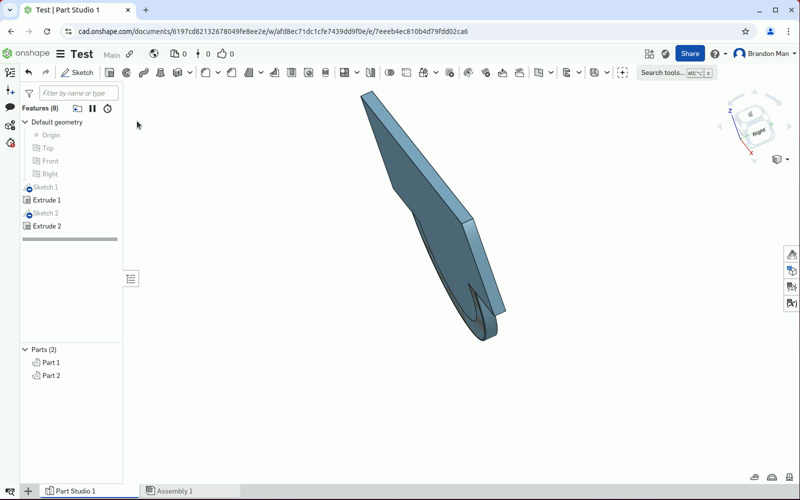
key(down, 2)
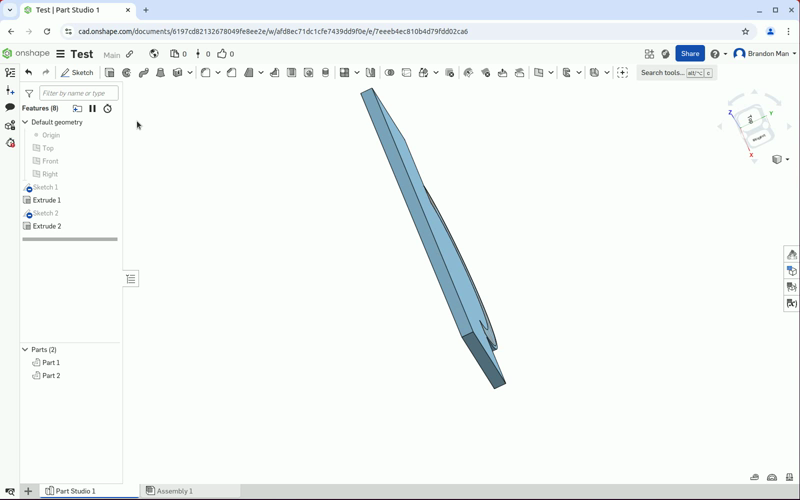
key(up, 2)
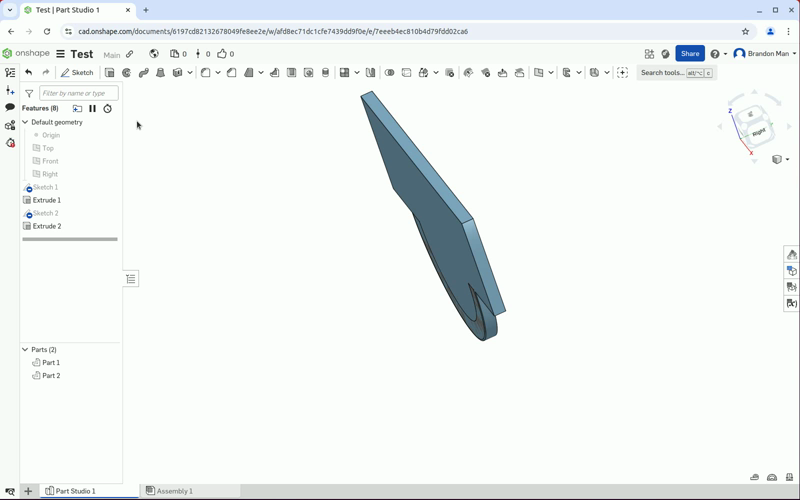
key(right, 2)
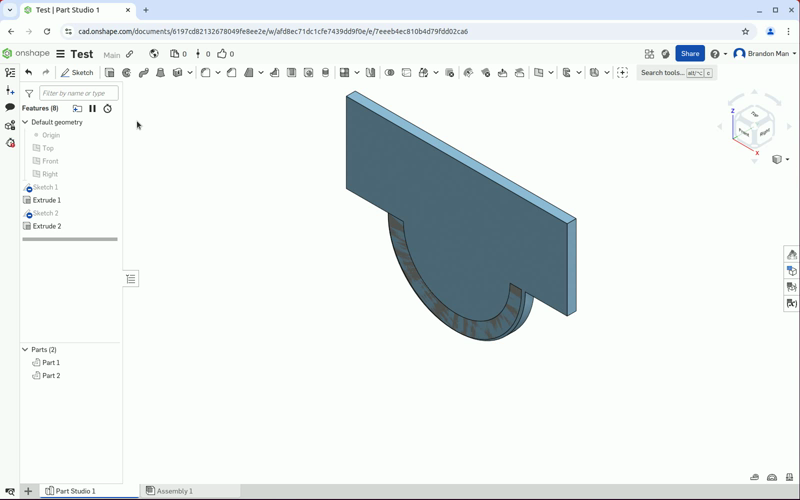
mouse_move(73, 189)
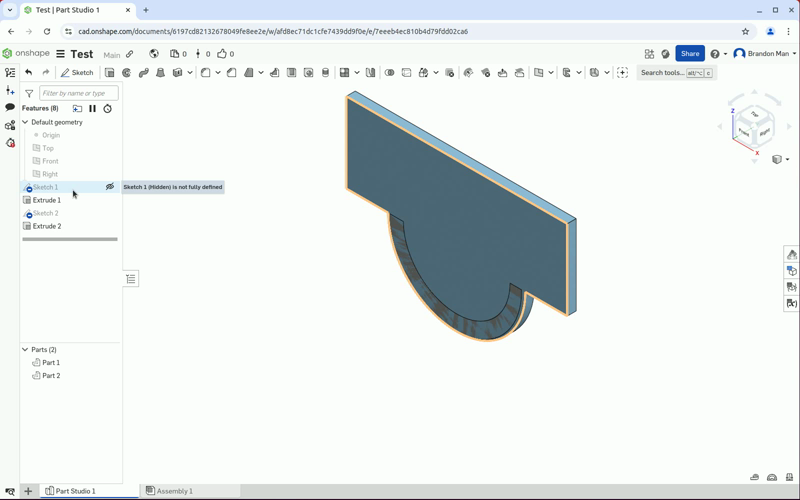
click(73, 189)